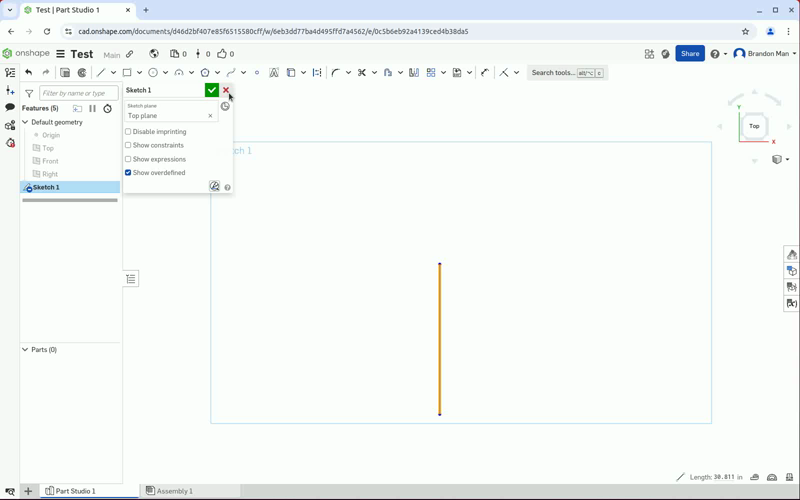
key(shift+h)
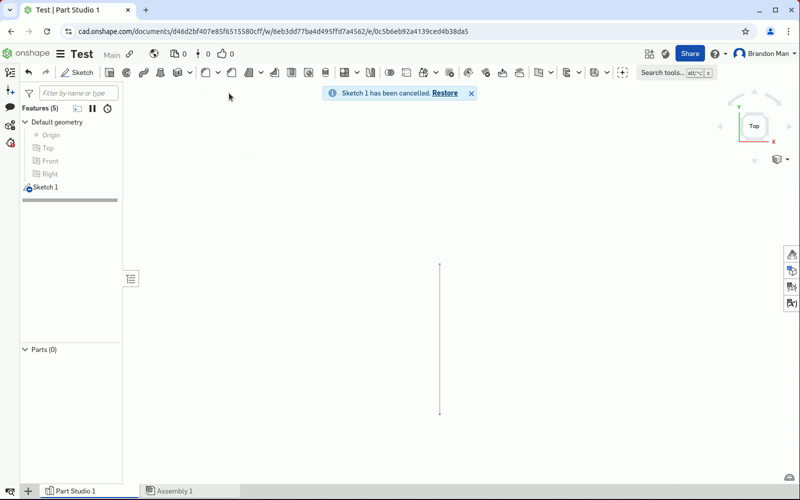
key(shift+s)
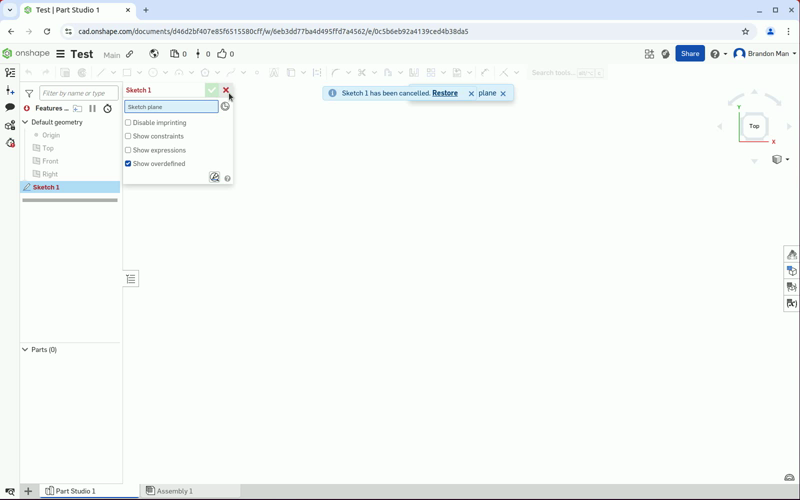
mouse_move(73, 150)
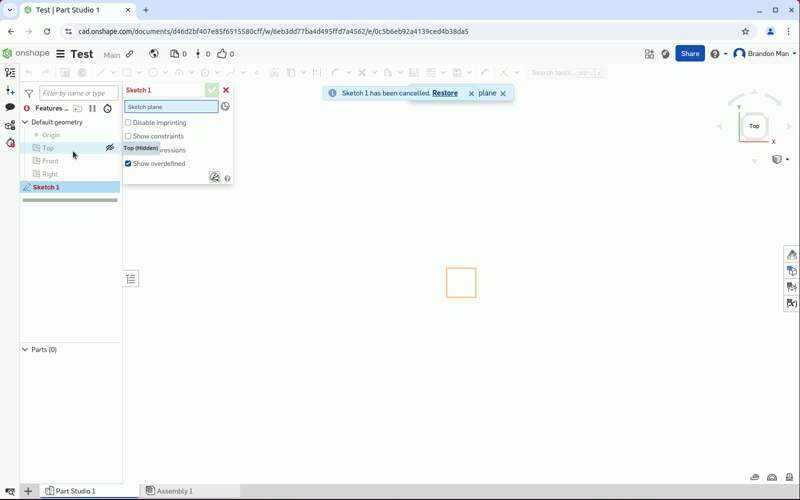
click(73, 150)
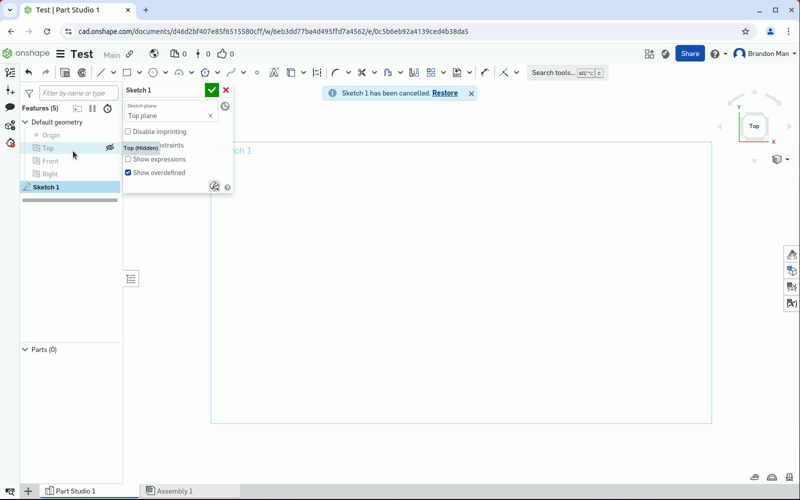
mouse_move(73, 352)
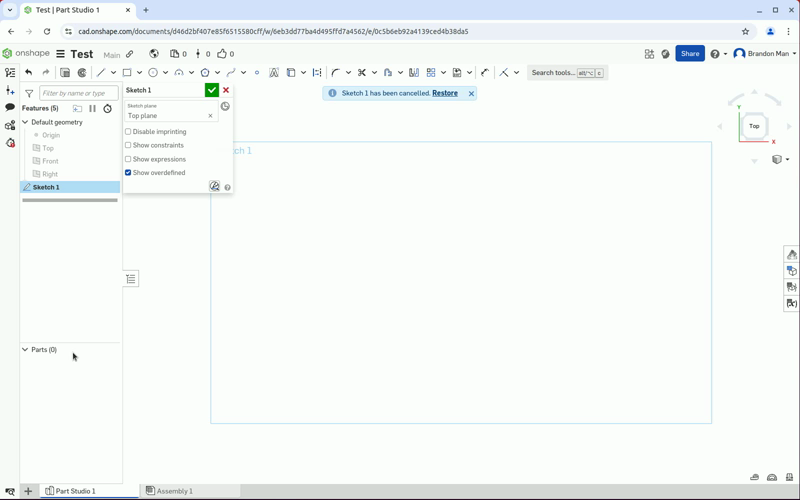
key(y)
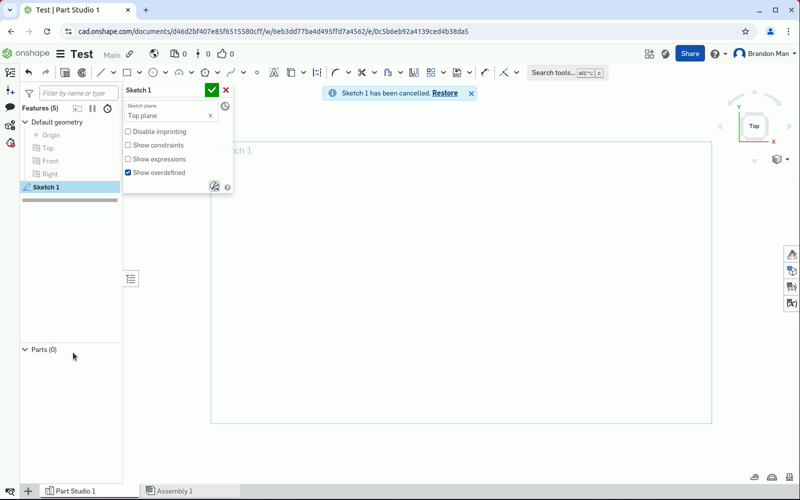
key(l)
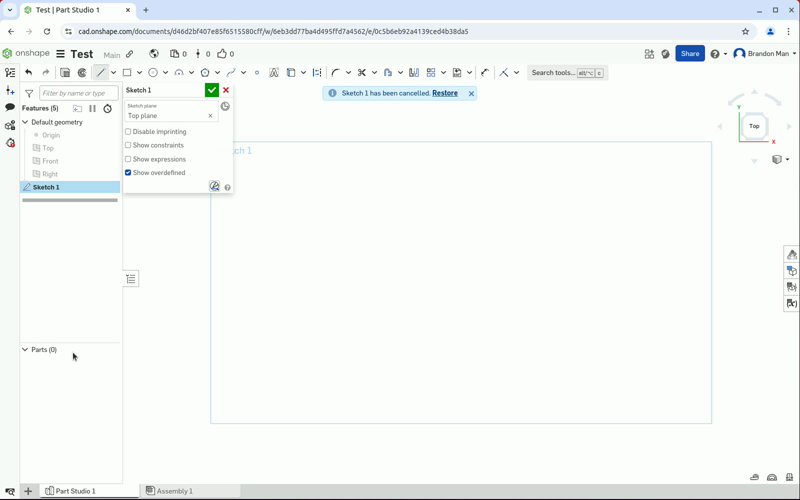
key_down(shift)
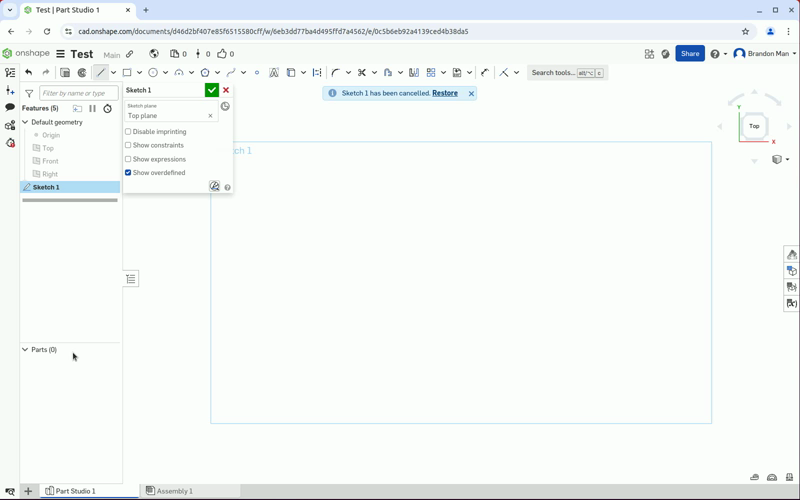
mouse_move(348, 286)
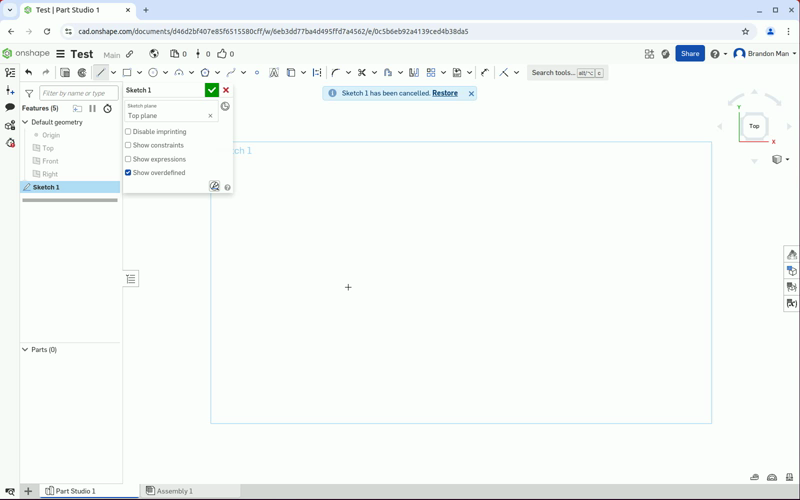
click(348, 286)
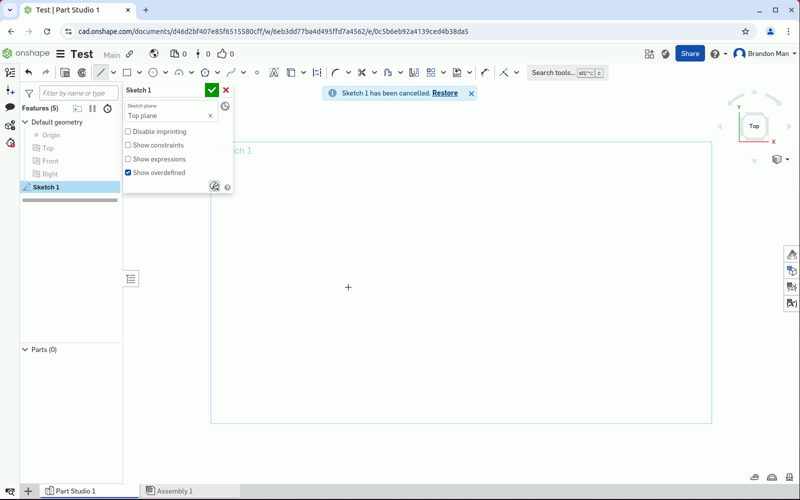
key_up(shift)
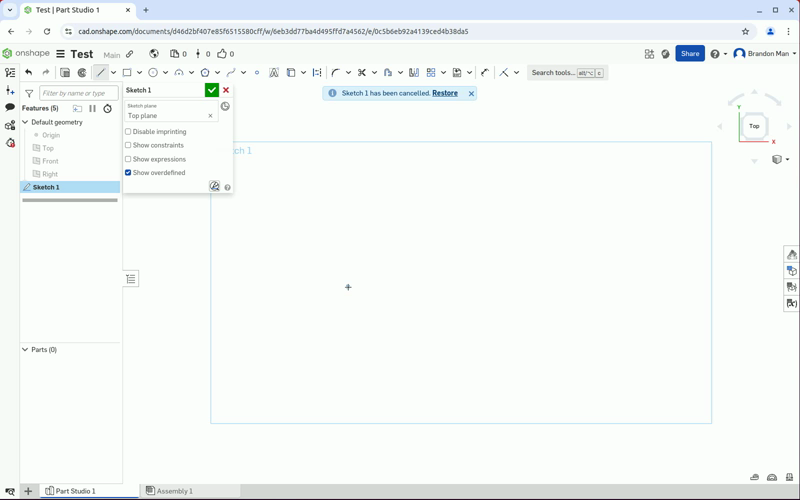
key_down(shift)
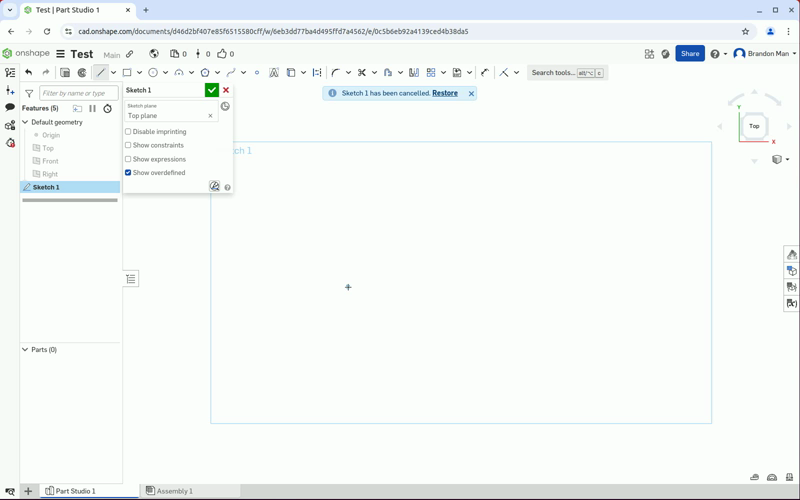
mouse_move(455, 286)
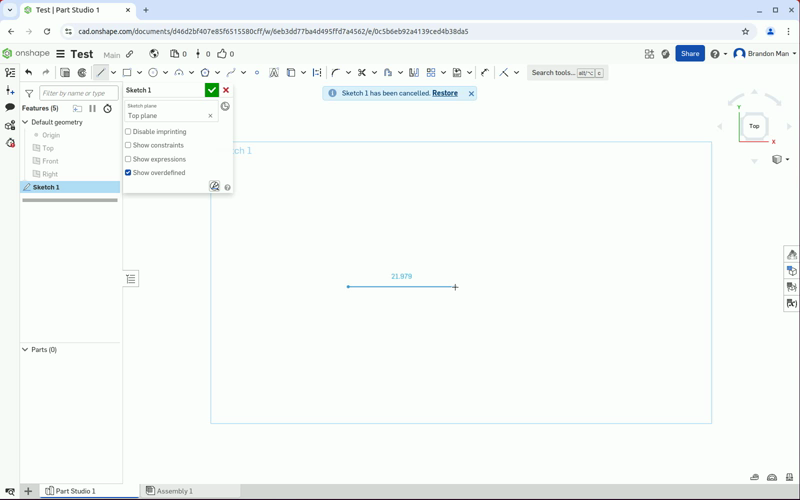
click(455, 286)
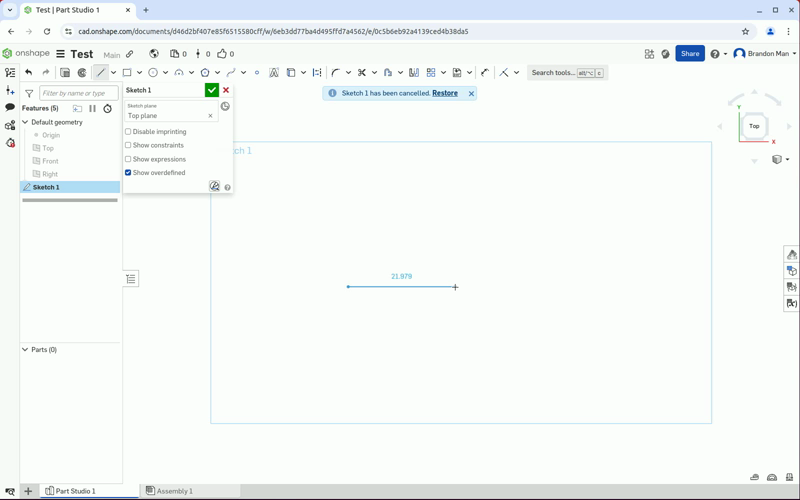
key_up(shift)
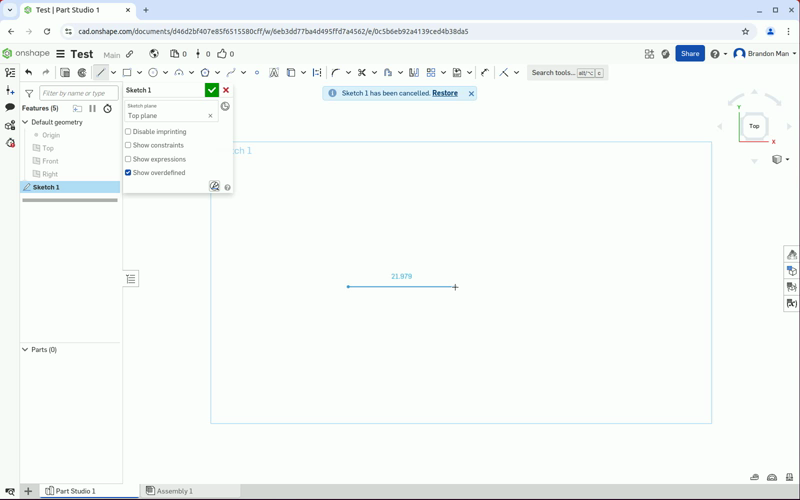
key_down(shift)
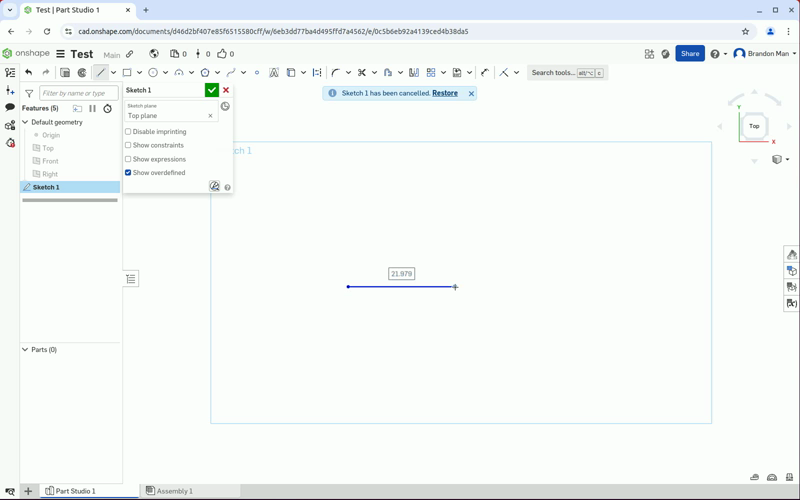
mouse_move(485, 286)
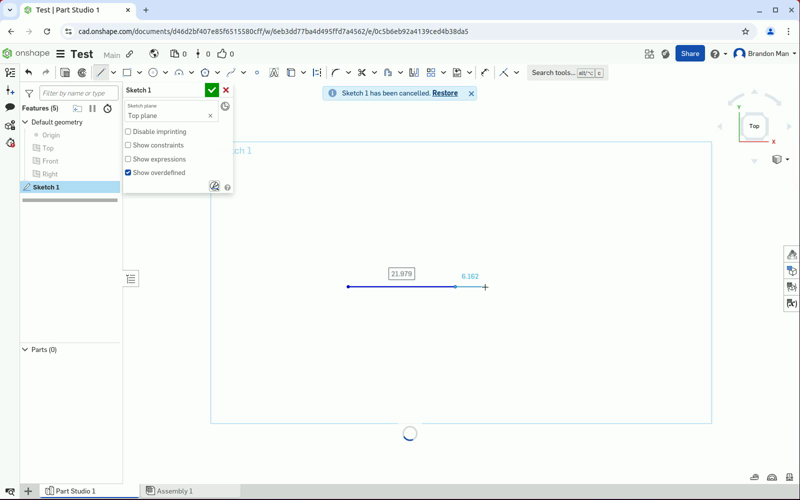
mouse_move(455, 232)
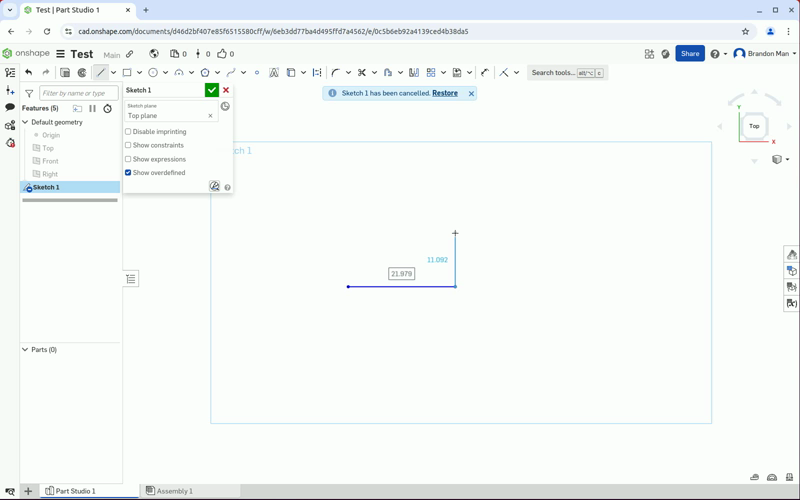
click(455, 232)
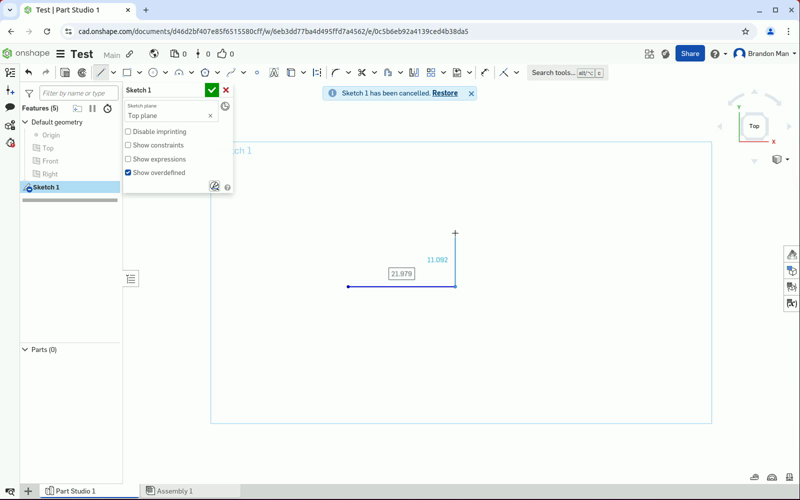
key_up(shift)
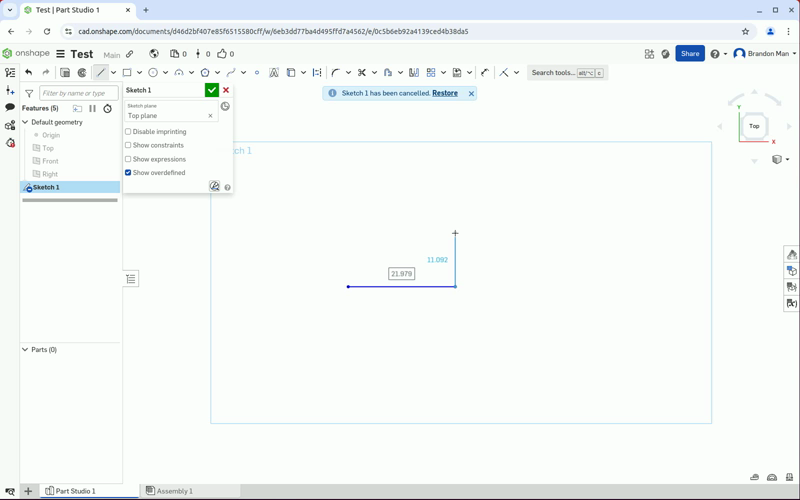
key_down(shift)
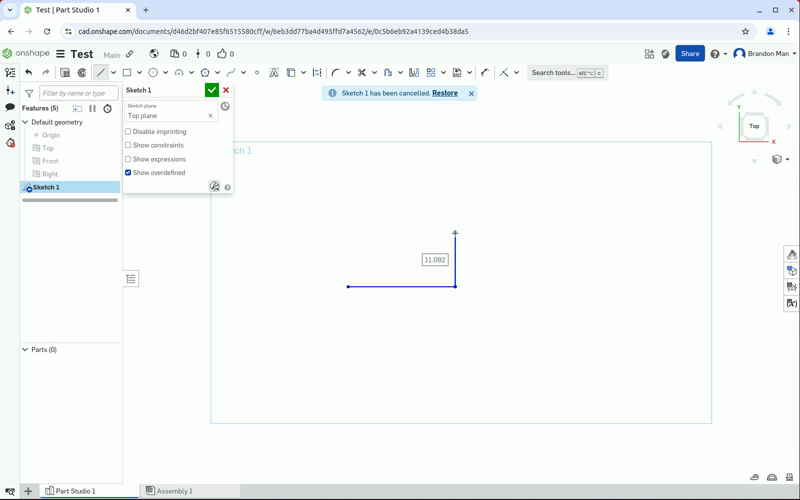
mouse_move(485, 232)
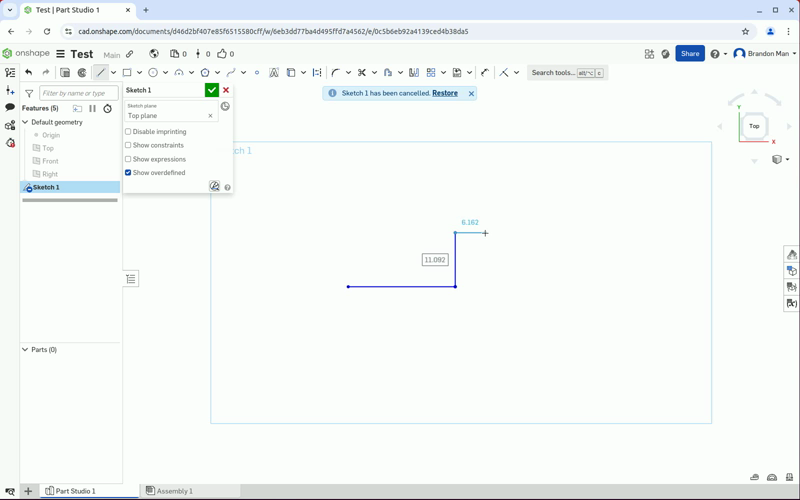
mouse_move(430, 232)
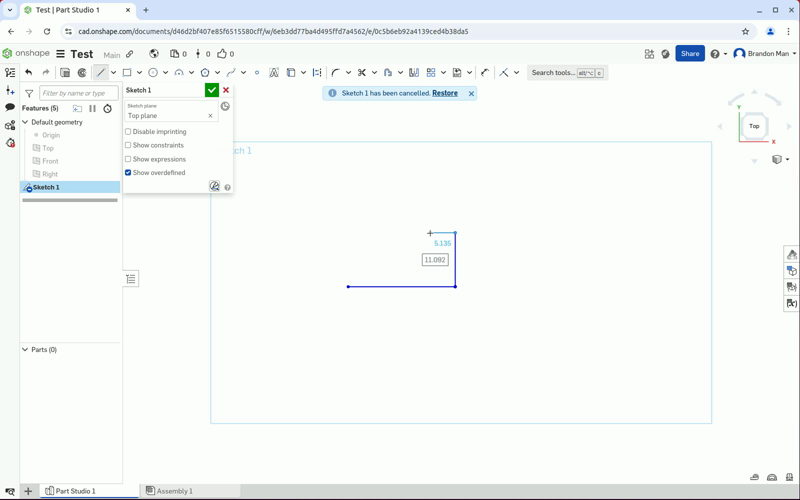
click(430, 232)
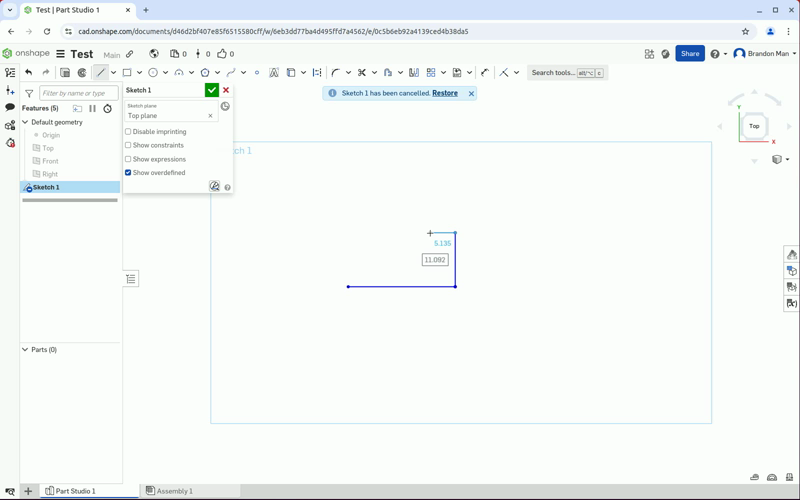
key_up(shift)
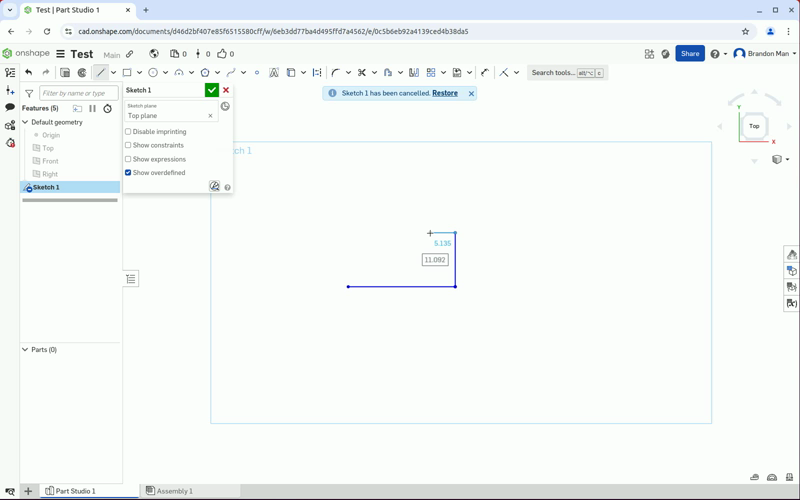
key(esc)
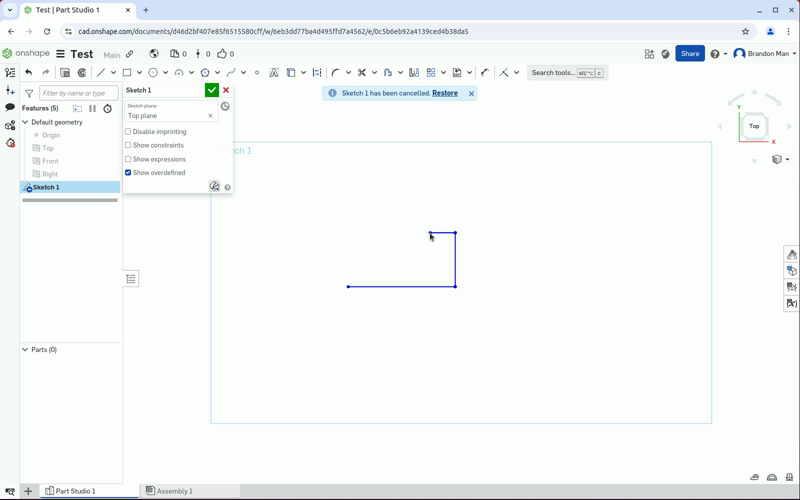
key(a)
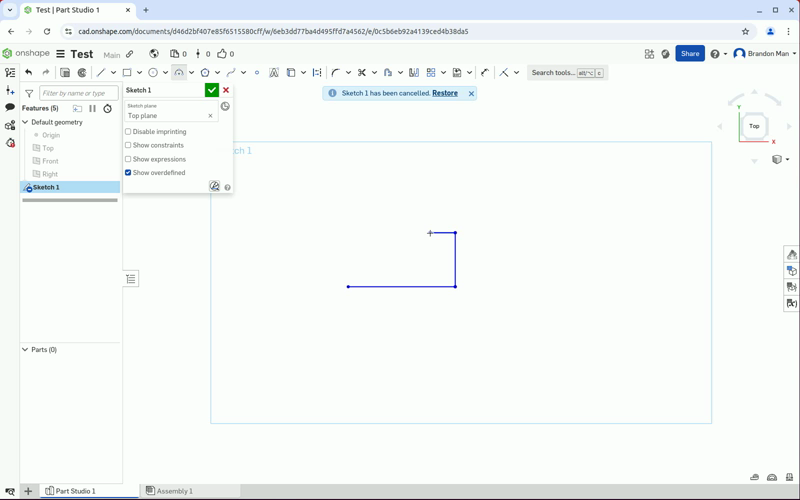
mouse_move(430, 232)
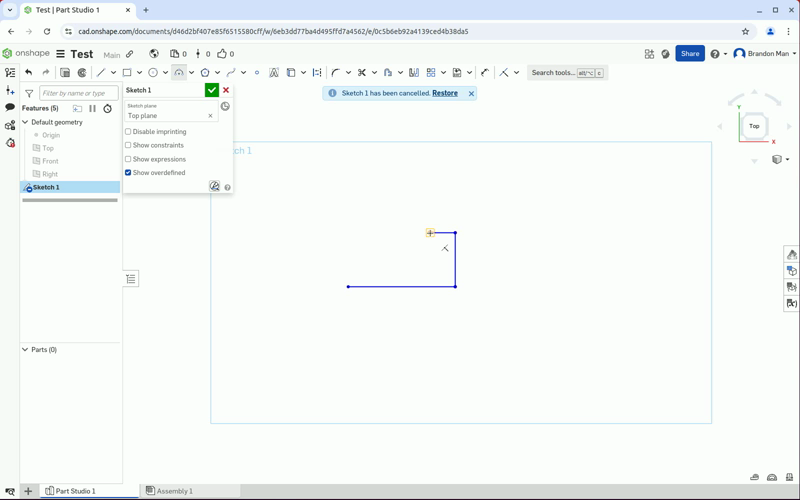
click(430, 232)
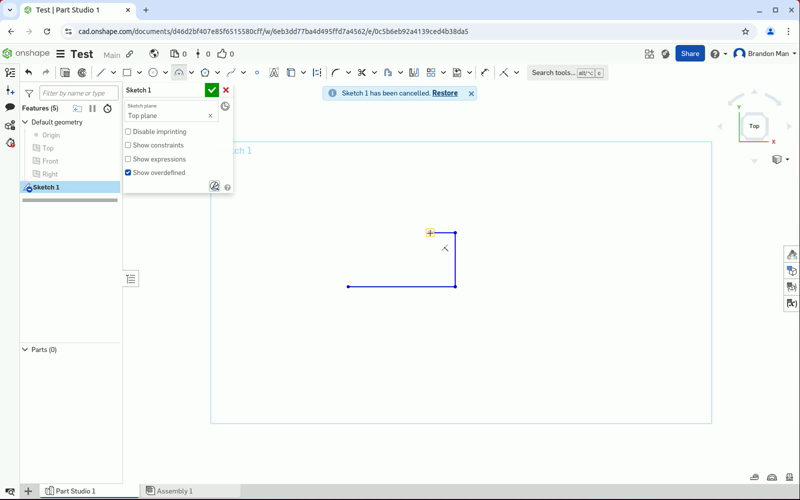
key_down(shift)
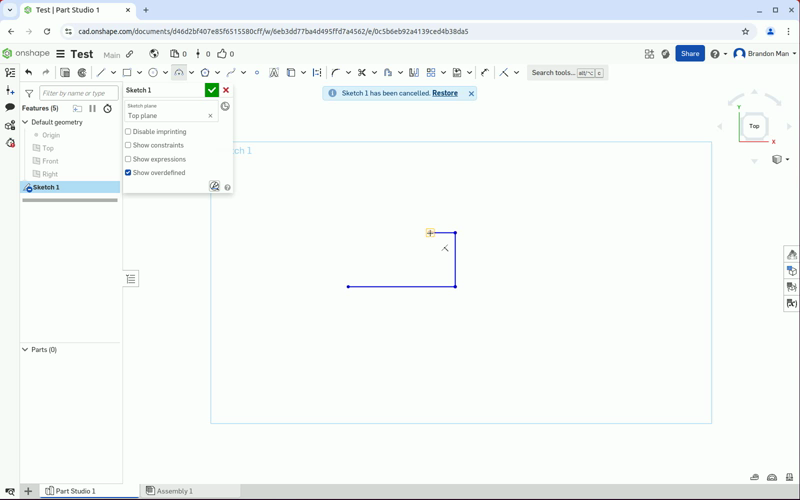
mouse_move(372, 232)
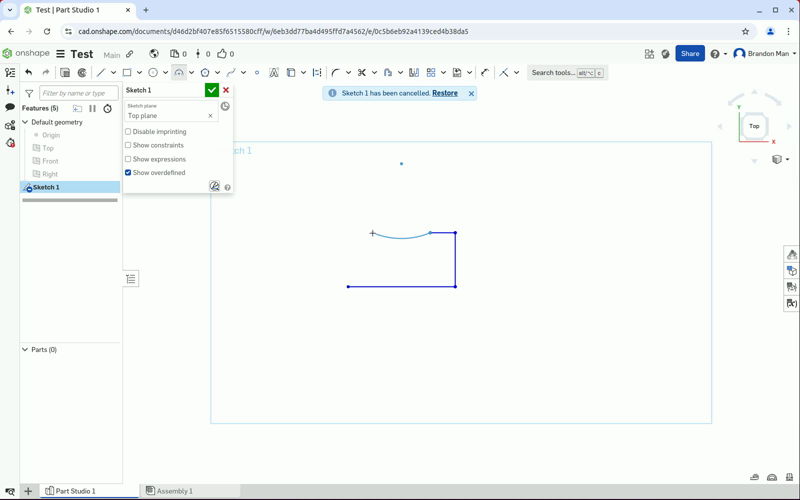
click(372, 232)
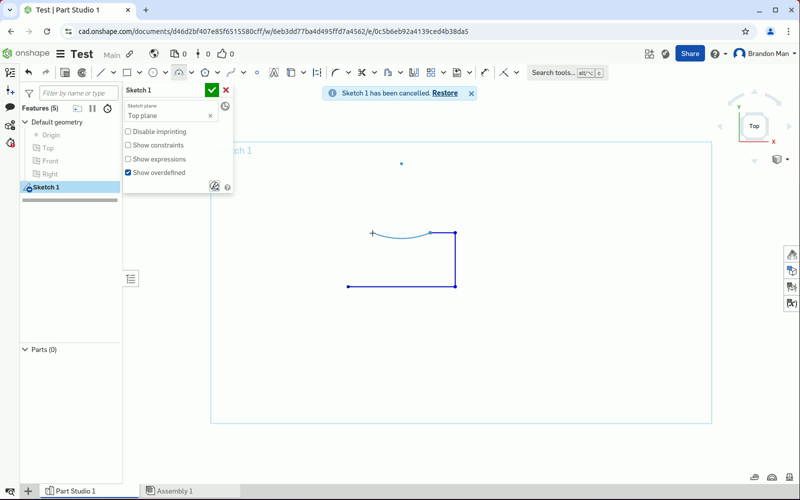
mouse_move(401, 261)
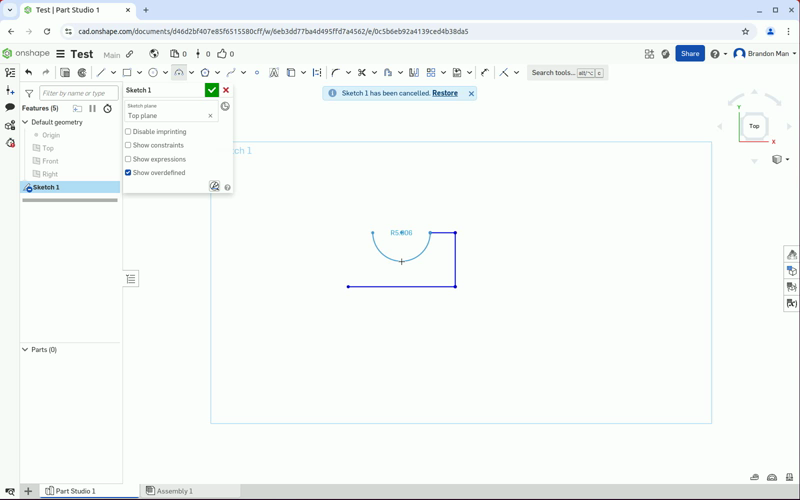
click(401, 261)
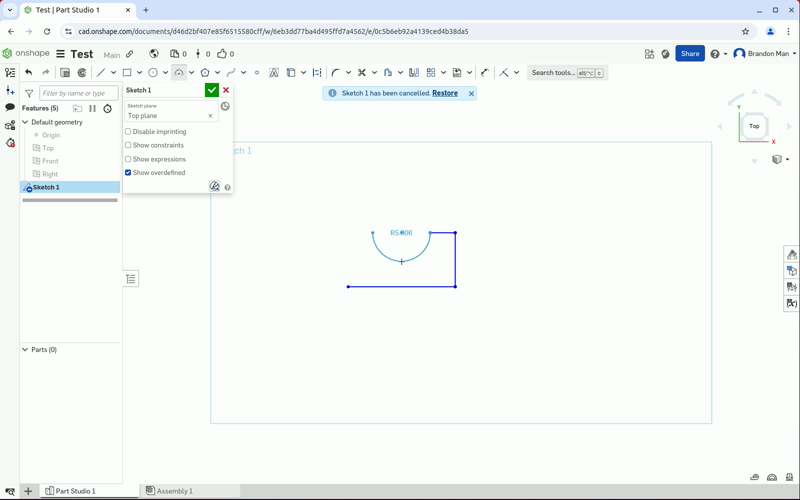
key_up(shift)
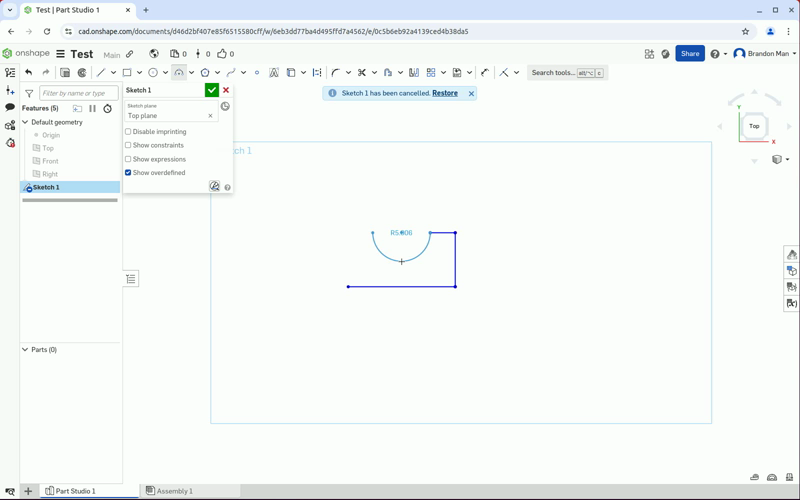
key(esc)
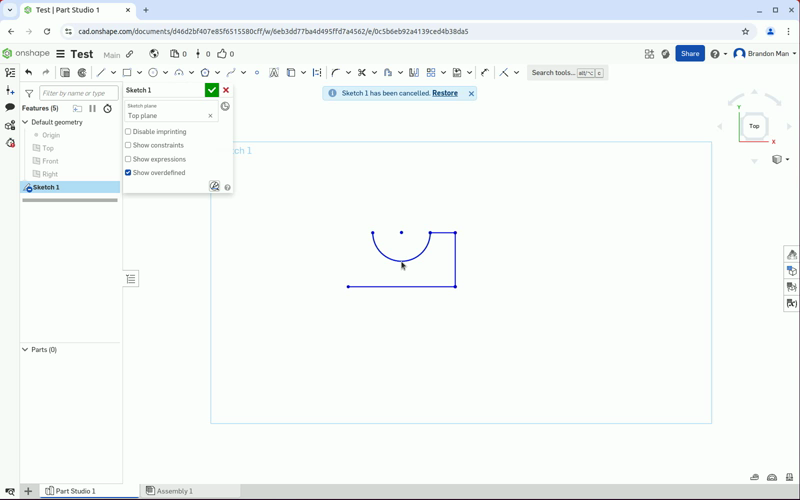
key(l)
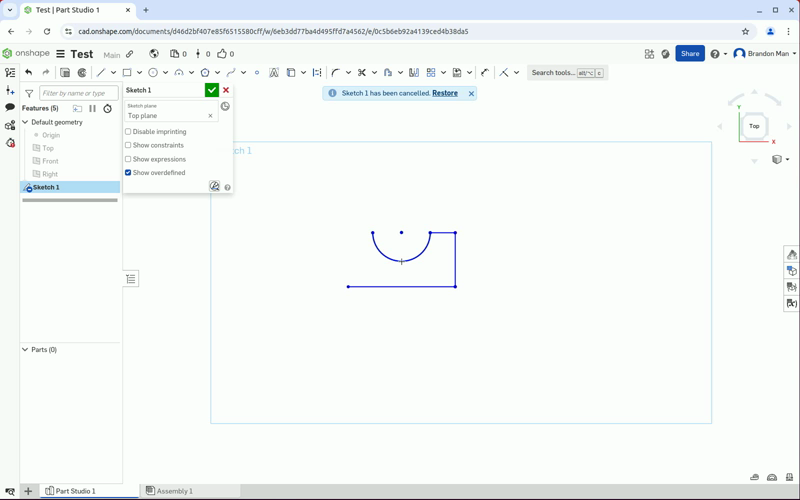
mouse_move(372, 232)
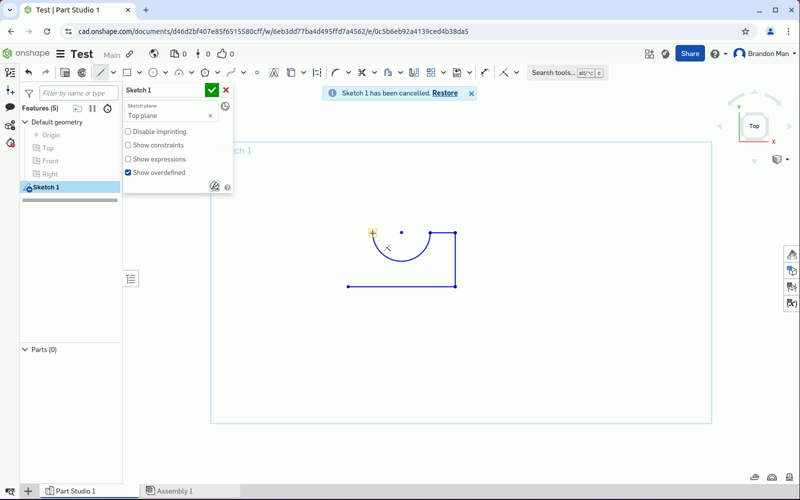
click(372, 232)
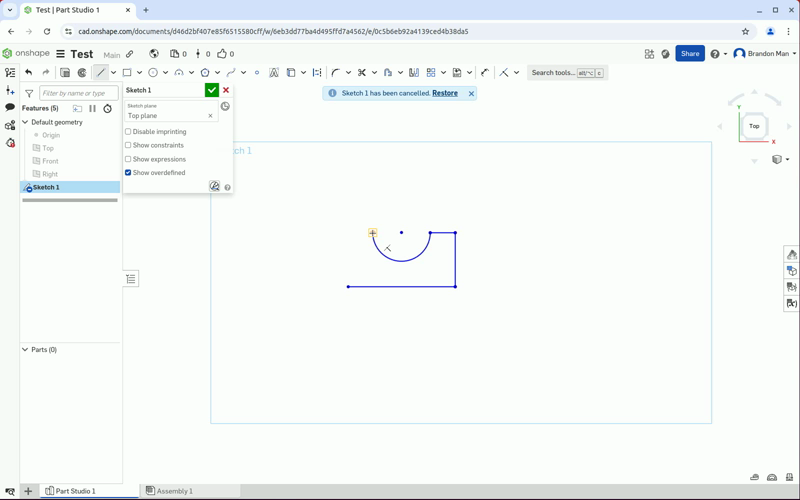
key_down(shift)
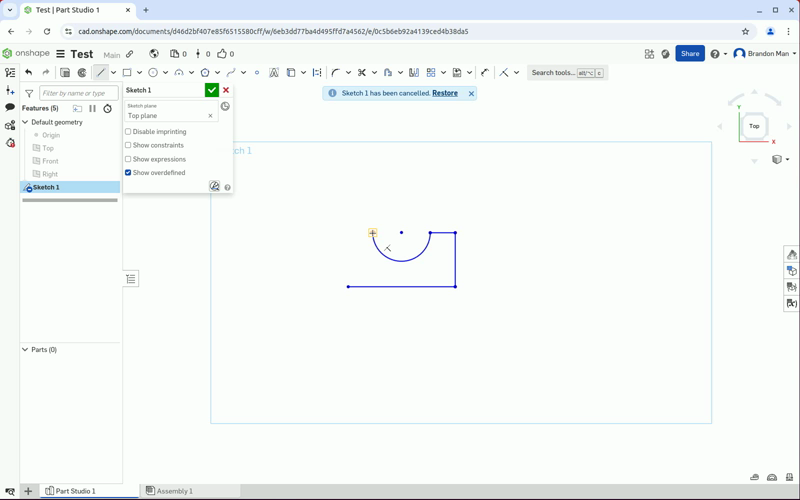
mouse_move(402, 232)
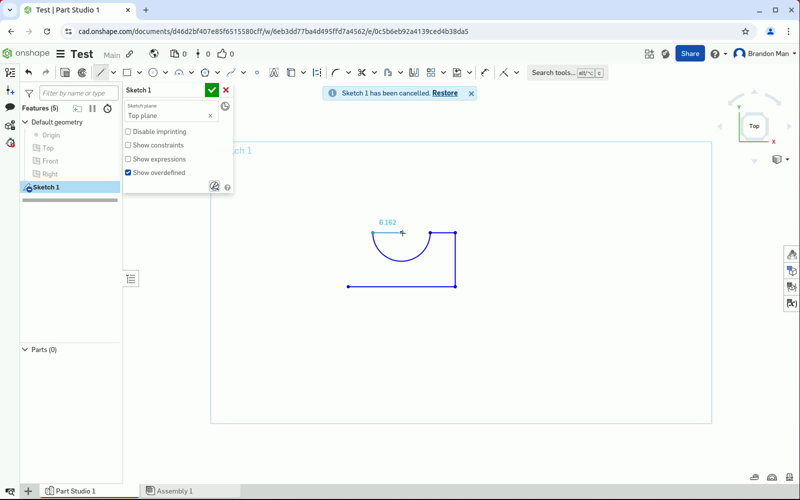
mouse_move(348, 232)
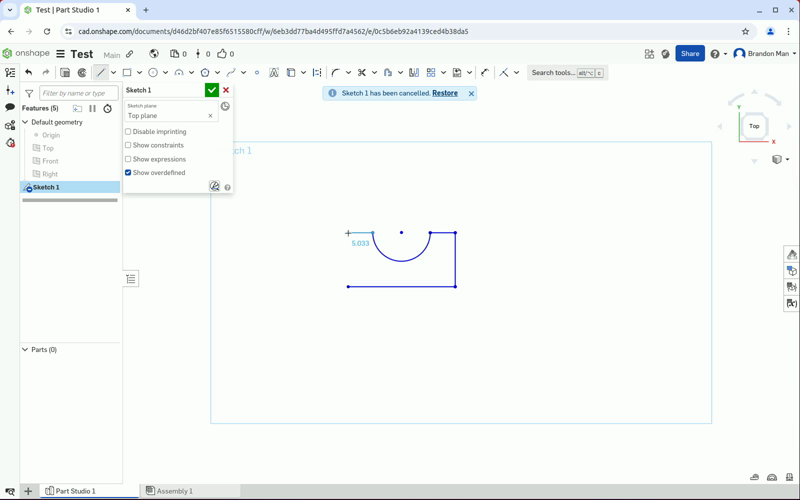
click(348, 232)
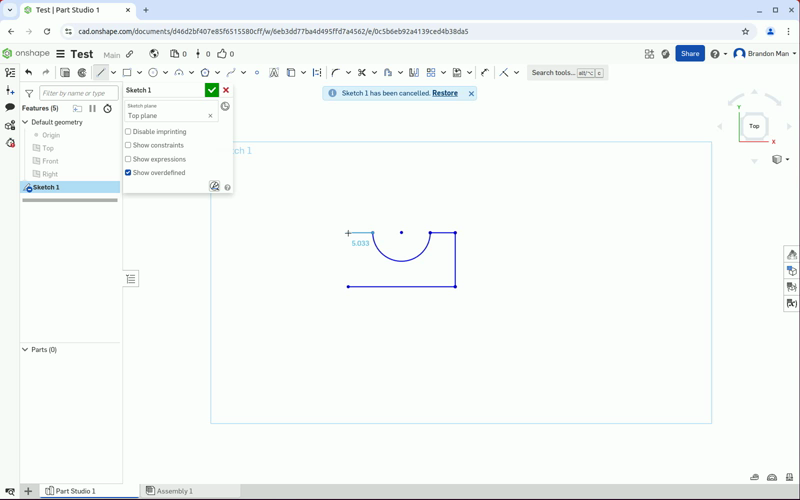
key_up(shift)
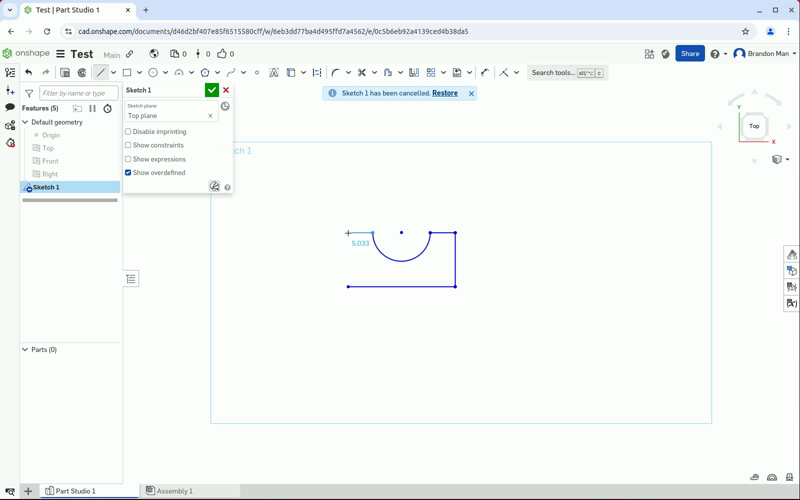
mouse_move(378, 232)
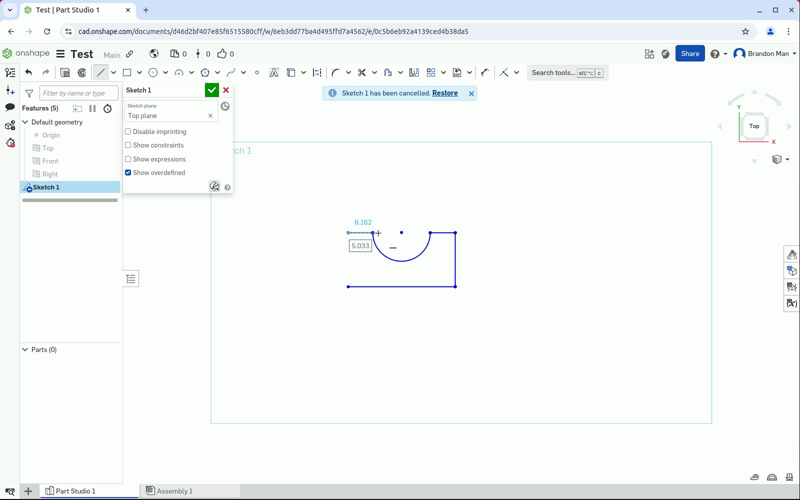
key_down(shift)
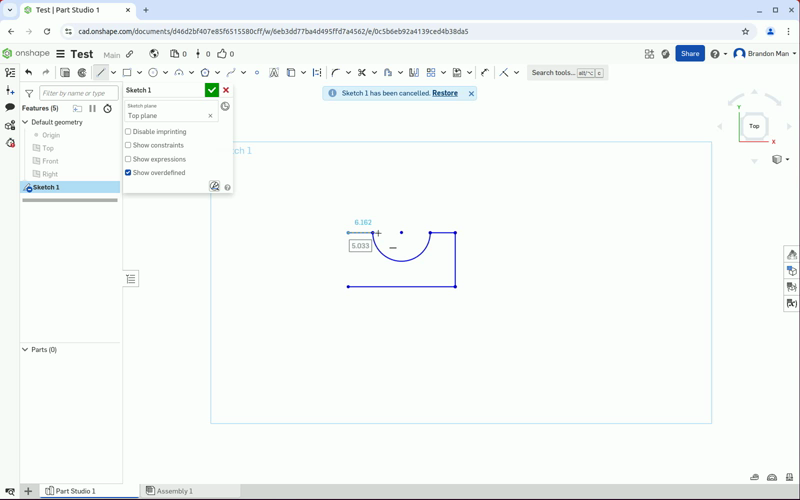
mouse_move(348, 286)
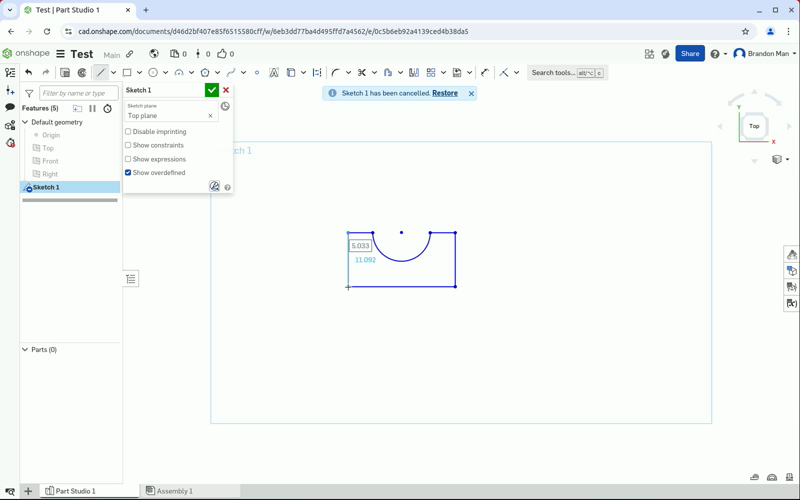
key_up(shift)
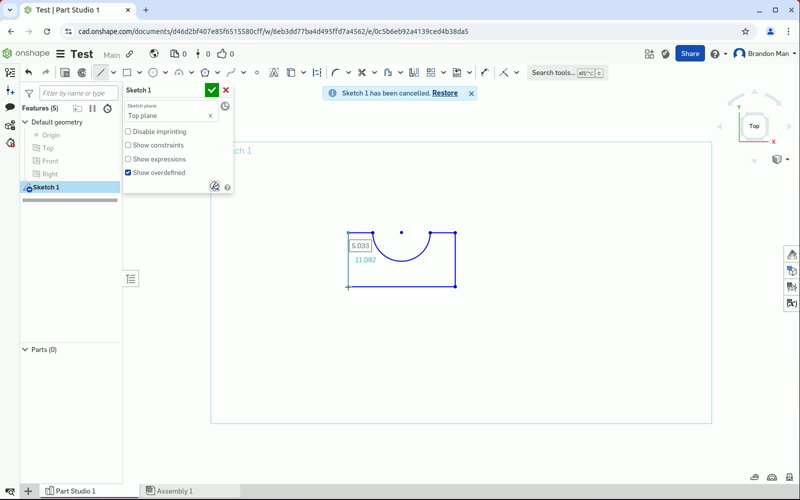
click(348, 286)
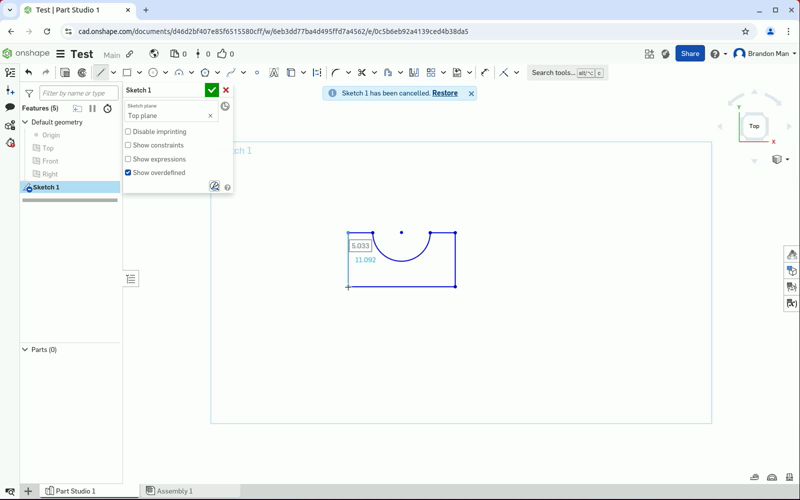
key(esc)
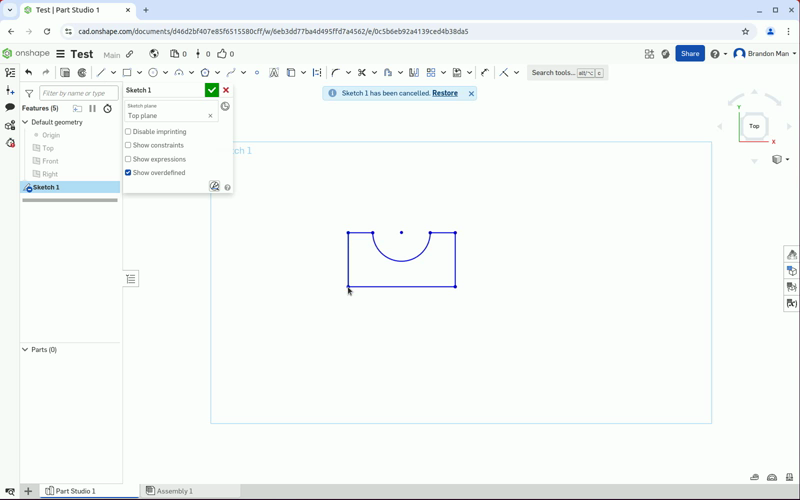
key(c)
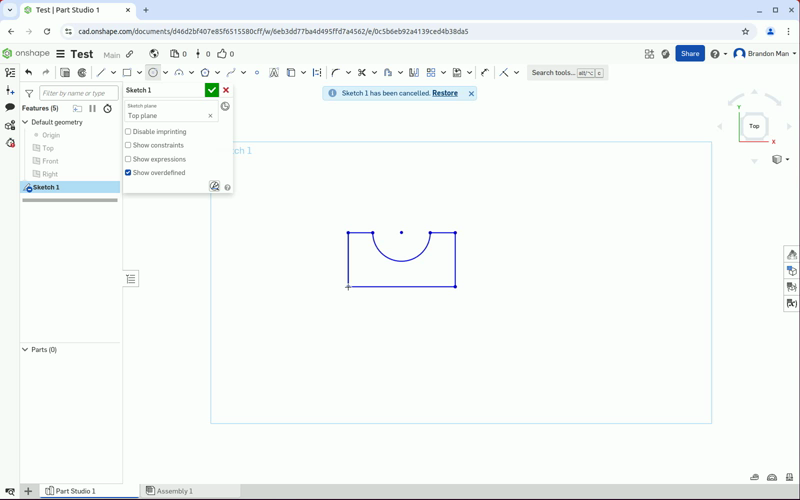
key_down(shift)
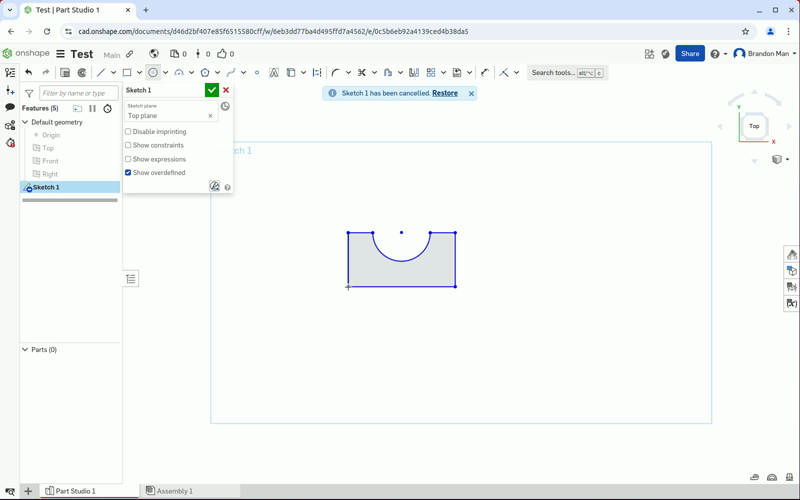
mouse_move(361, 273)
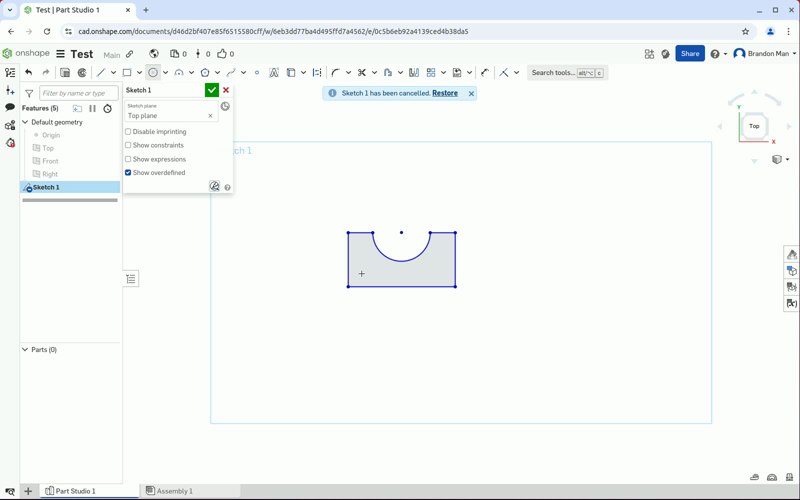
click(361, 273)
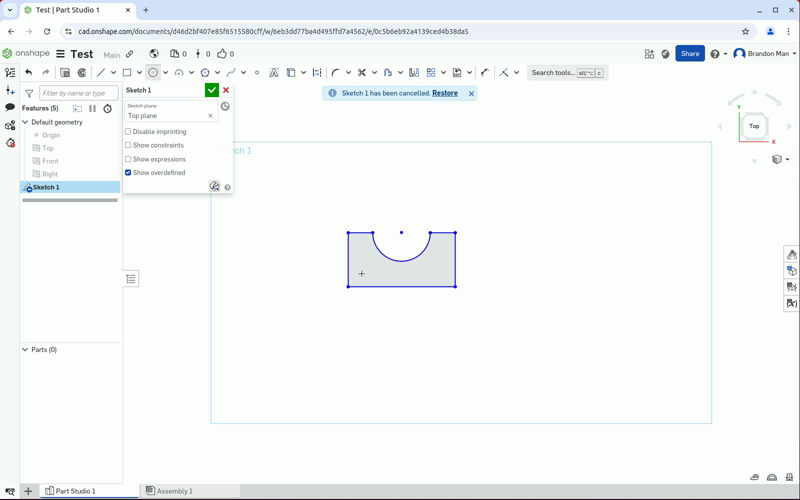
key_up(shift)
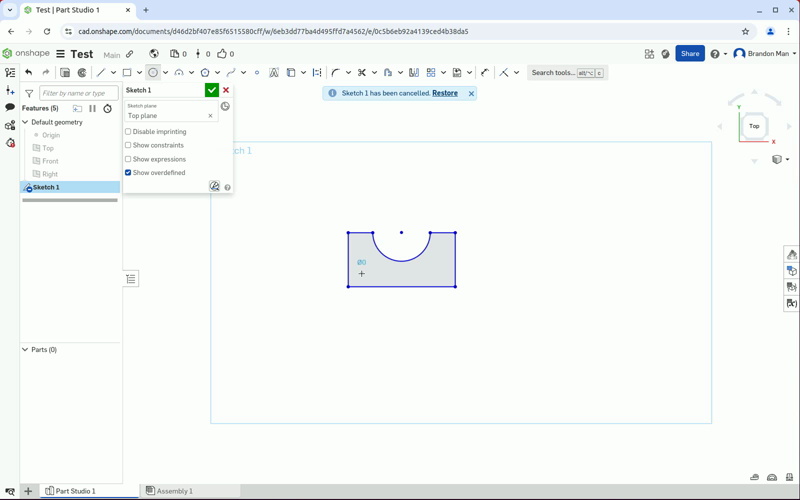
mouse_move(368, 273)
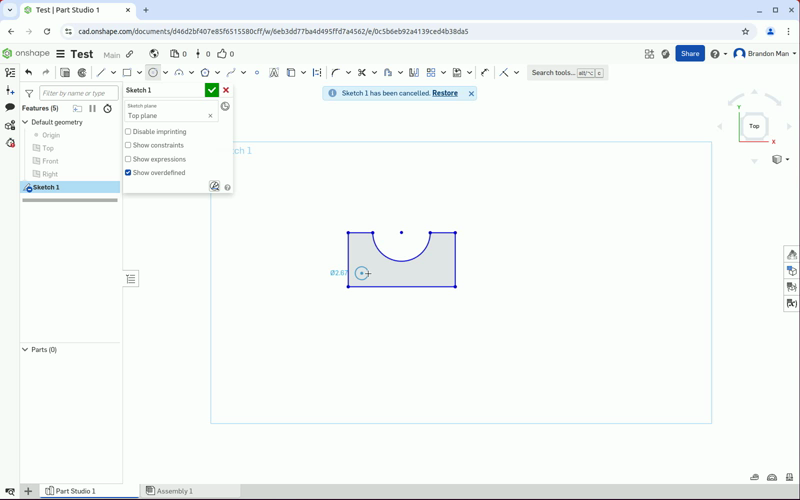
click(368, 273)
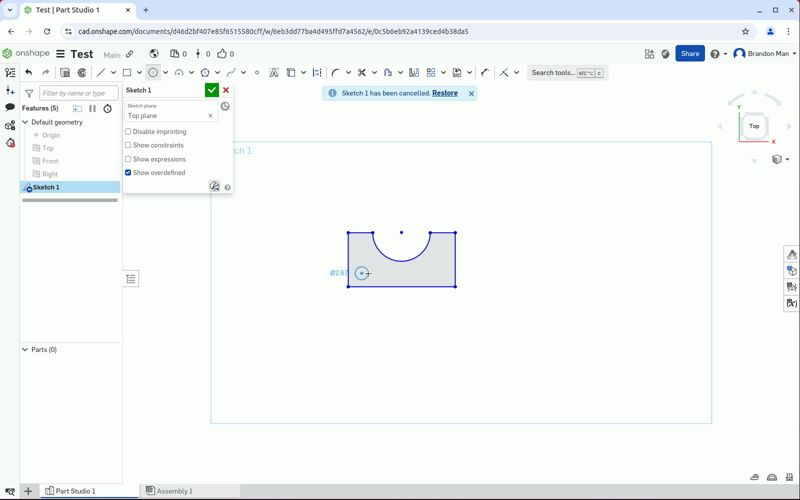
key(esc)
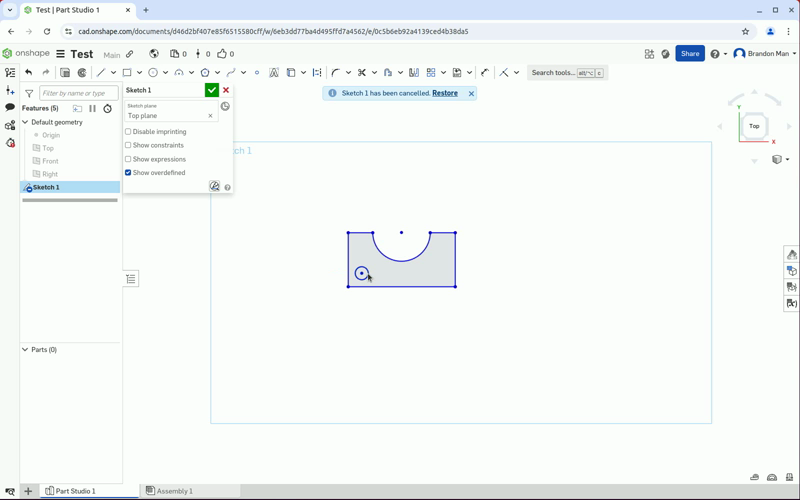
key(c)
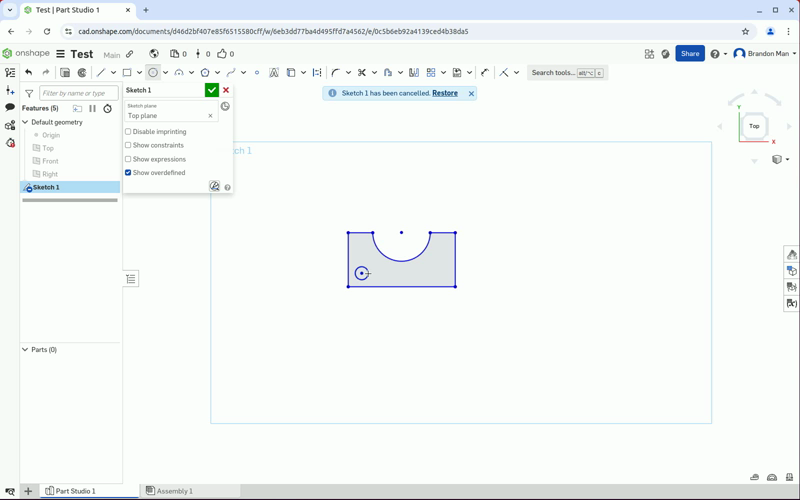
key_down(shift)
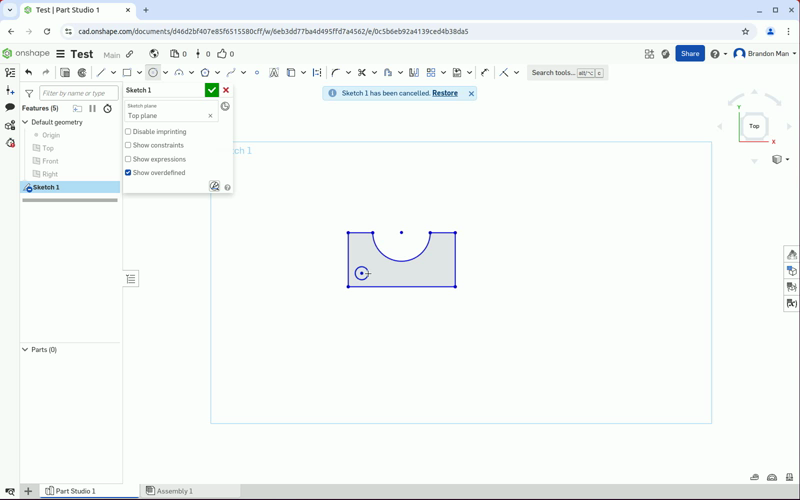
mouse_move(441, 273)
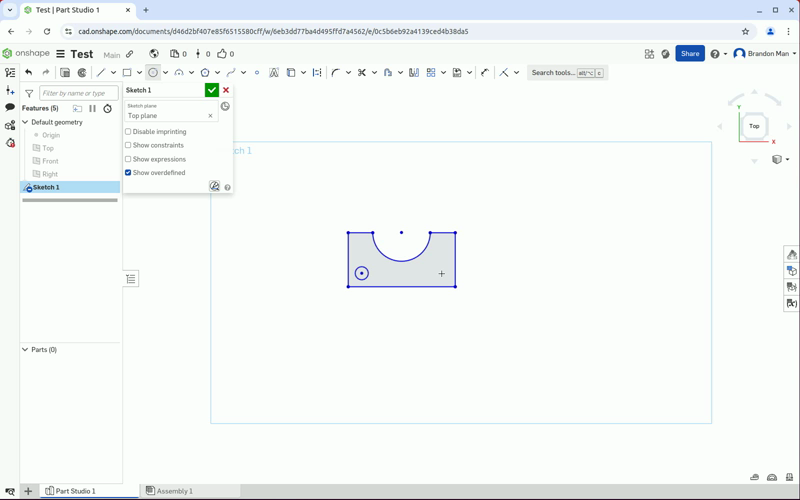
click(441, 273)
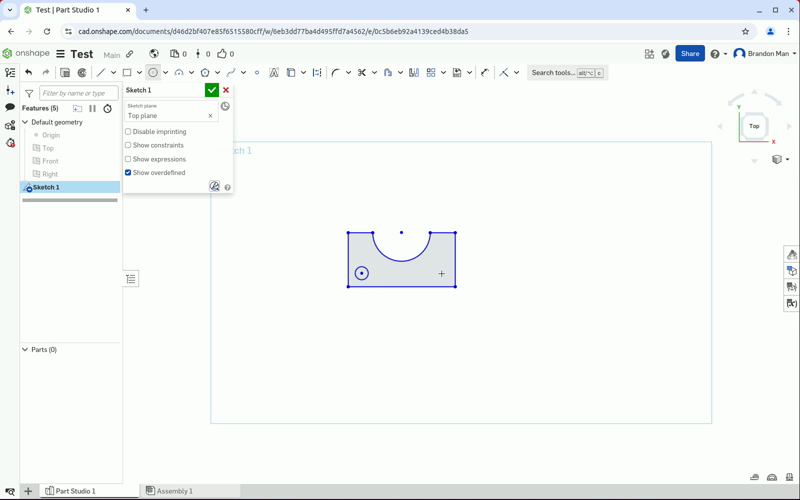
key_up(shift)
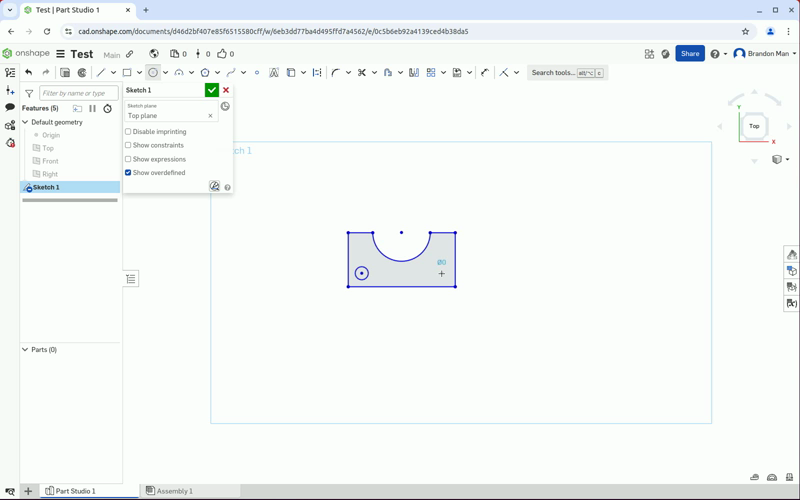
mouse_move(448, 273)
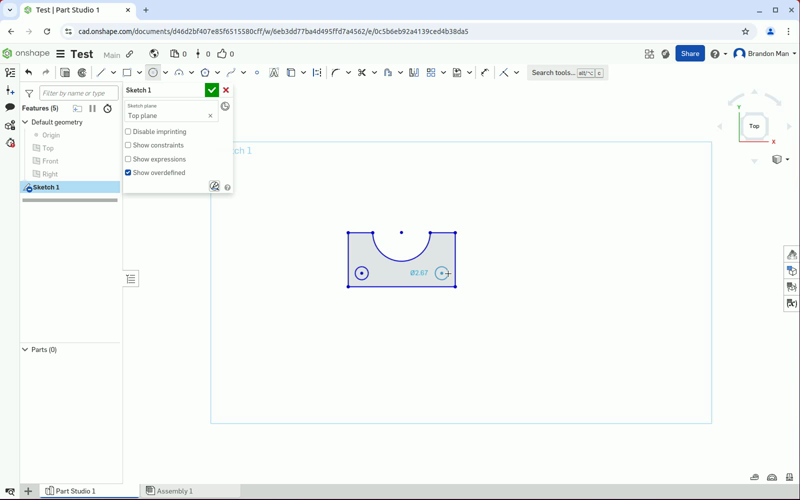
click(448, 273)
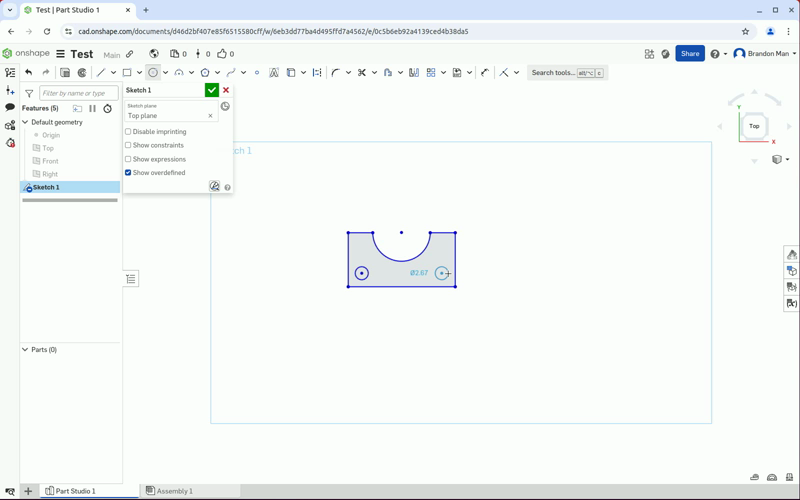
key(esc)
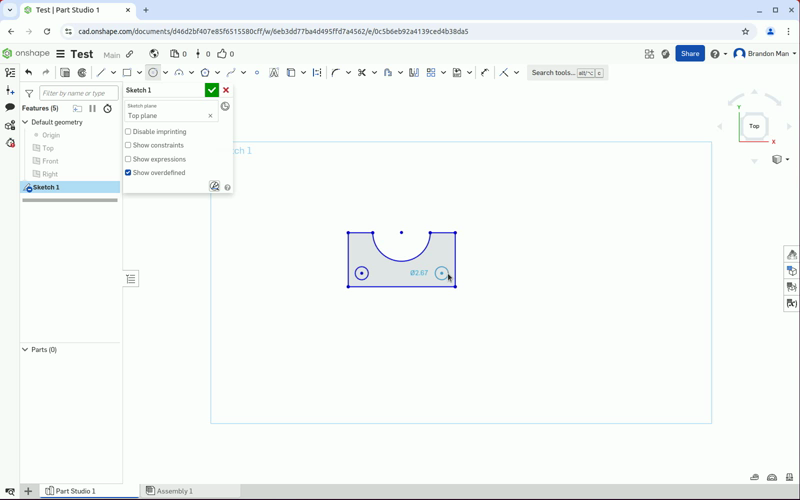
mouse_move(369, 265)
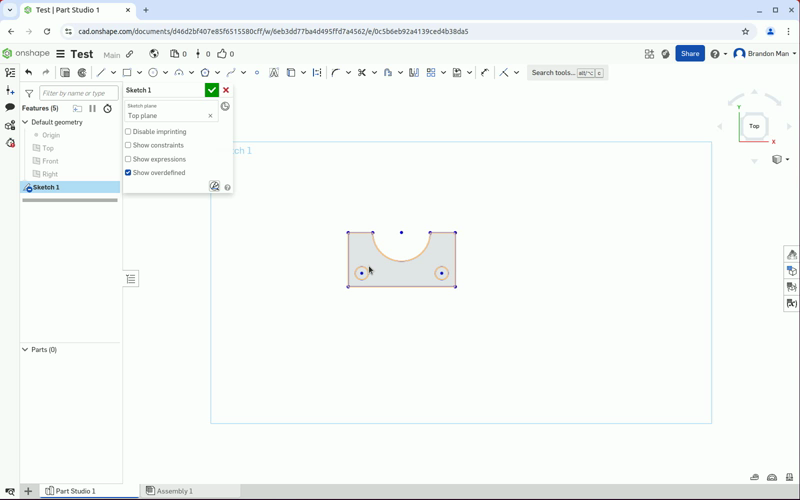
click(369, 265)
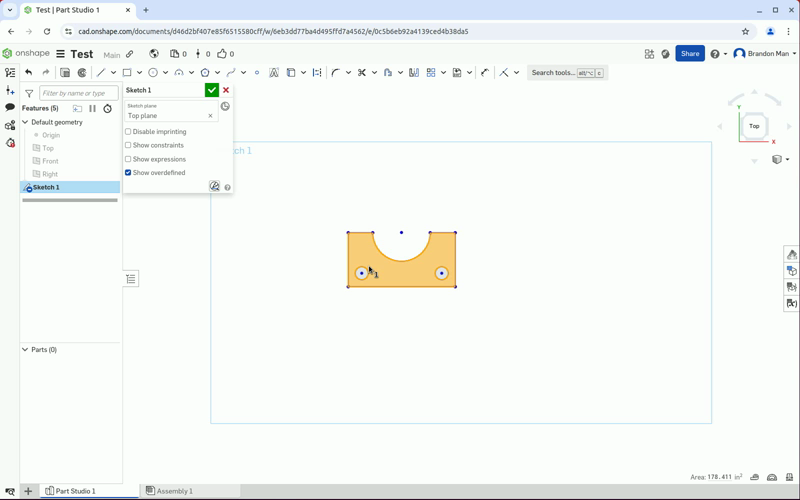
mouse_move(73, 352)
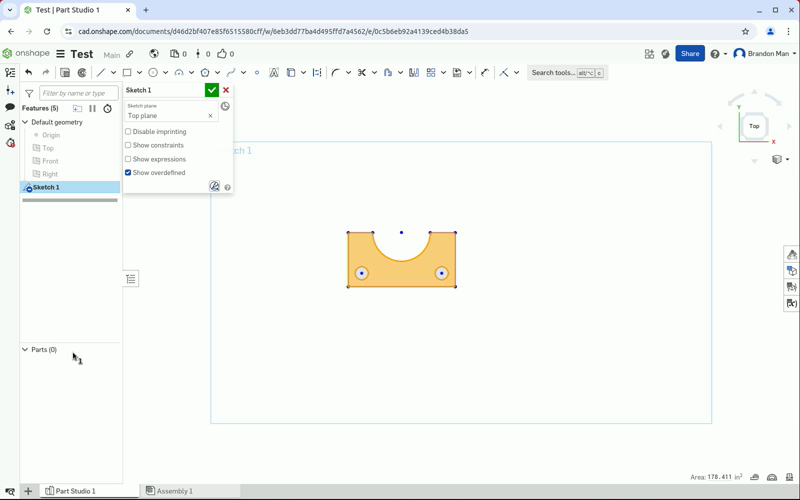
key(shift+y)
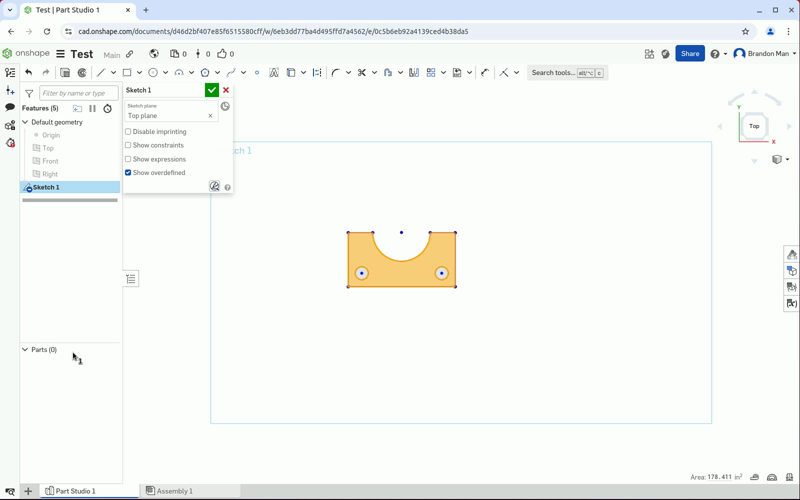
key(shift+e)
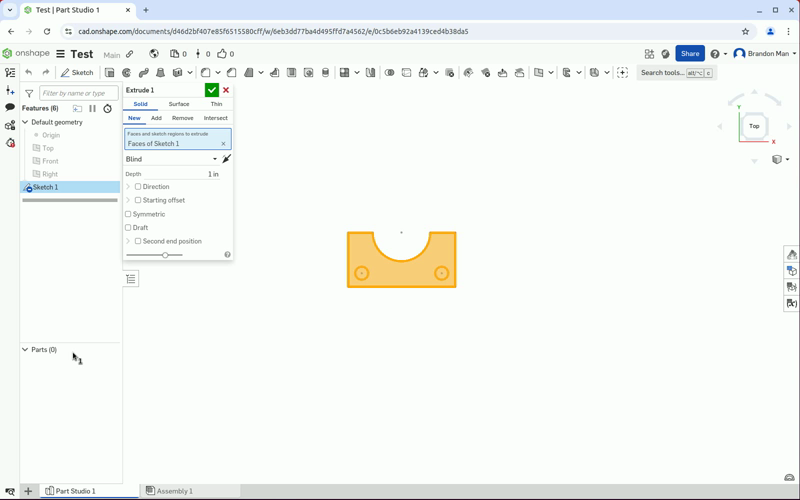
mouse_move(143, 106)
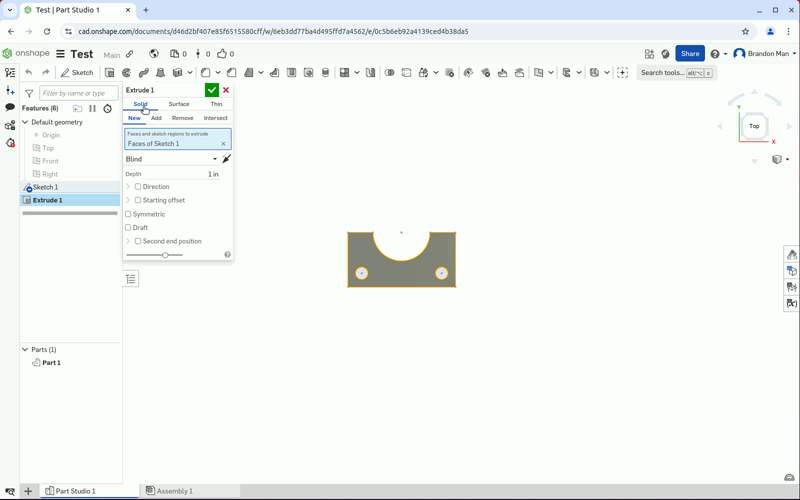
click(143, 106)
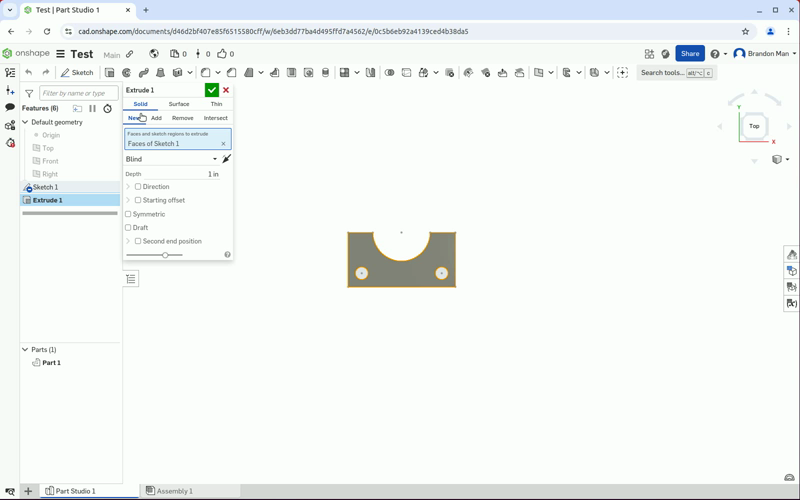
mouse_move(137, 120)
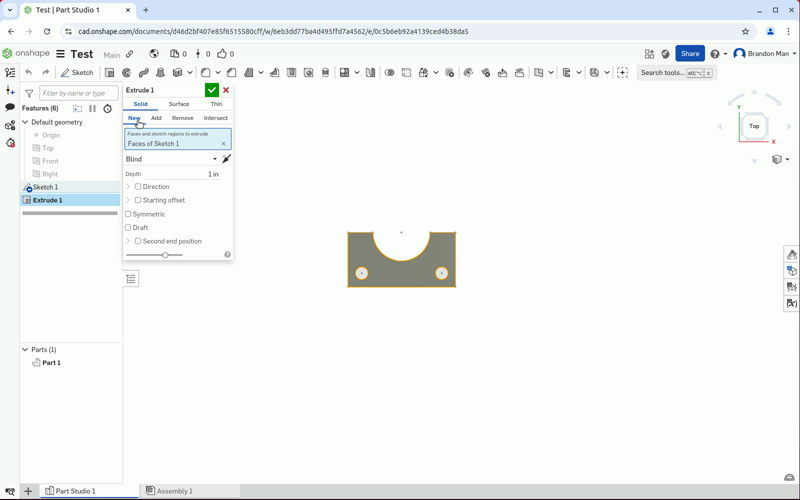
click(137, 120)
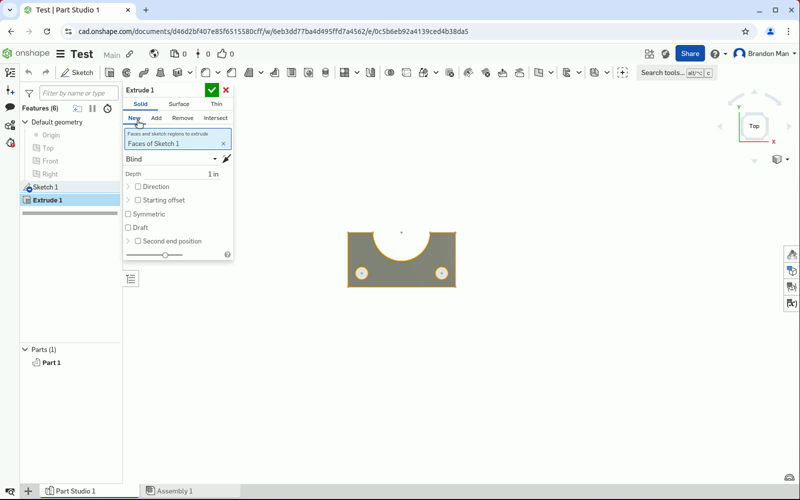
key(tab, 4)
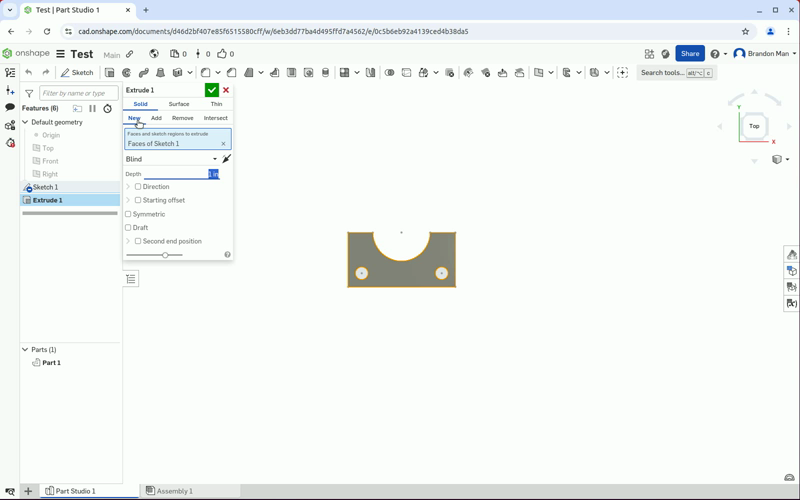
text(11.073)
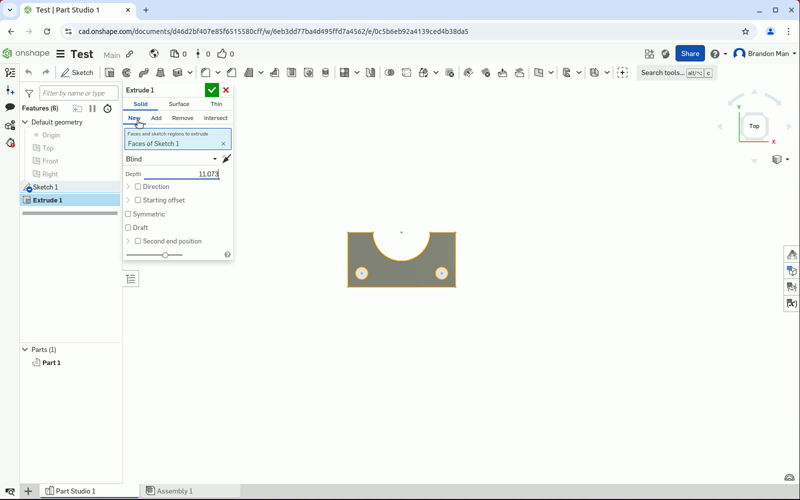
key(enter)
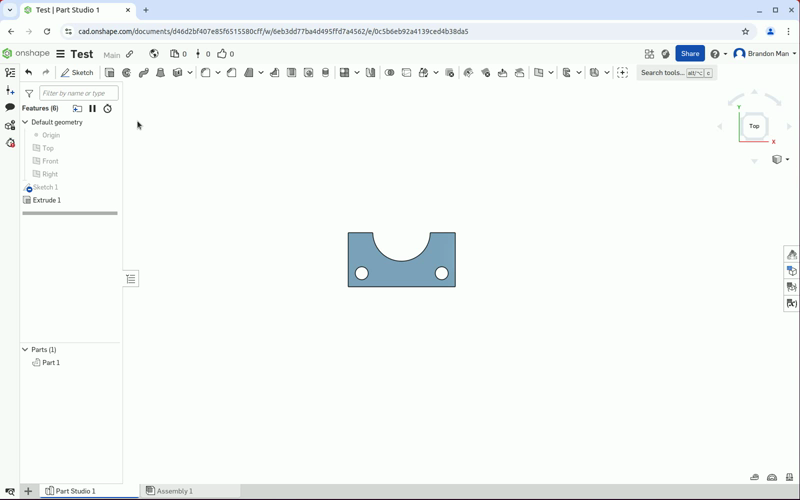
key(shift+h)
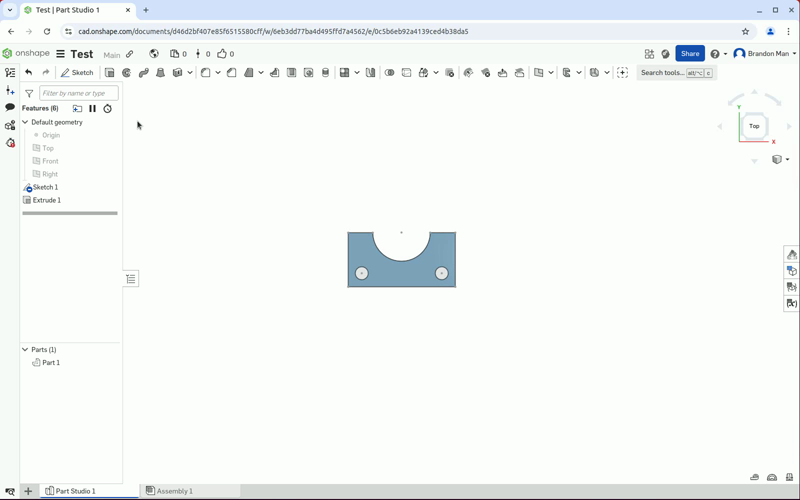
key(shift+h)
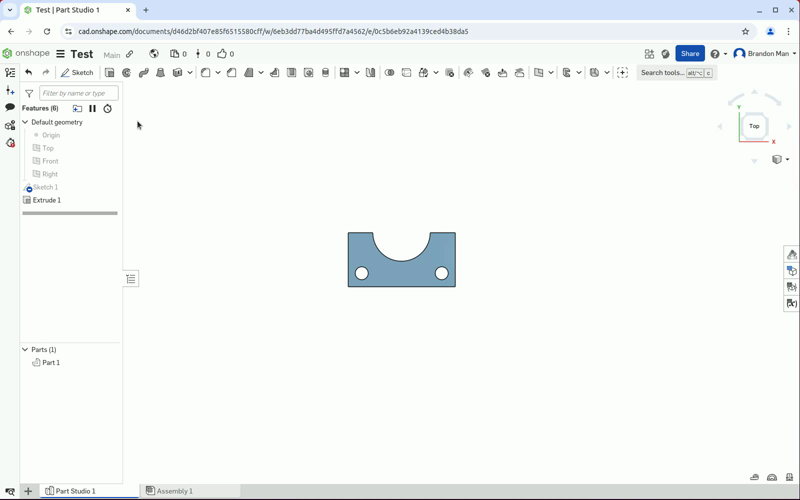
mouse_move(73, 189)
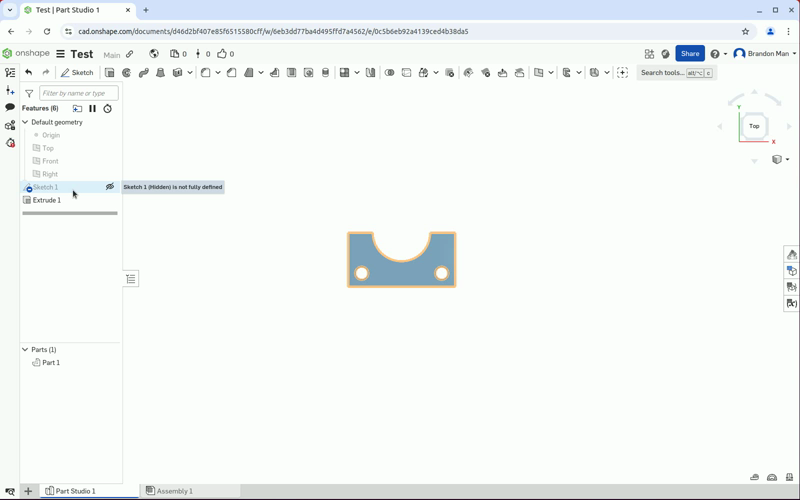
click(73, 189)
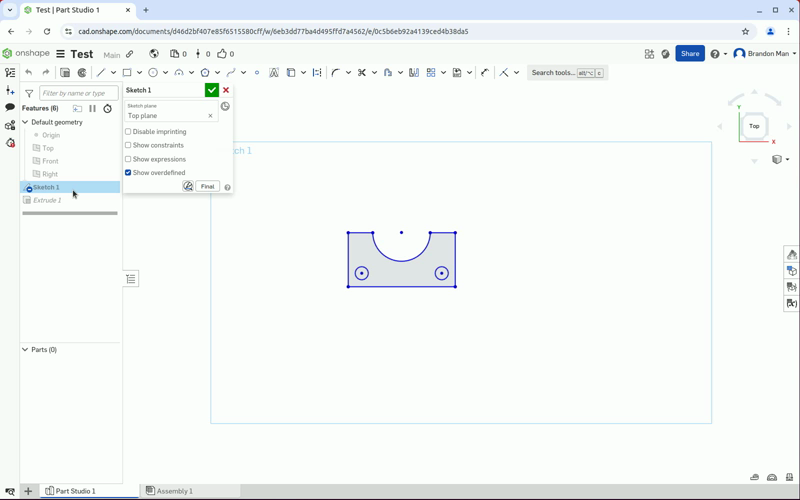
mouse_move(229, 92)
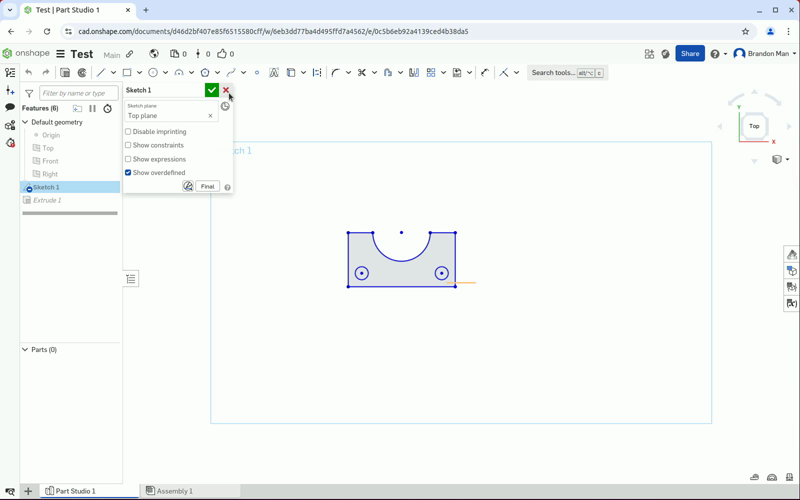
click(229, 92)
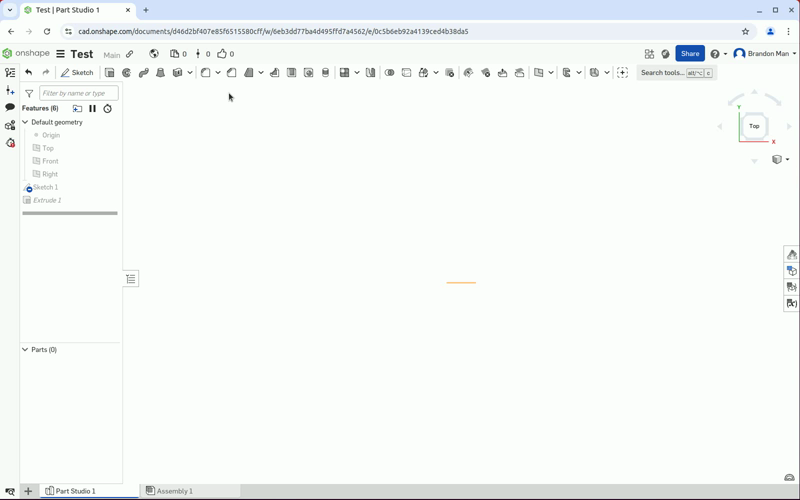
mouse_move(541, 75)
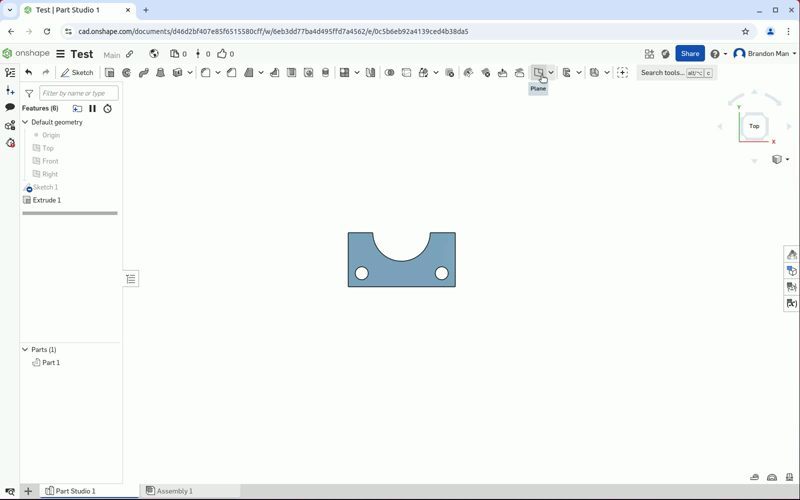
click(541, 75)
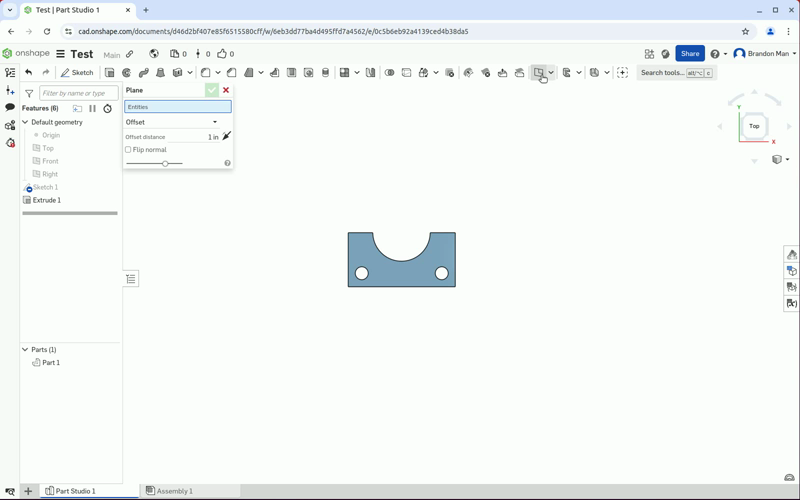
mouse_move(73, 150)
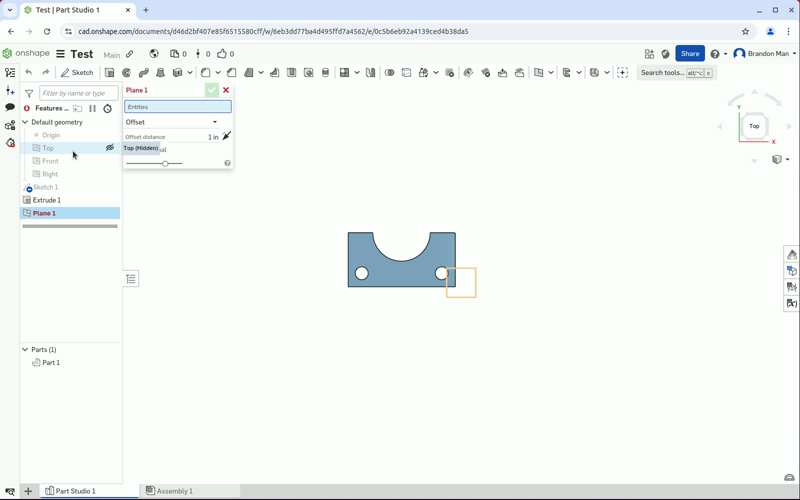
click(73, 150)
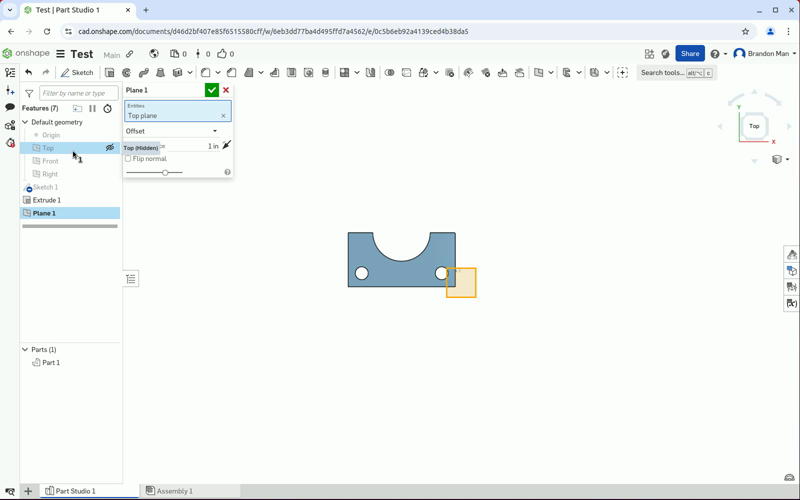
key(tab, 2)
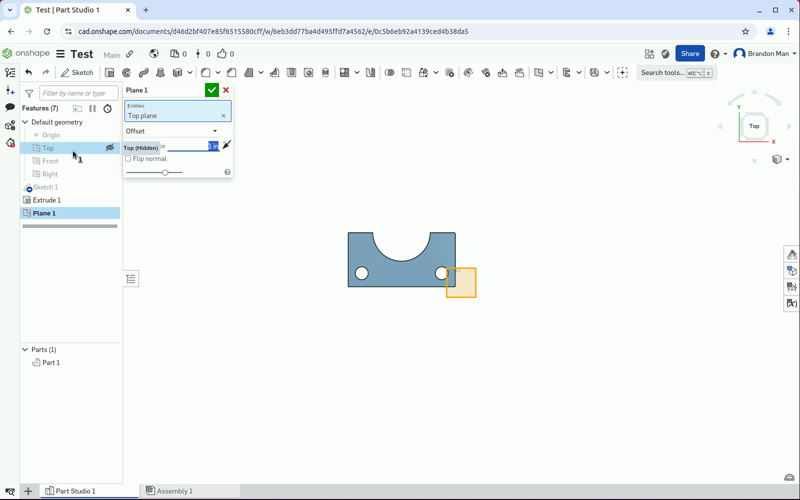
text(11.061)
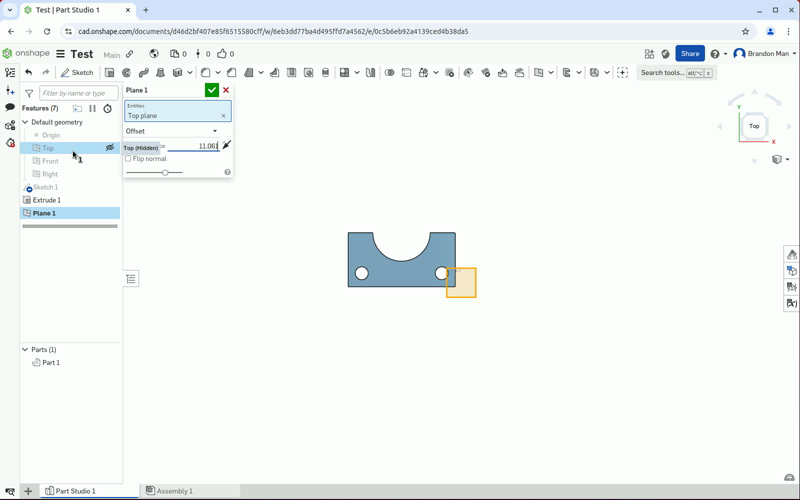
key(enter, 2)
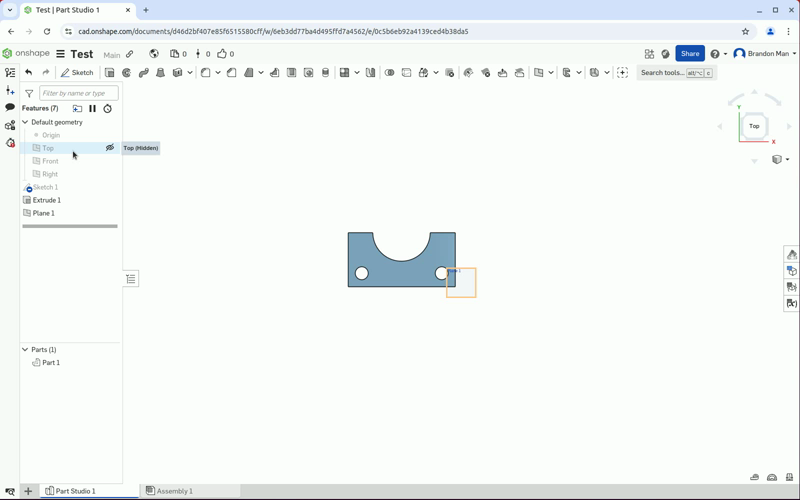
key(shift+s)
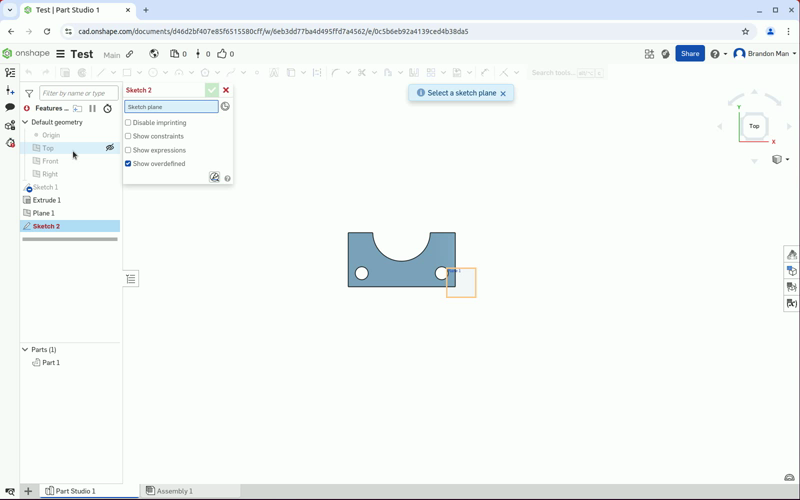
mouse_move(73, 215)
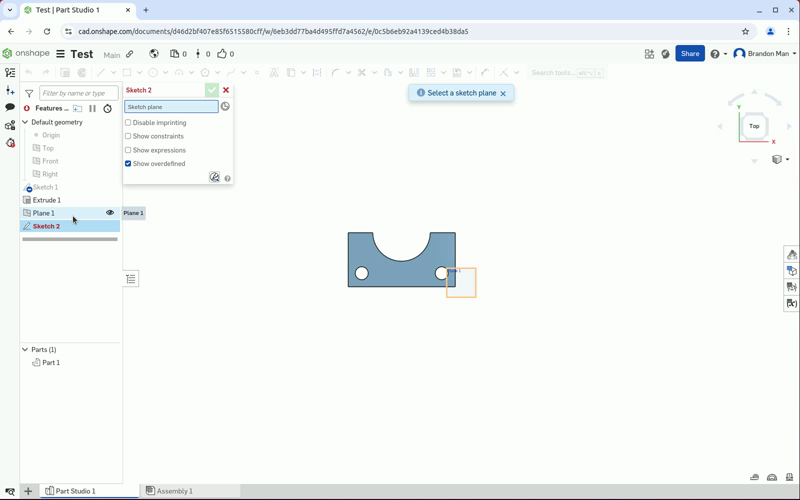
click(73, 215)
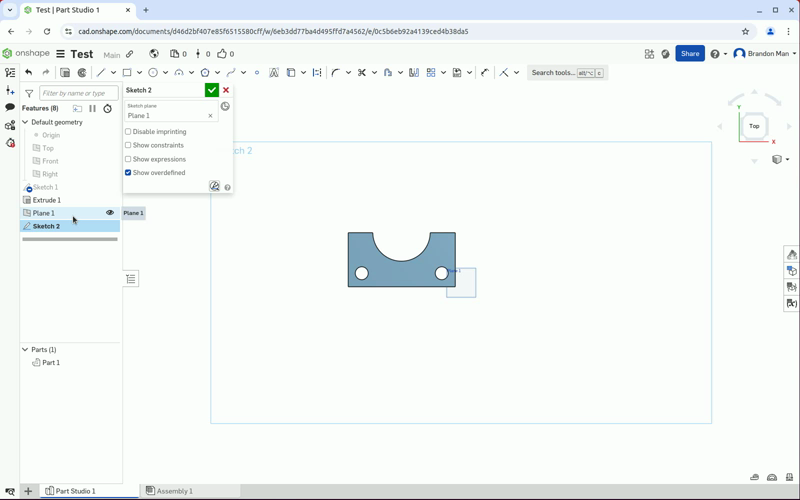
mouse_move(73, 352)
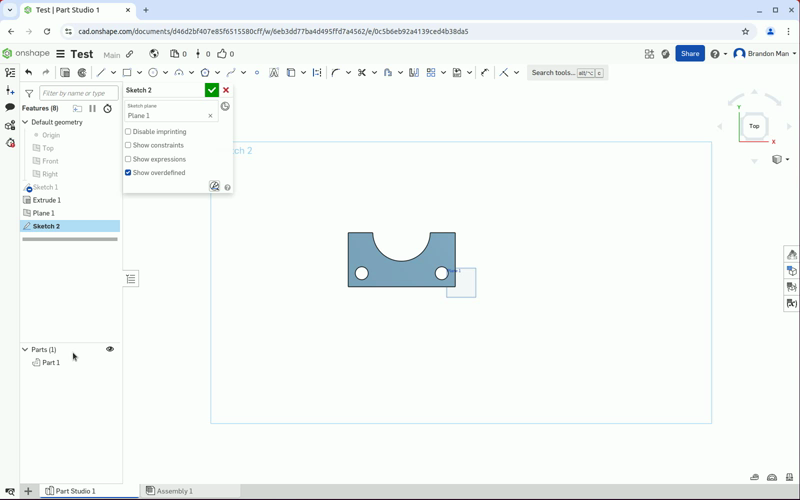
key(y)
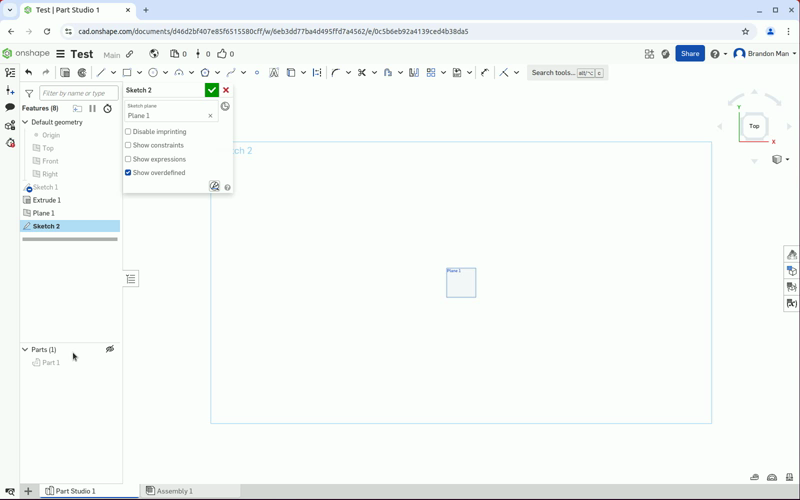
key(l)
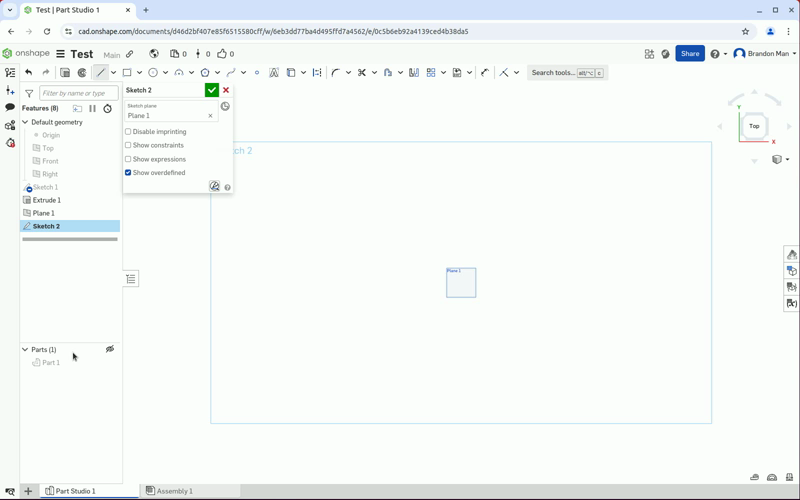
key_down(shift)
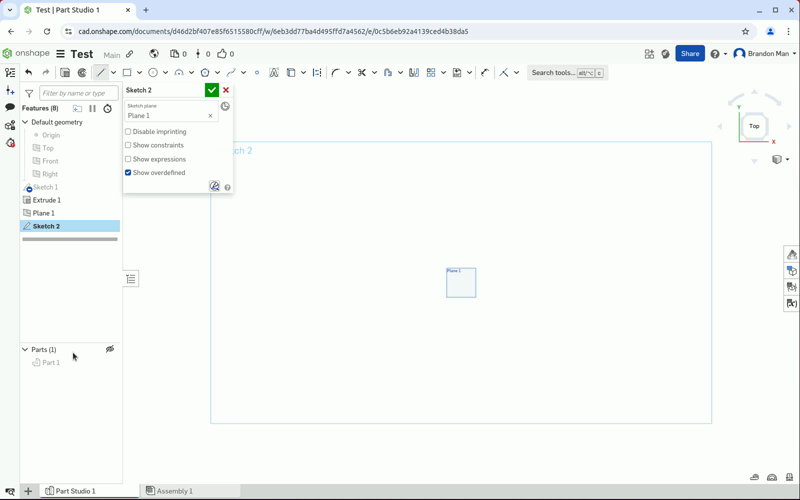
mouse_move(348, 252)
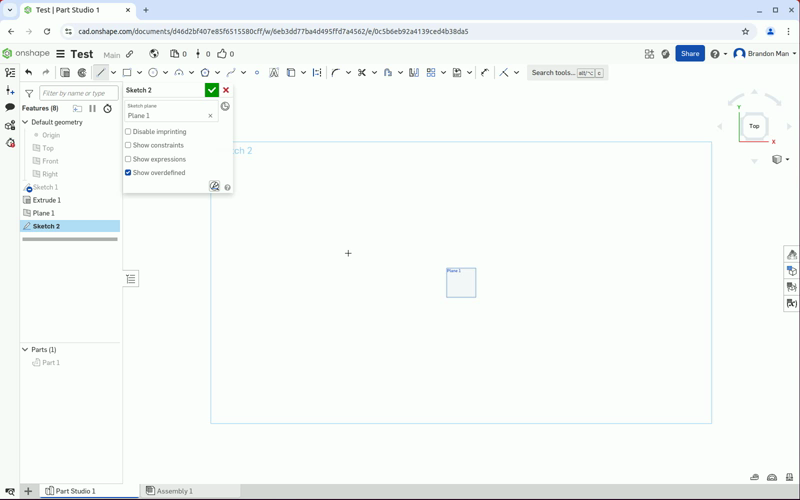
click(348, 252)
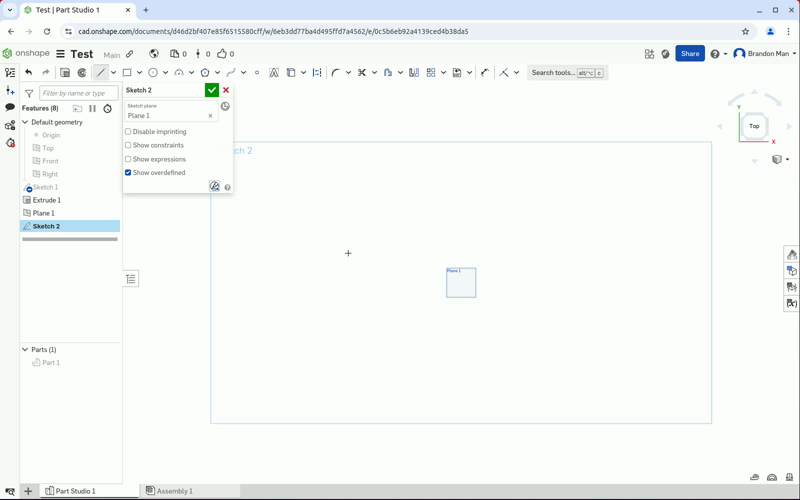
key_up(shift)
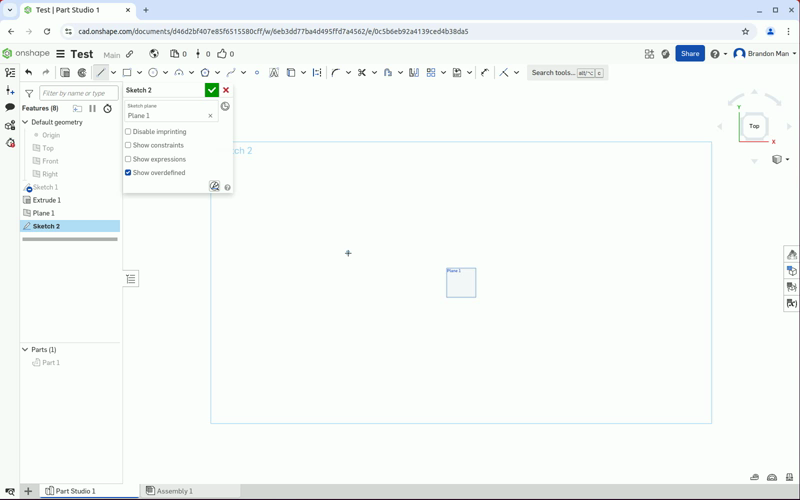
key_down(shift)
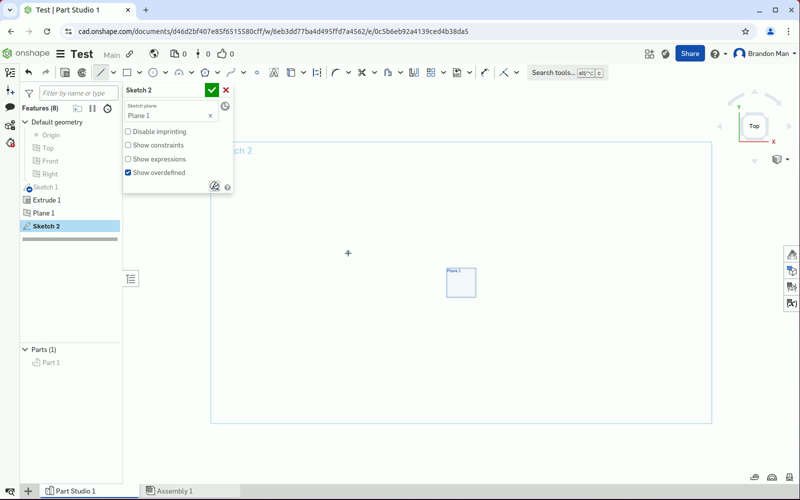
mouse_move(378, 252)
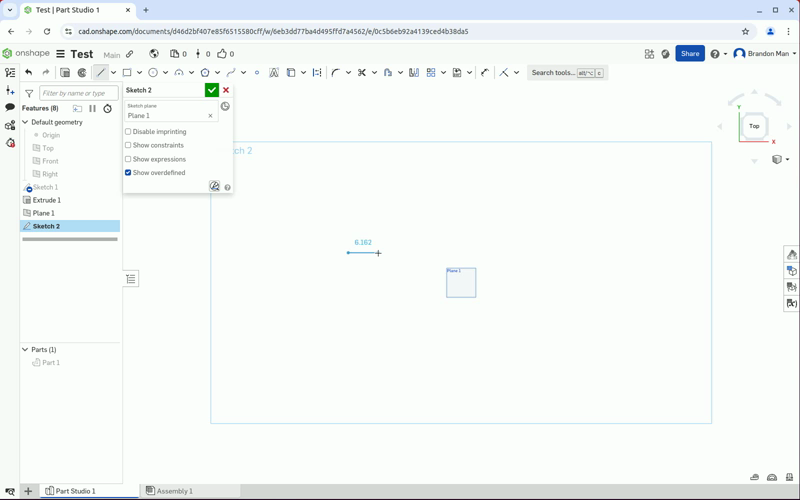
mouse_move(381, 252)
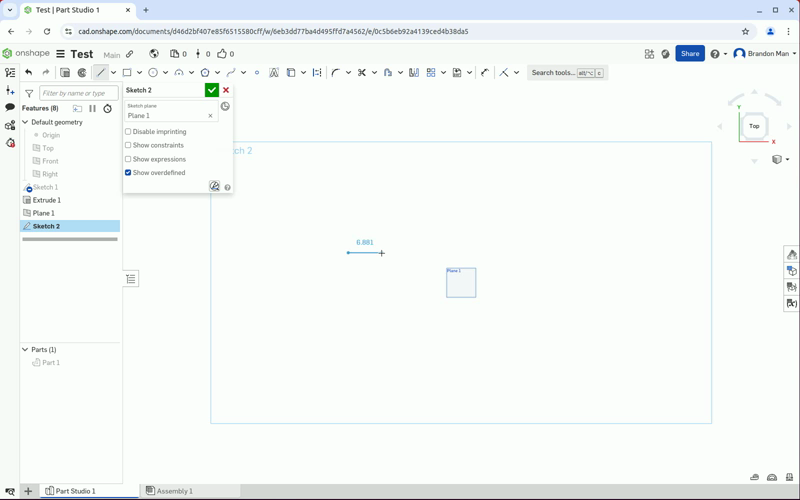
click(381, 252)
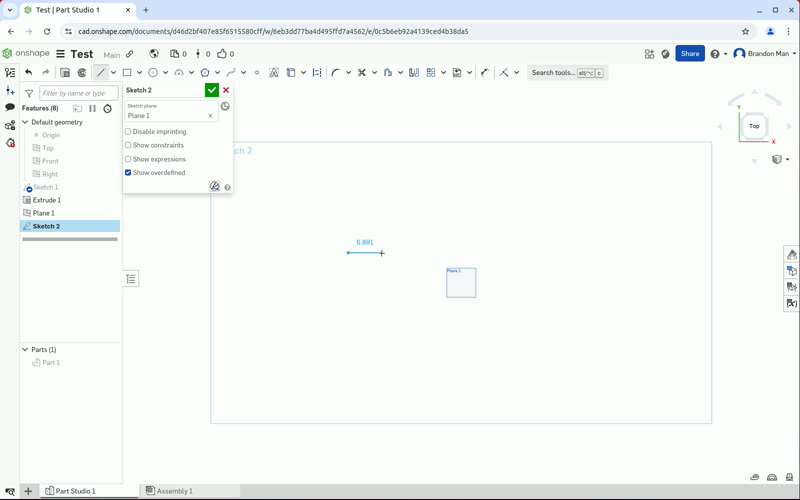
key_up(shift)
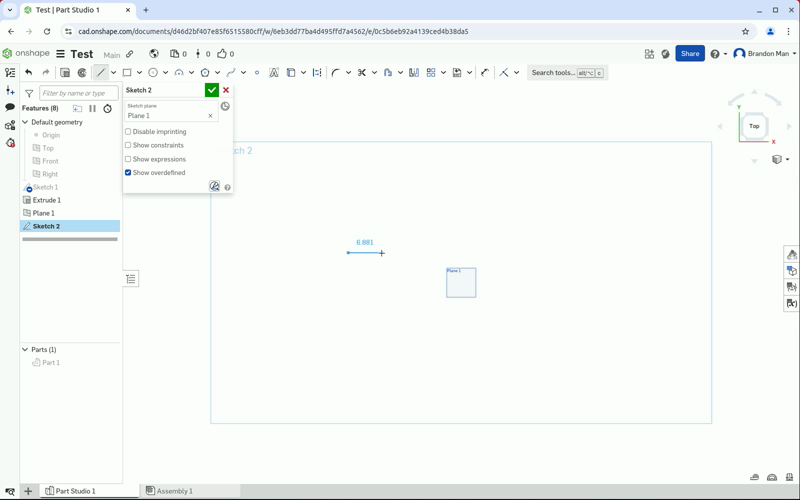
key(esc)
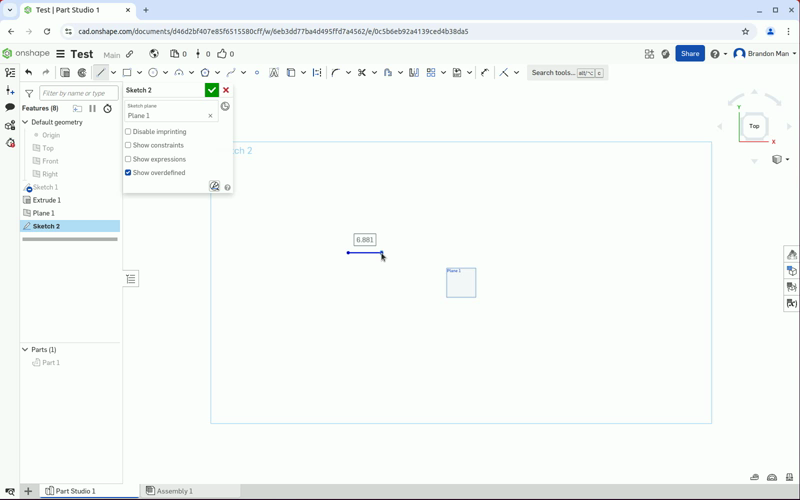
key(a)
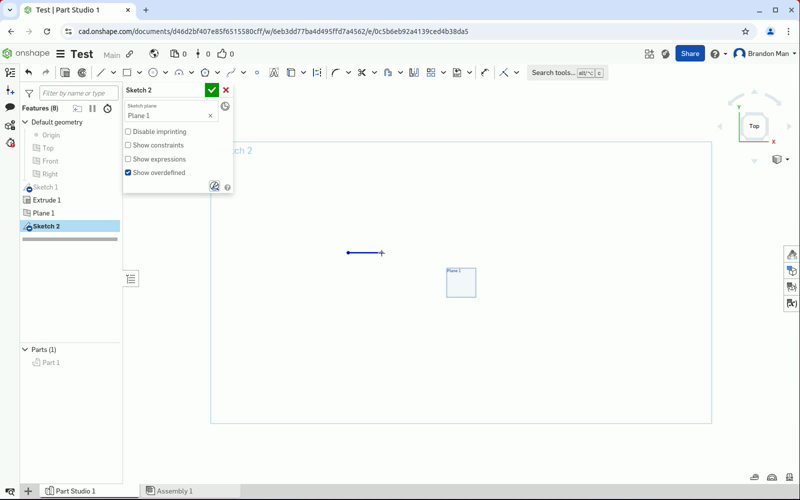
mouse_move(381, 252)
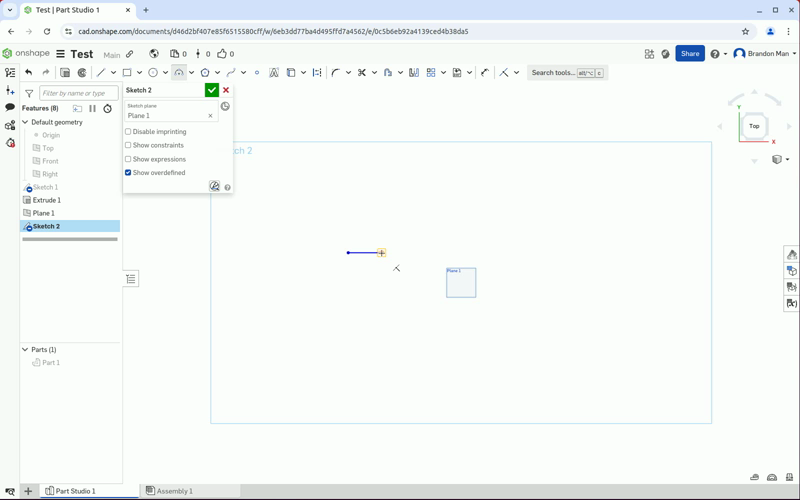
click(381, 252)
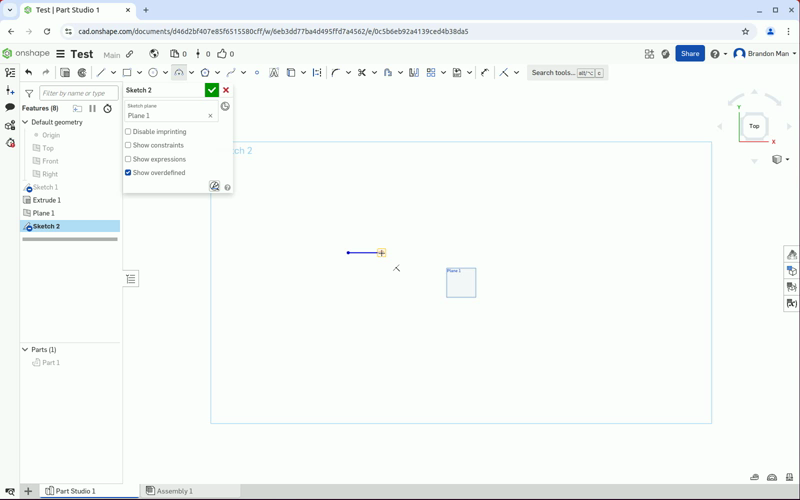
key_down(shift)
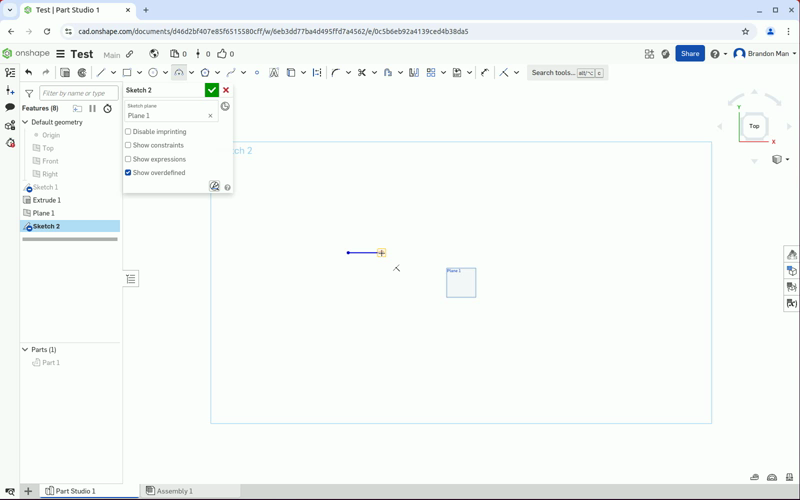
mouse_move(373, 231)
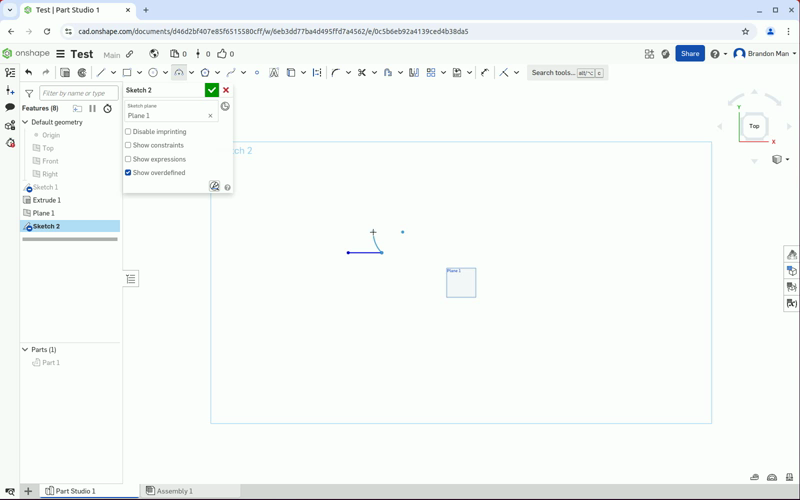
click(373, 231)
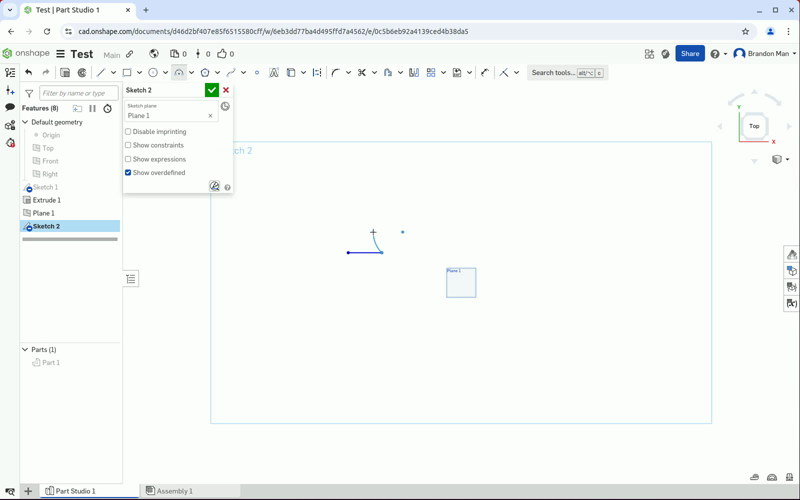
mouse_move(375, 242)
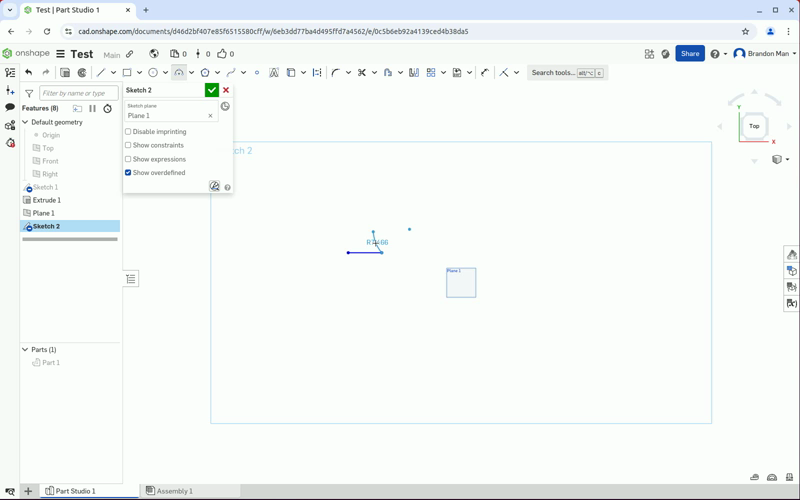
click(375, 242)
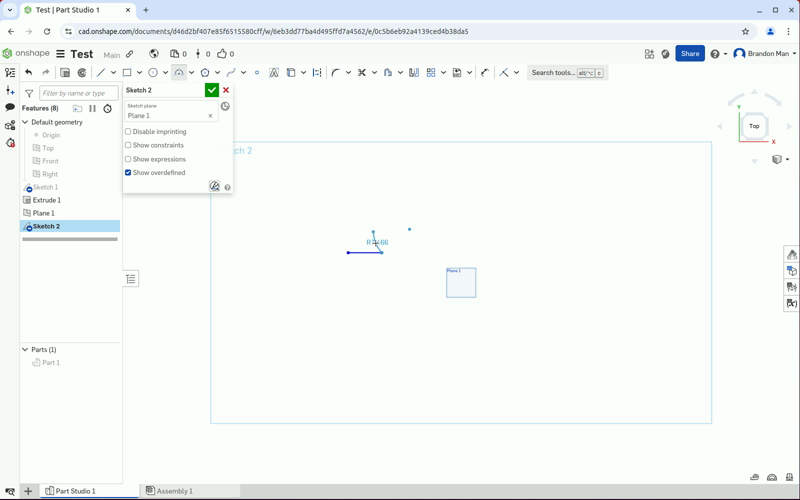
key_up(shift)
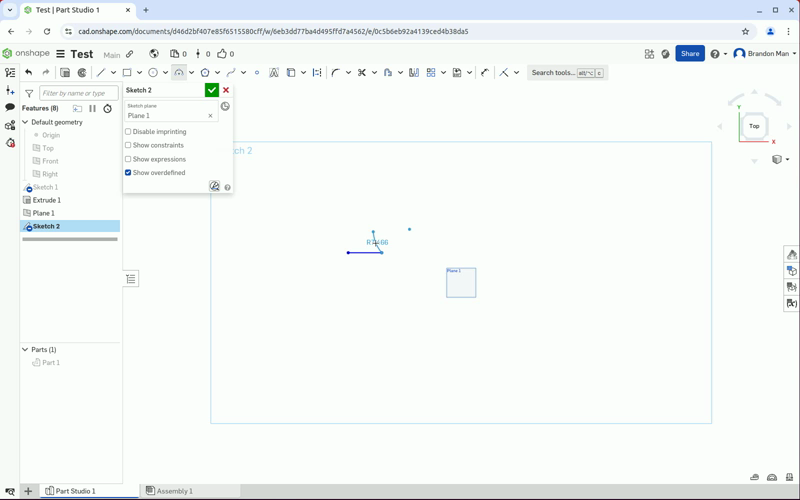
key(esc)
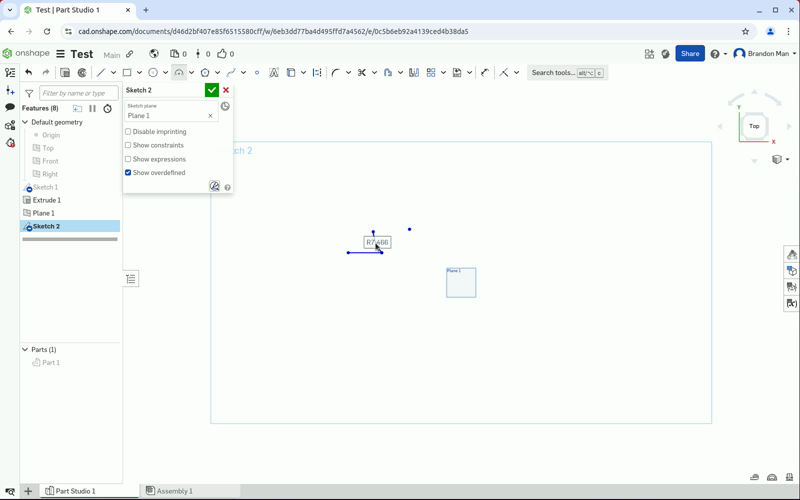
key(l)
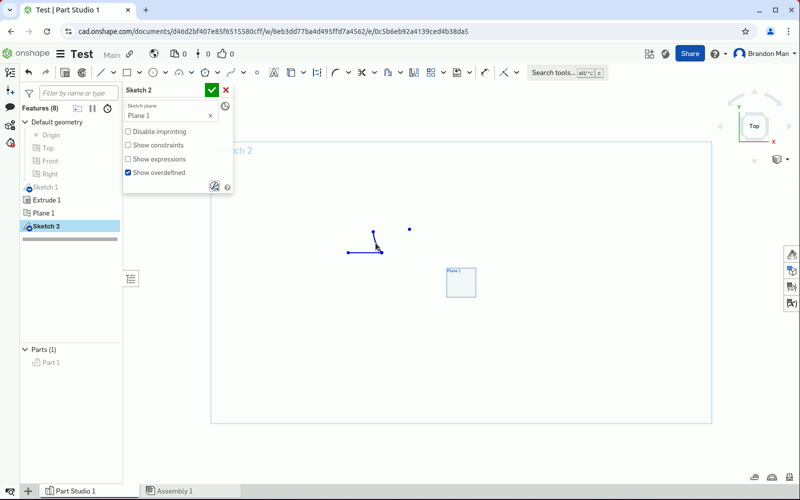
mouse_move(373, 231)
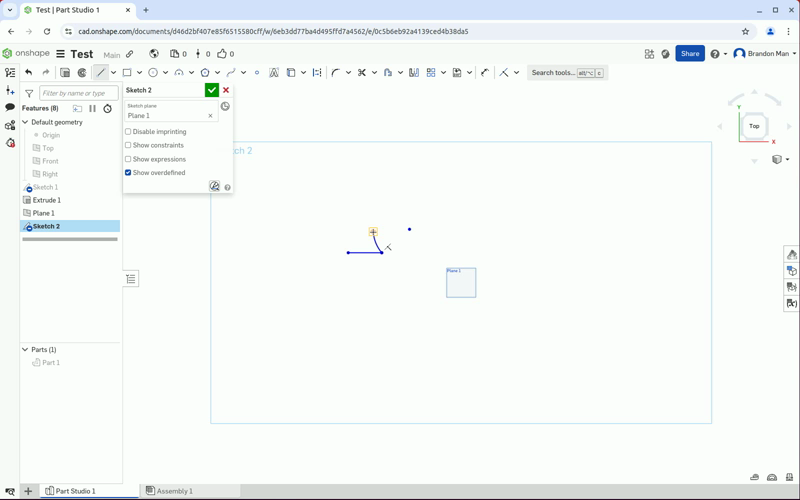
click(373, 231)
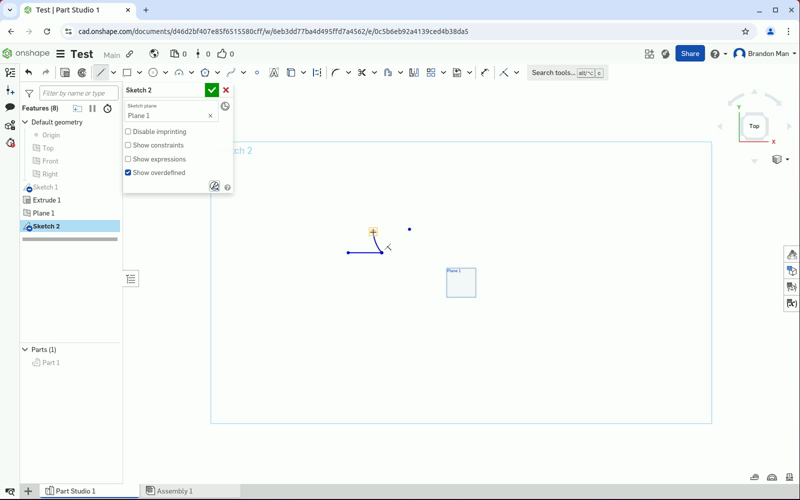
key_down(shift)
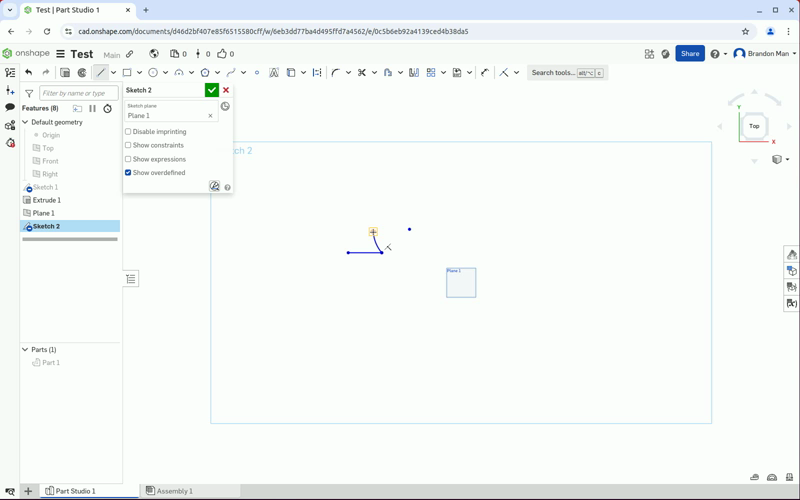
mouse_move(403, 231)
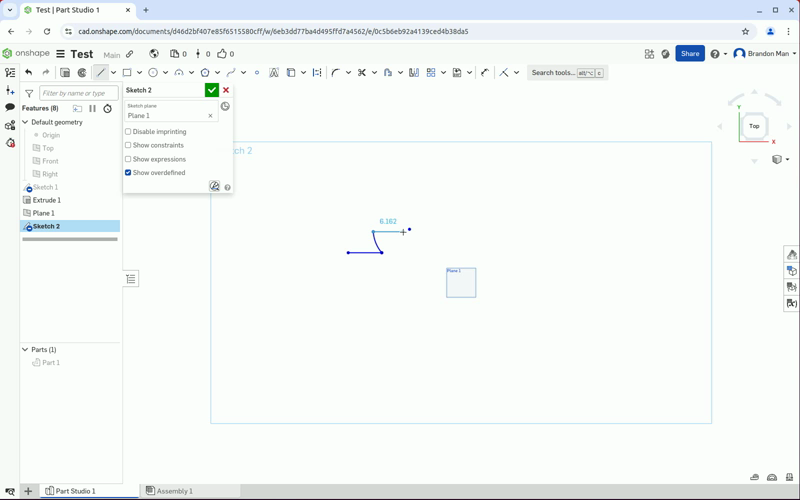
mouse_move(348, 231)
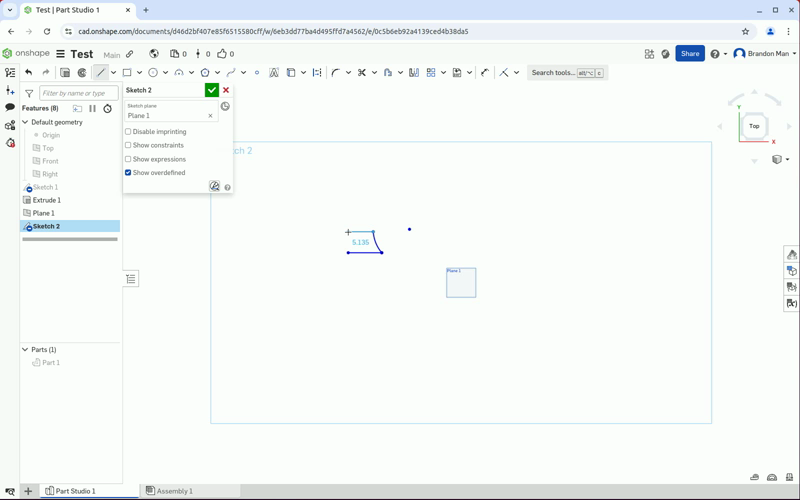
click(348, 231)
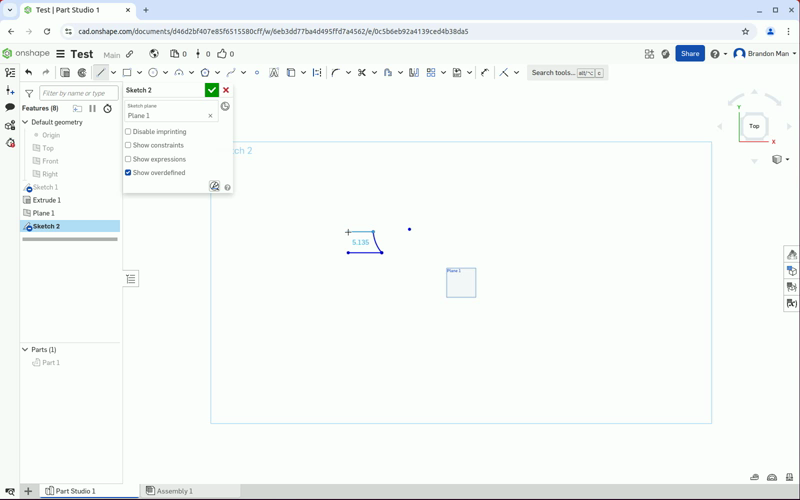
key_up(shift)
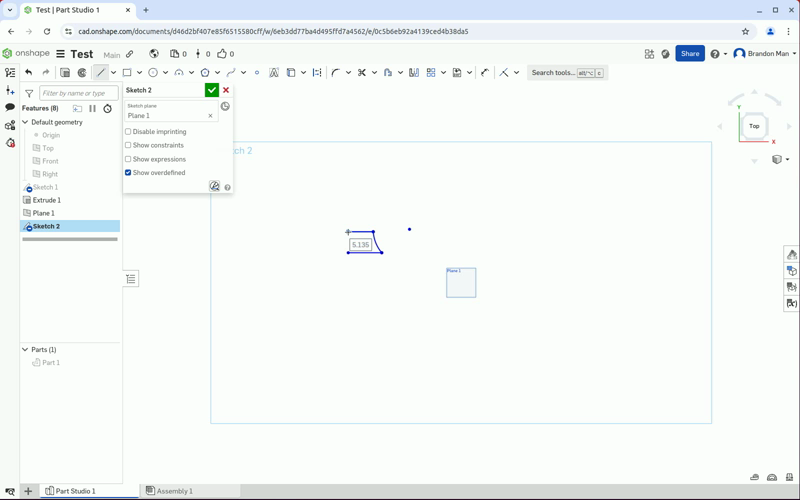
mouse_move(378, 231)
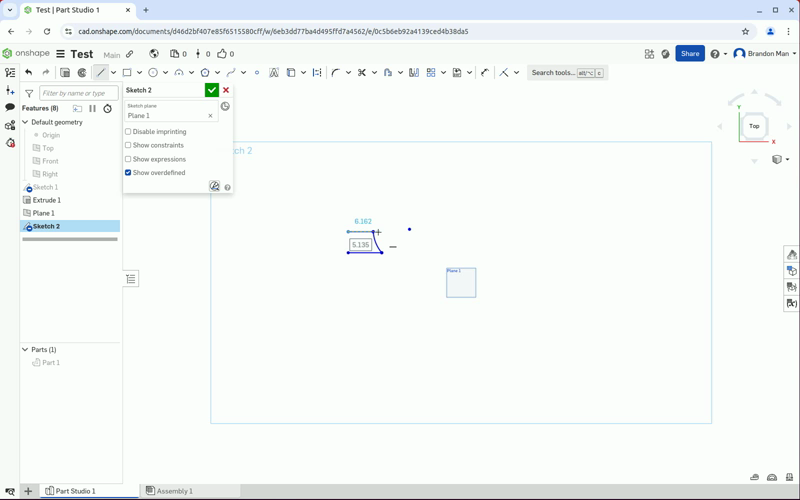
key_down(shift)
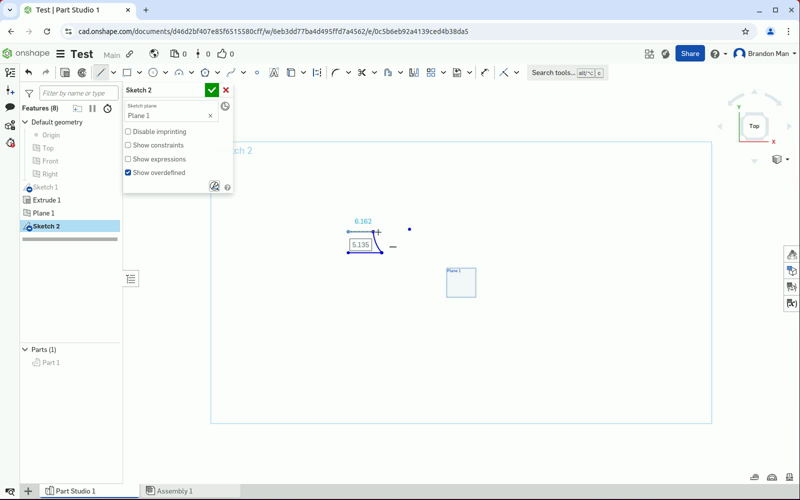
mouse_move(348, 252)
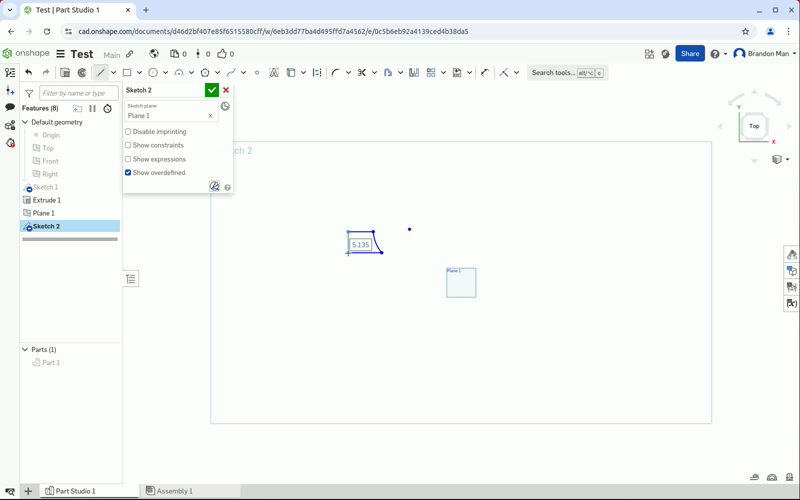
key_up(shift)
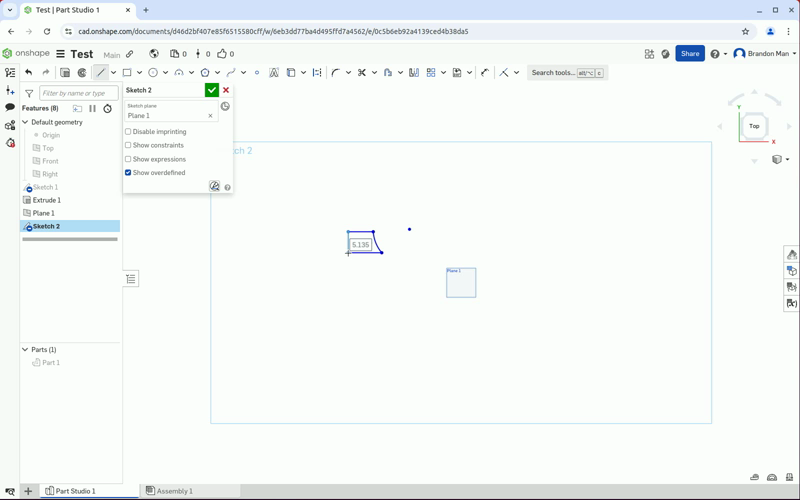
click(348, 252)
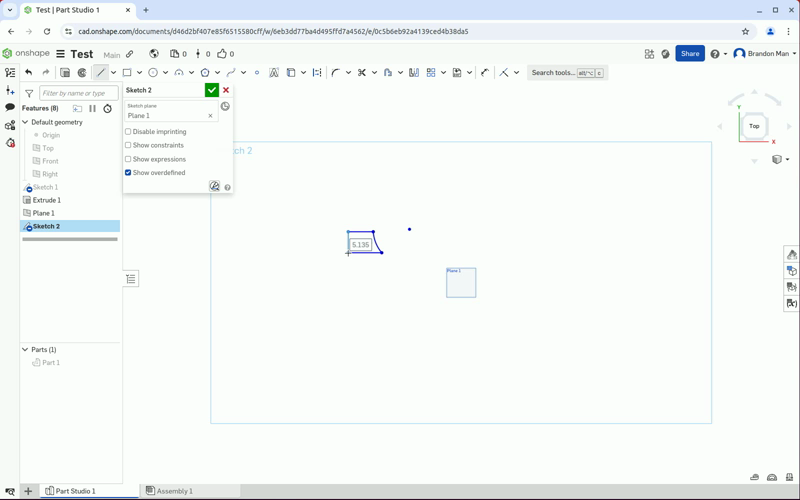
key(esc)
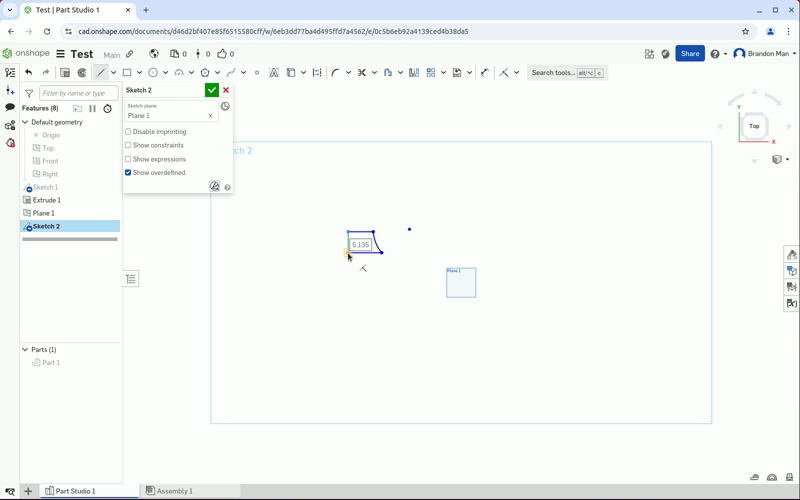
mouse_move(353, 249)
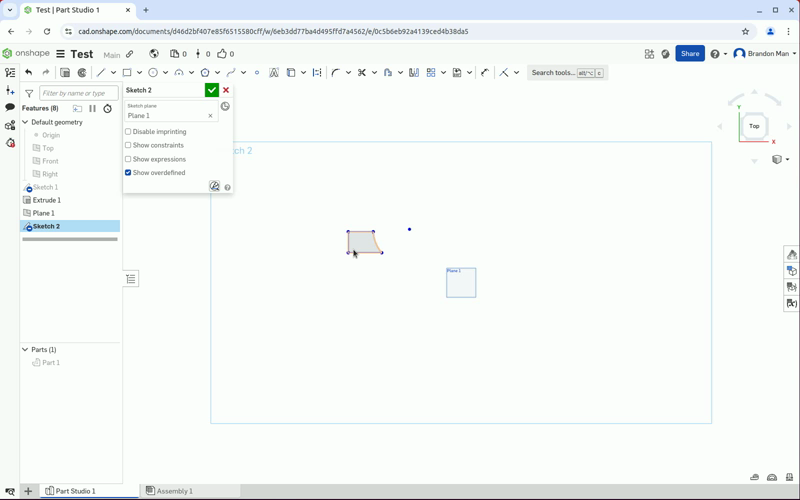
scroll(6)
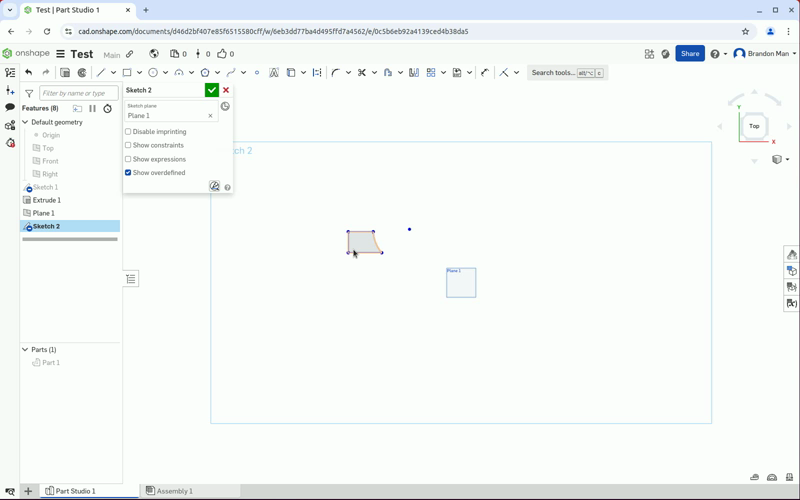
scroll(6)
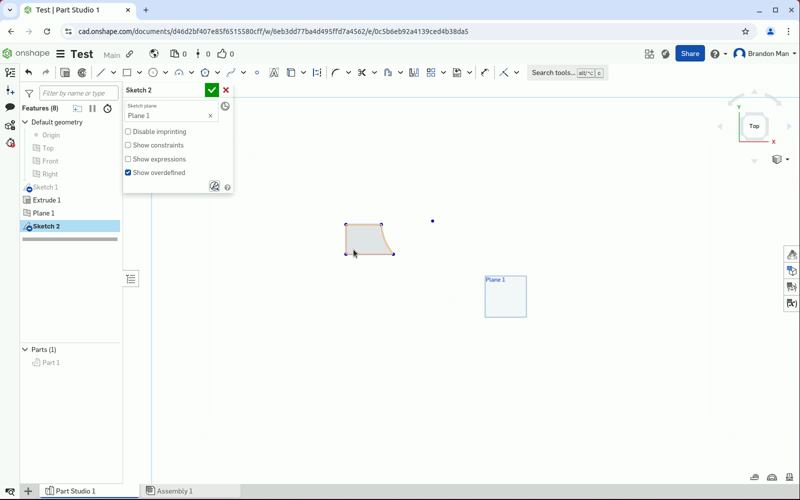
scroll(6)
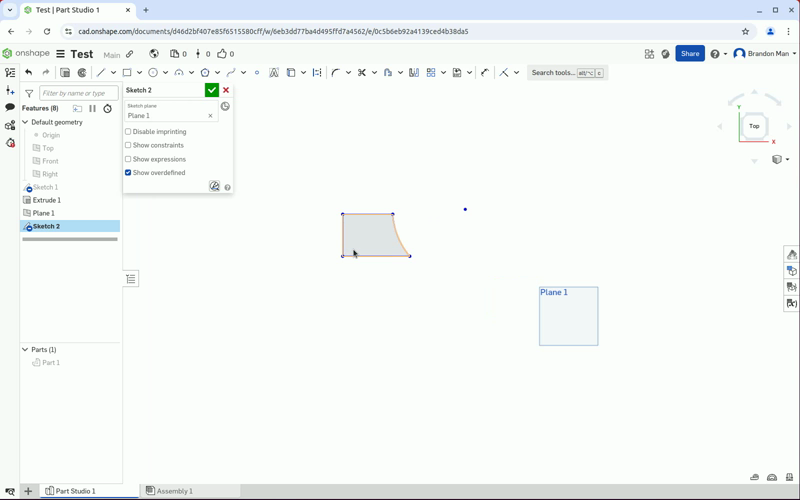
scroll(6)
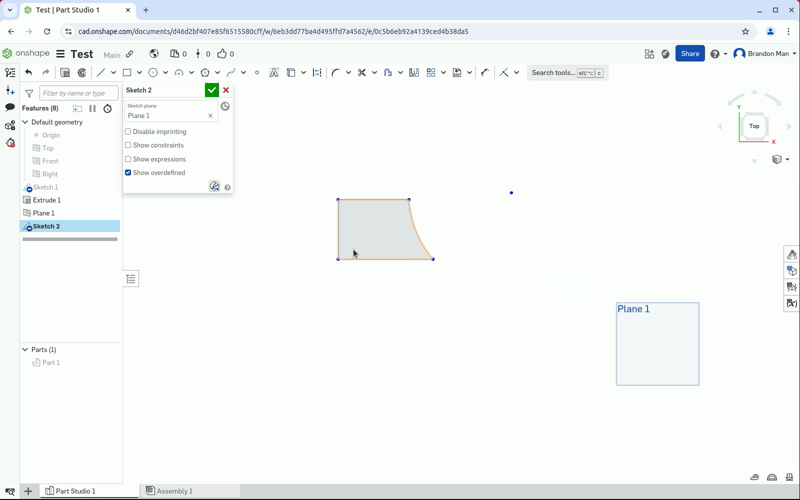
scroll(6)
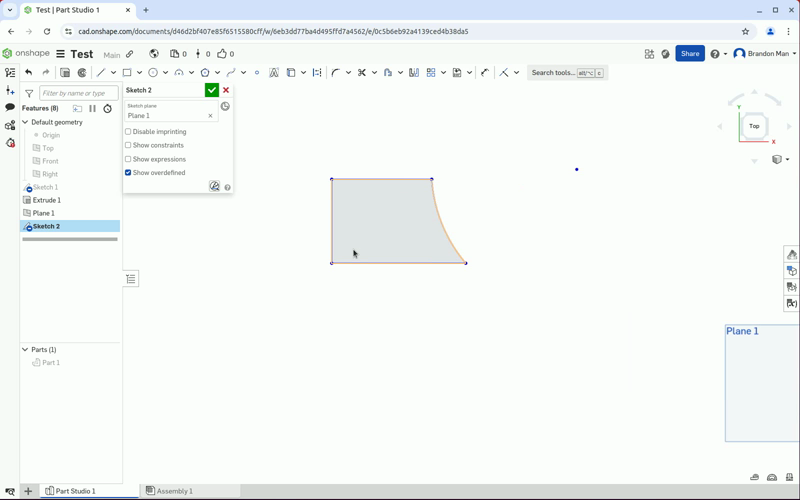
scroll(6)
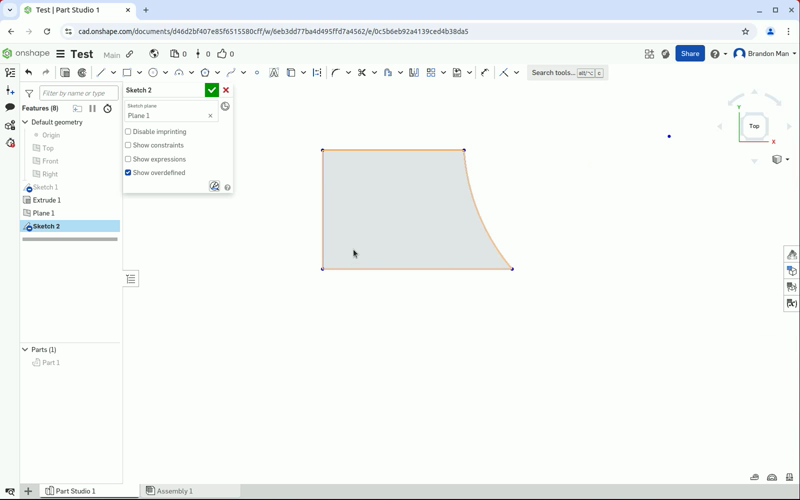
scroll(6)
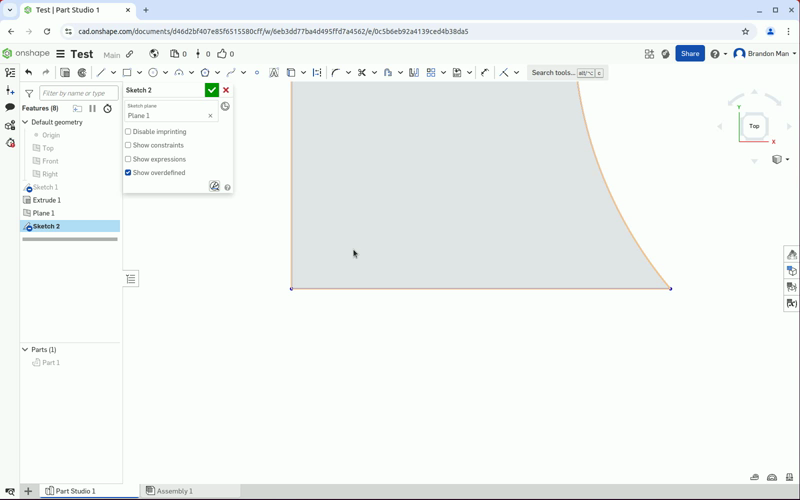
click(353, 249)
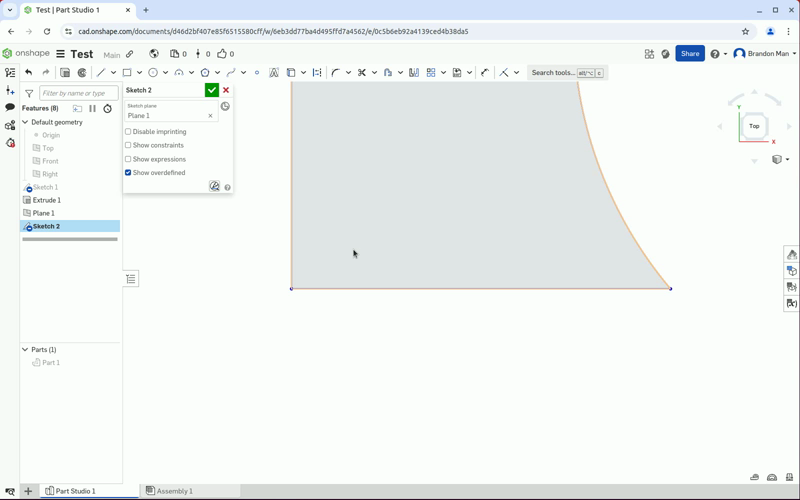
scroll(-6)
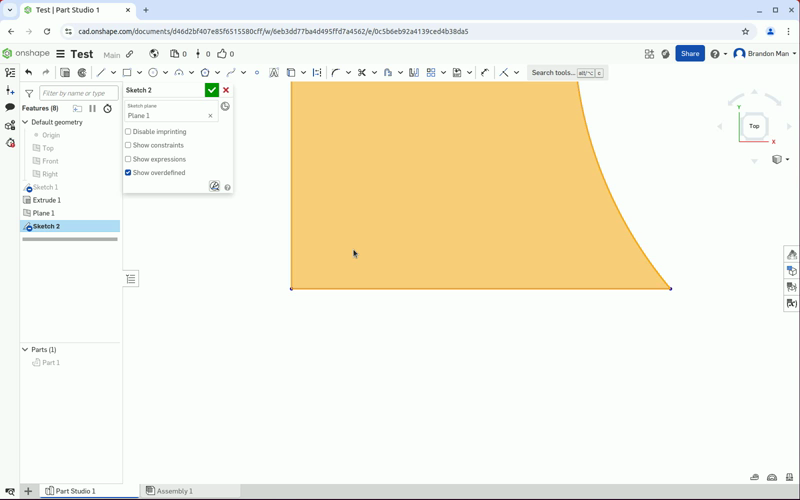
scroll(-6)
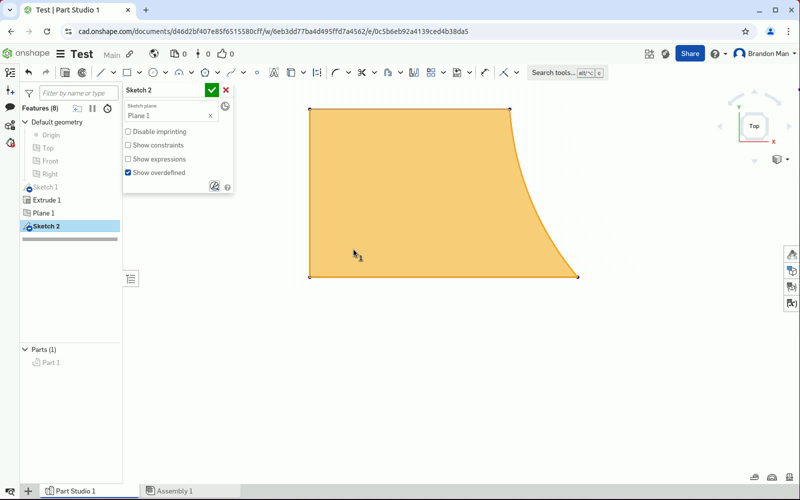
scroll(-6)
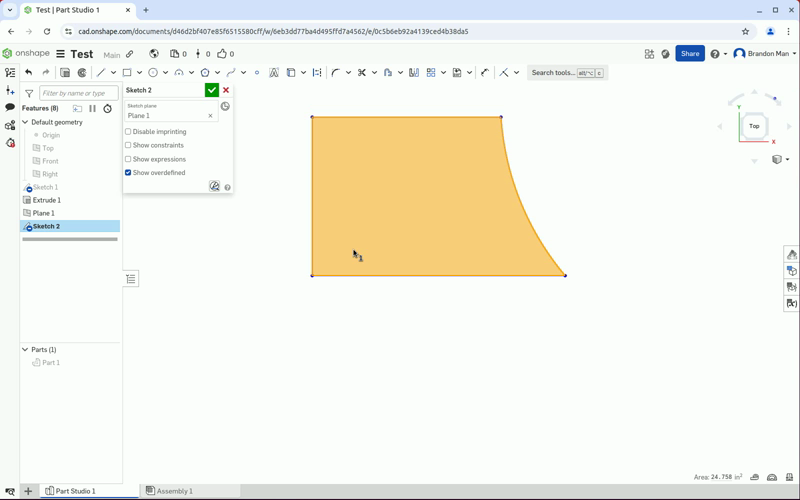
scroll(-6)
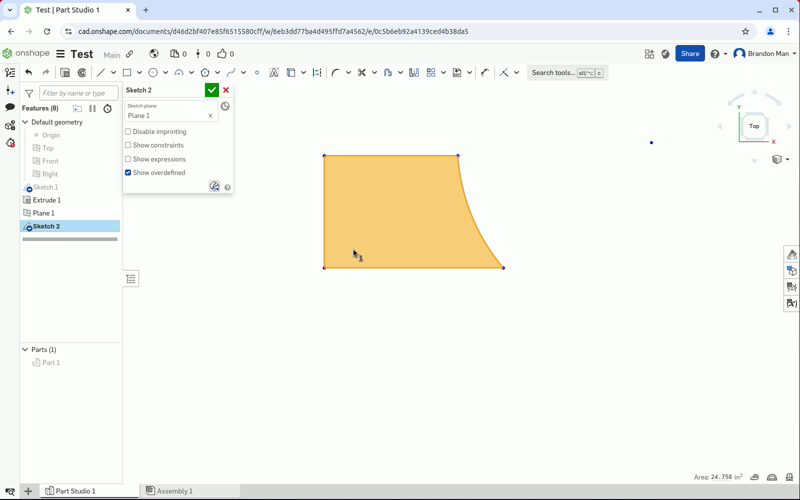
scroll(-6)
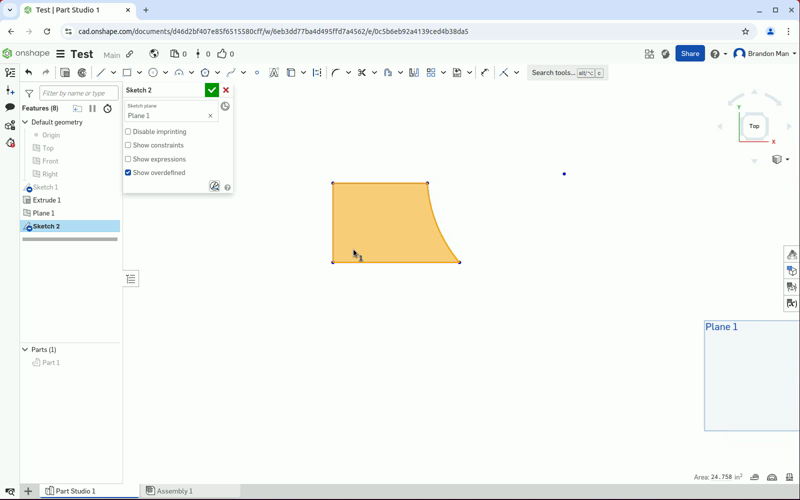
scroll(-6)
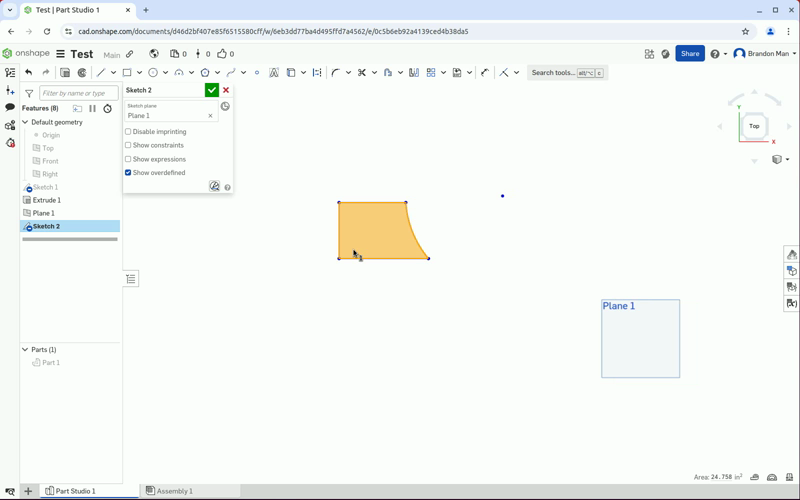
scroll(-6)
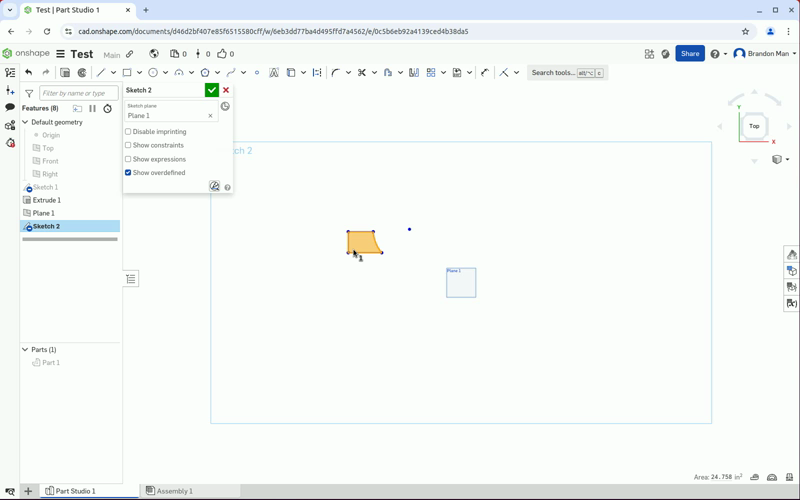
mouse_move(73, 352)
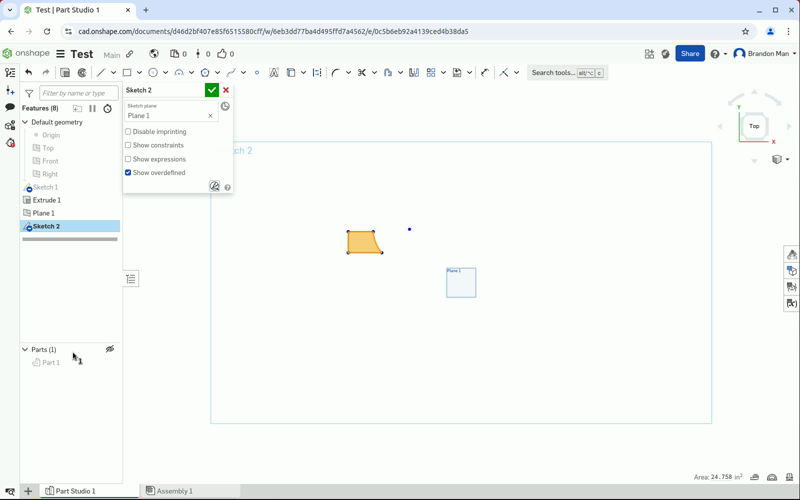
key(shift+y)
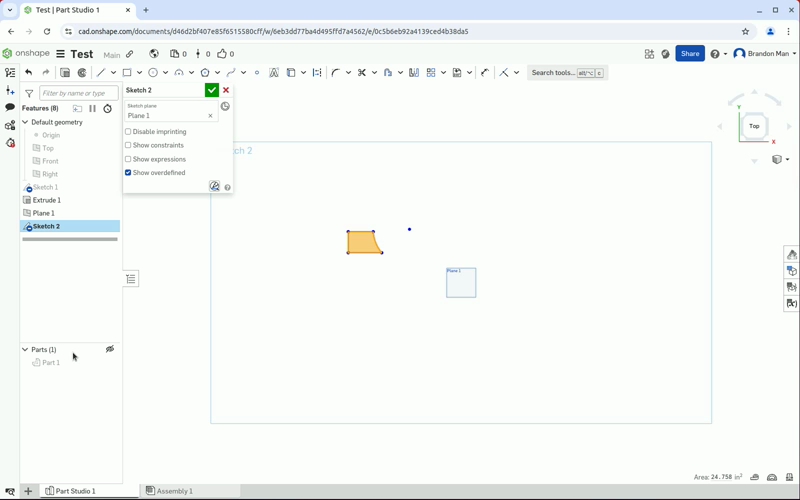
key(shift+e)
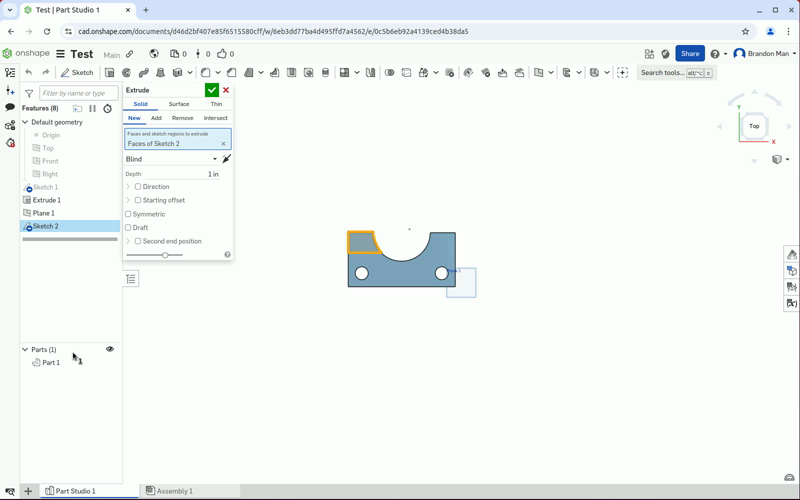
mouse_move(143, 106)
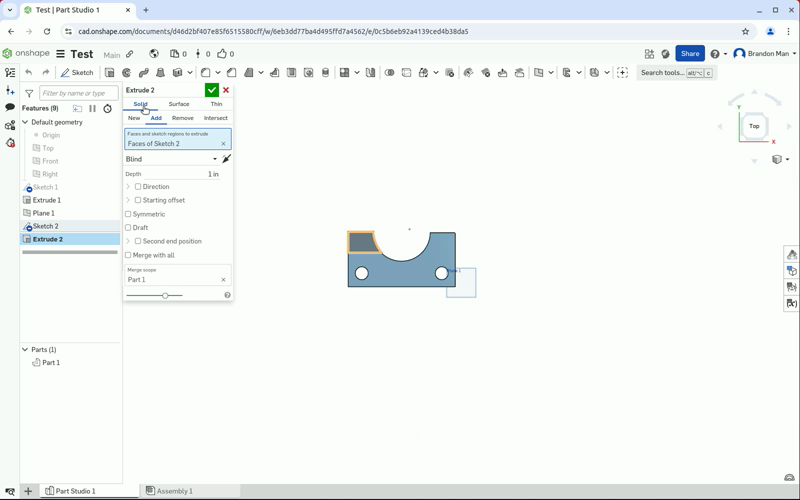
click(143, 106)
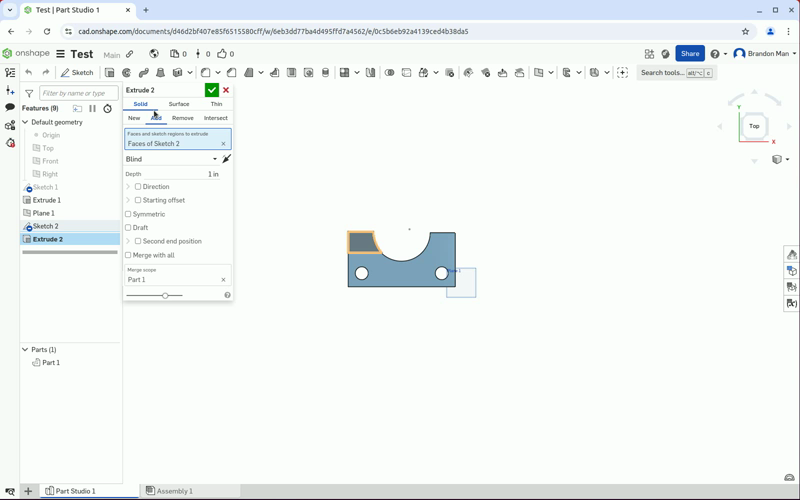
mouse_move(186, 120)
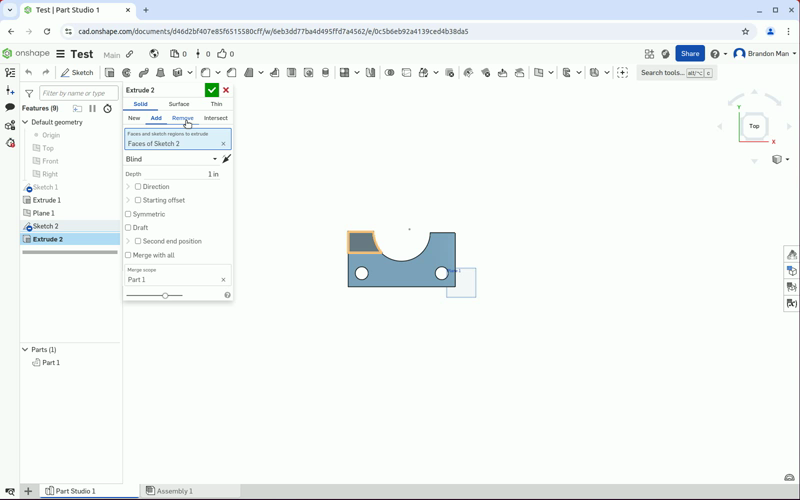
click(186, 120)
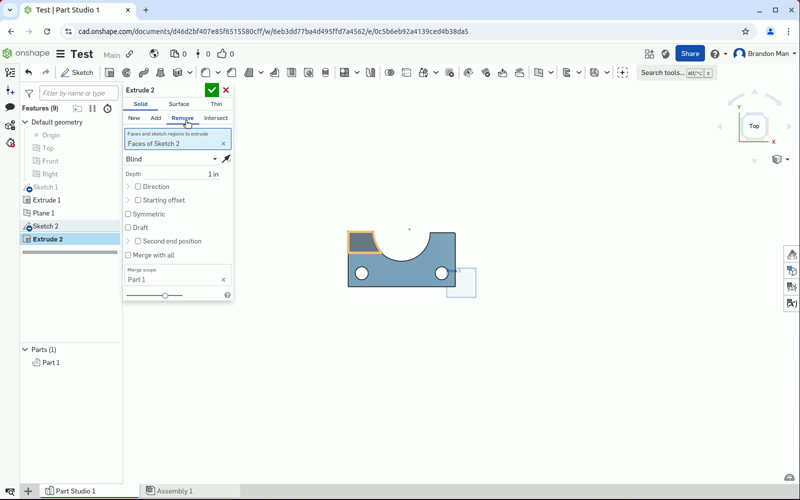
key(tab, 4)
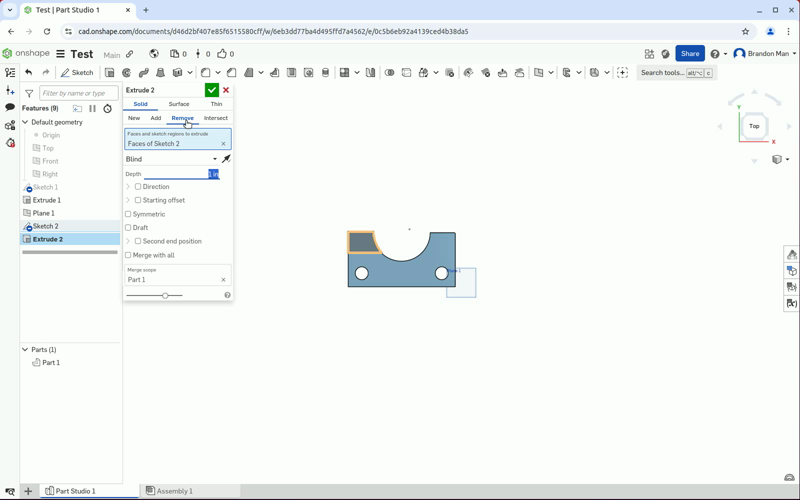
text(2.648)
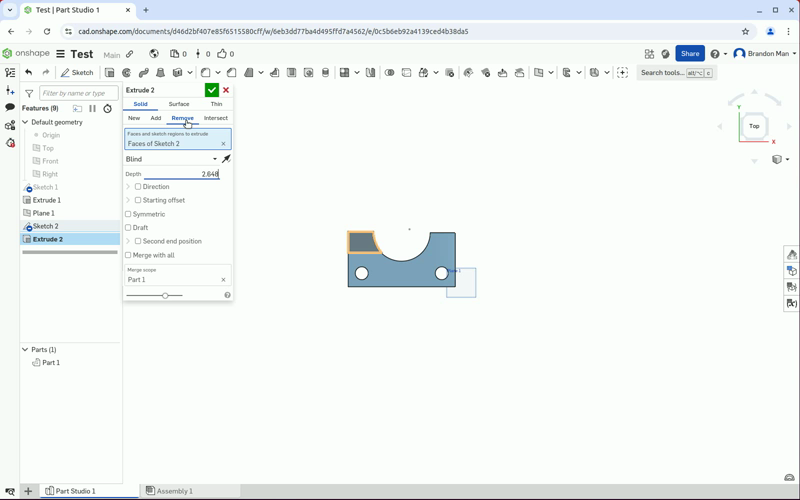
key(tab, 6)
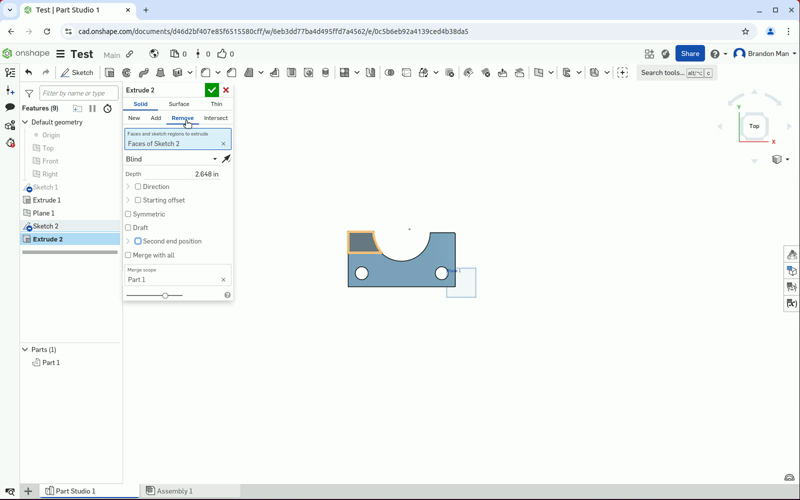
key(space)
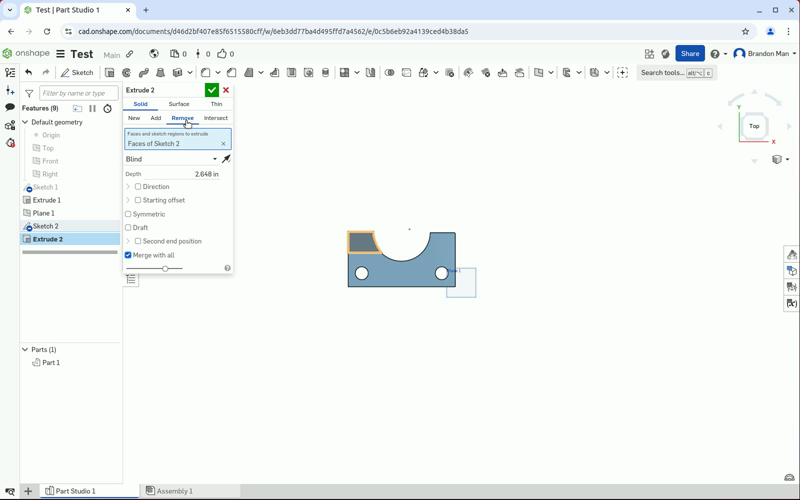
key(enter)
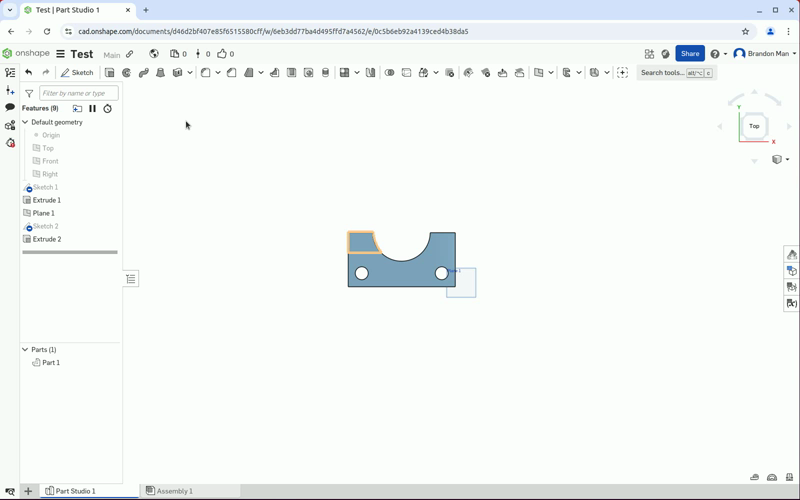
key(shift+h)
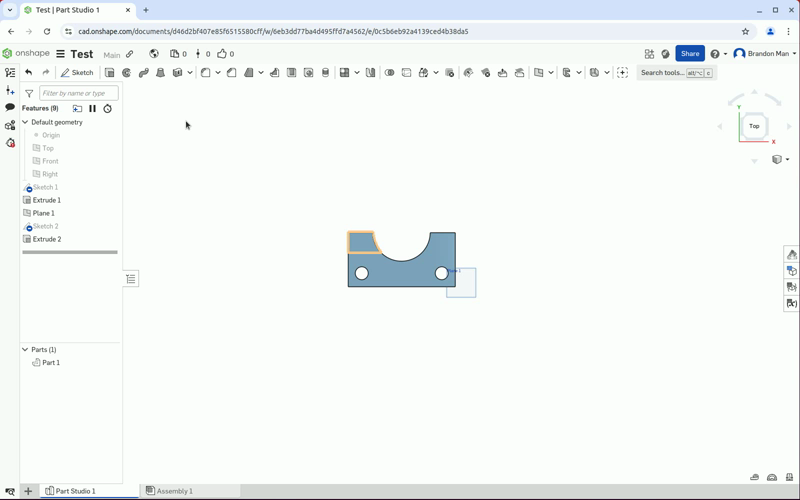
key(shift+h)
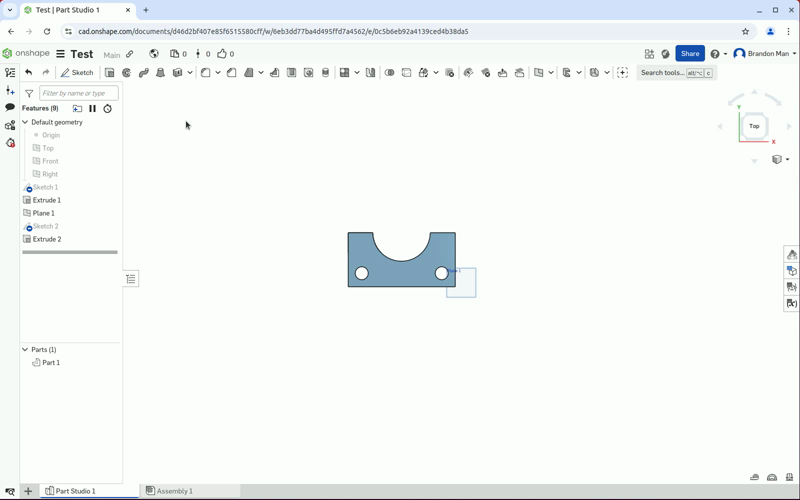
mouse_move(73, 189)
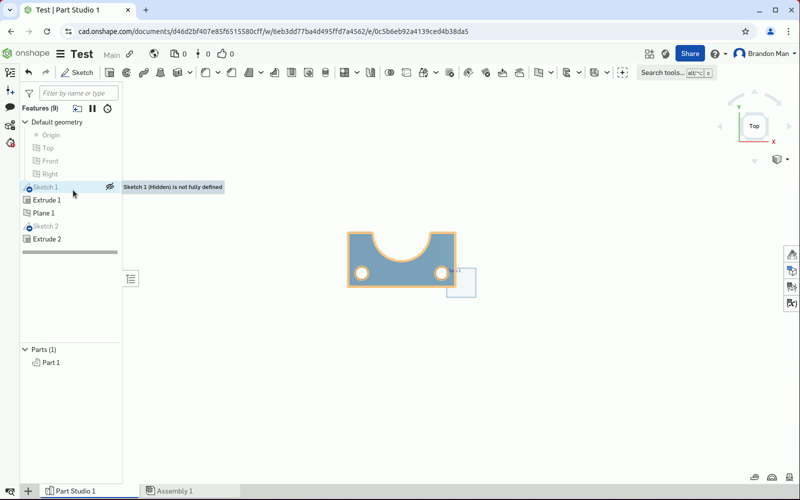
click(73, 189)
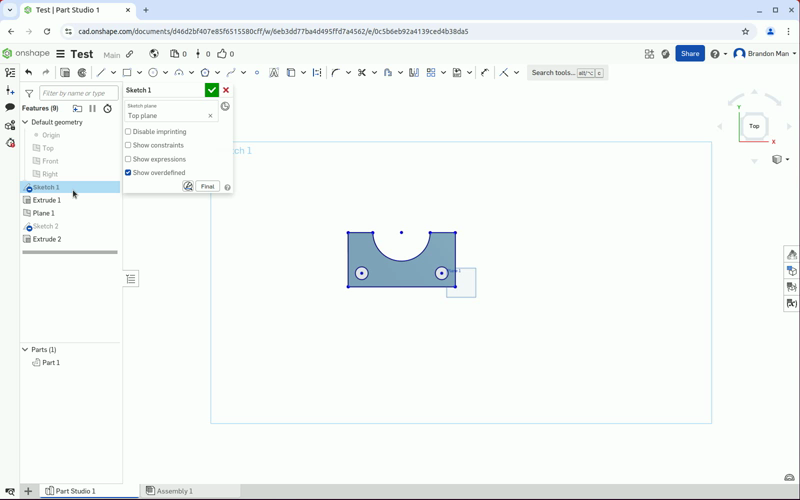
mouse_move(229, 92)
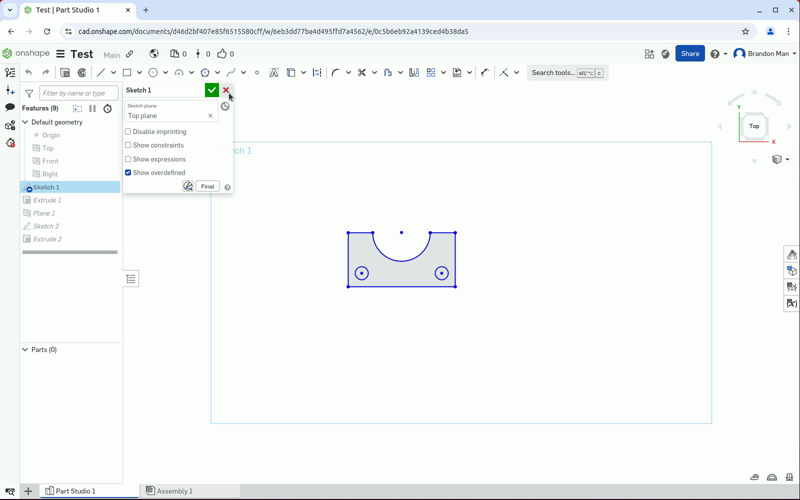
click(229, 92)
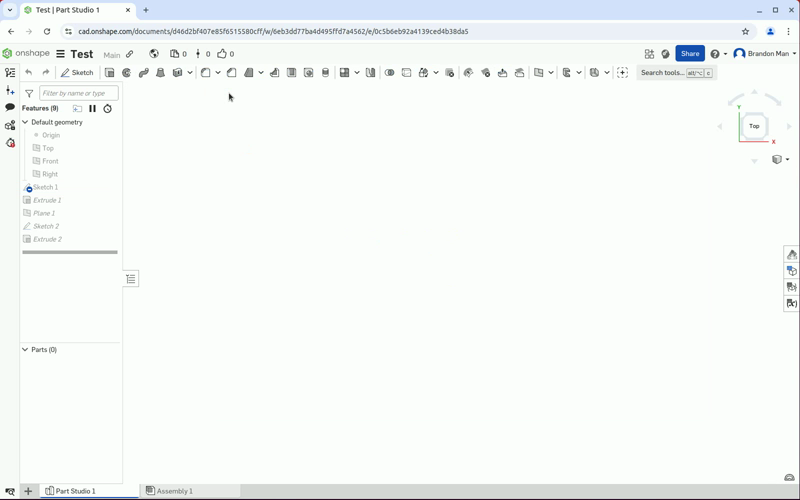
key(shift+s)
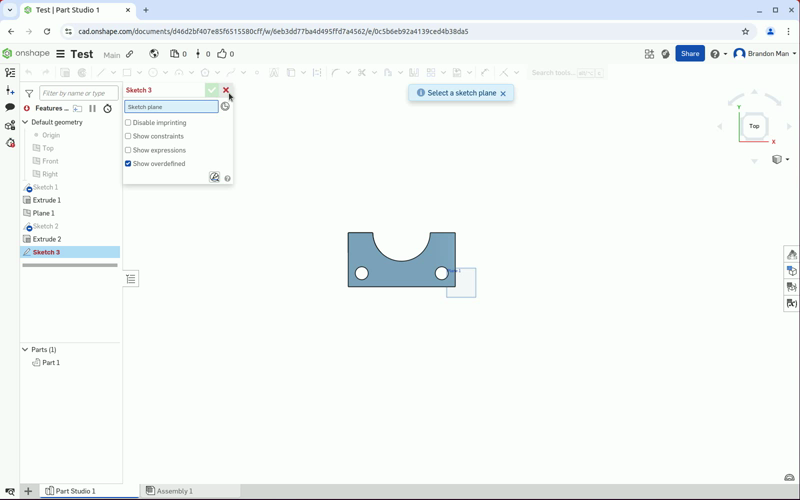
mouse_move(73, 215)
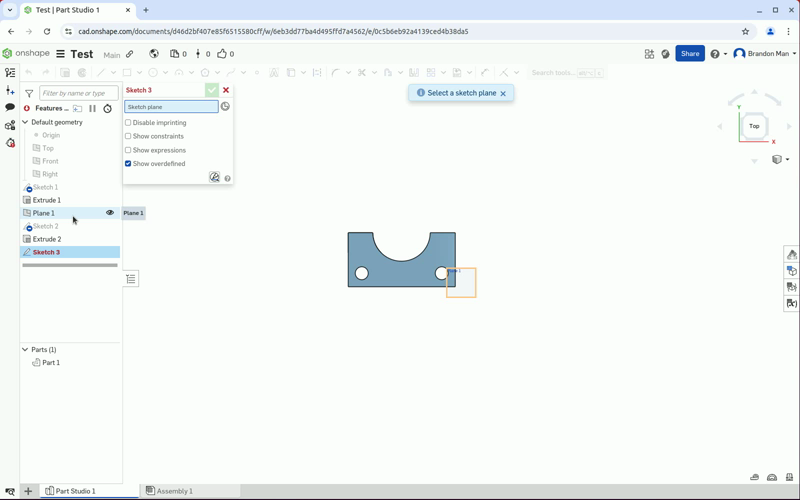
click(73, 215)
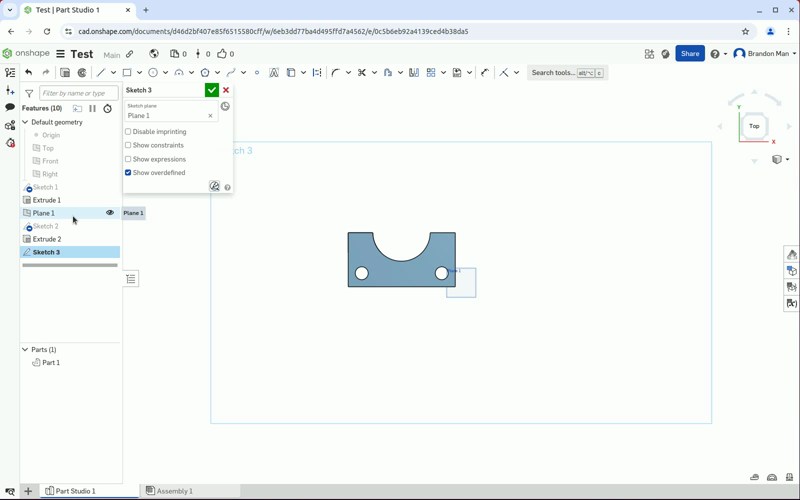
mouse_move(73, 352)
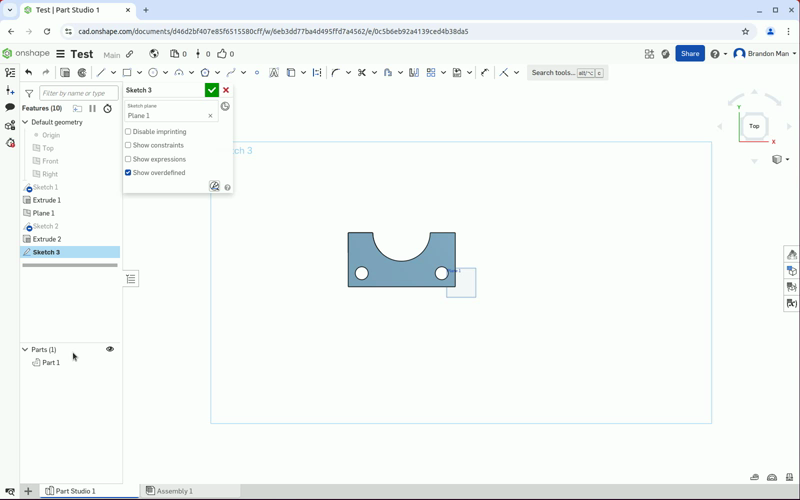
key(y)
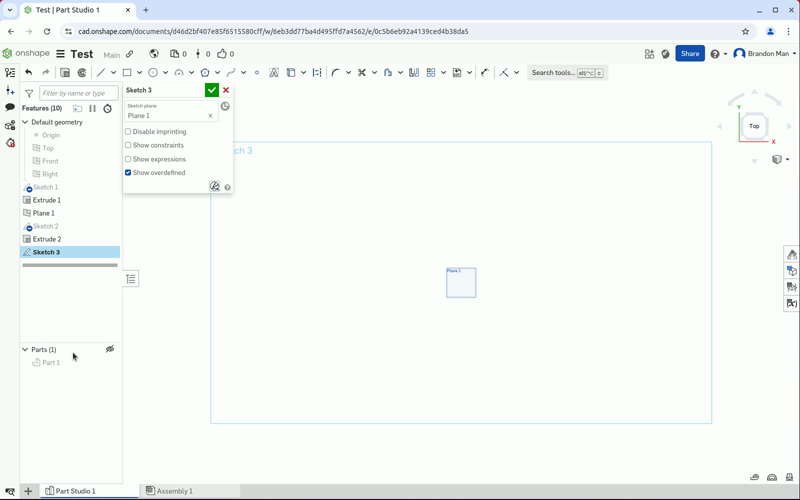
key(l)
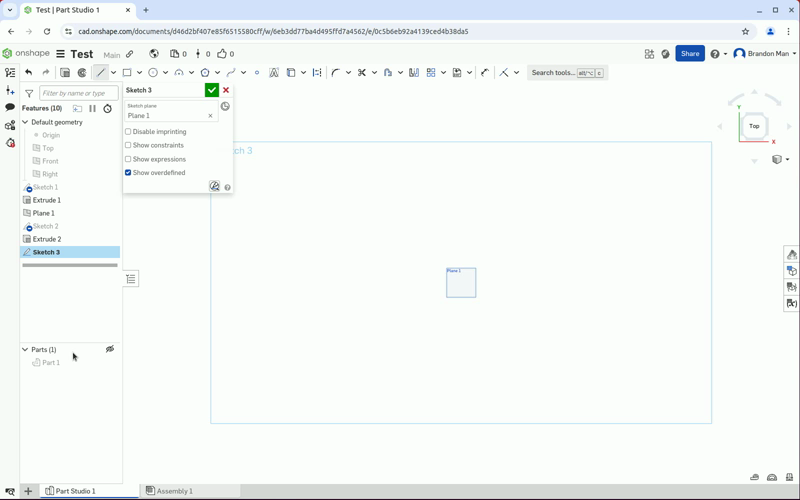
key_down(shift)
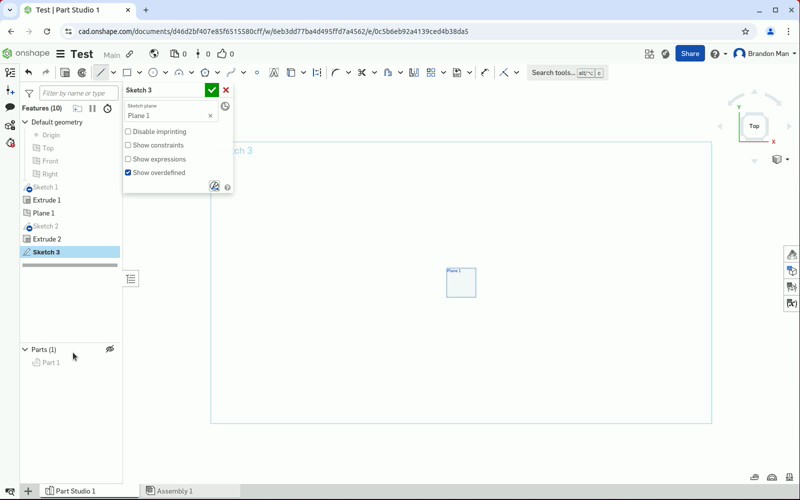
mouse_move(401, 286)
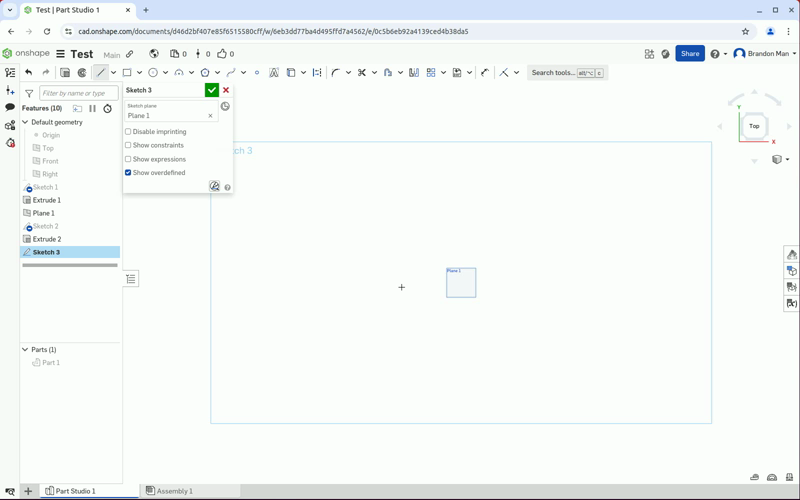
click(401, 286)
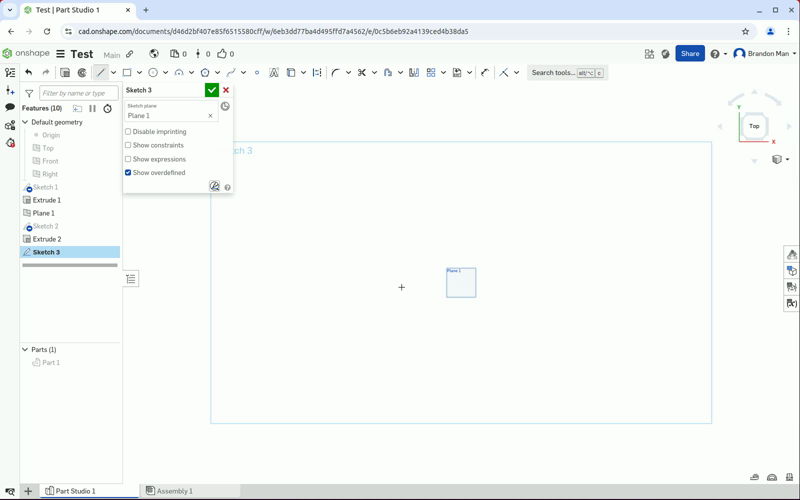
key_up(shift)
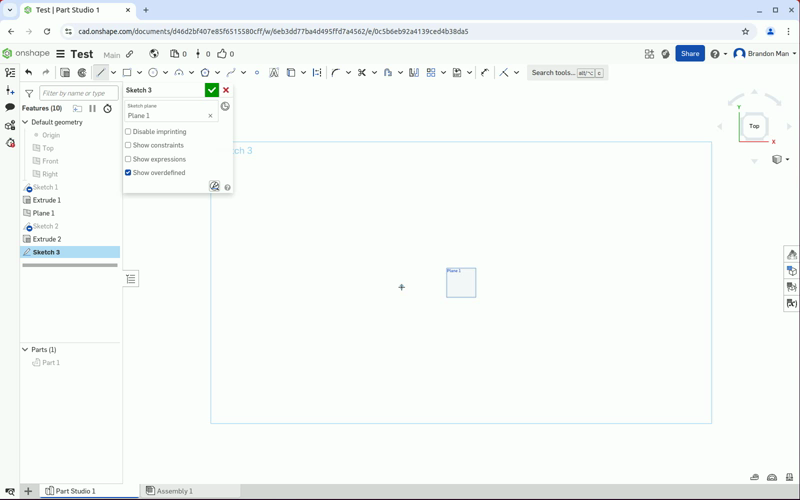
key_down(shift)
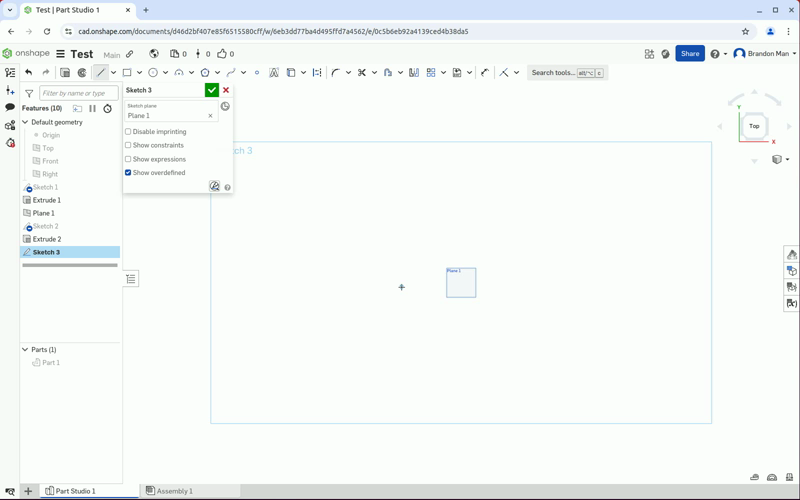
mouse_move(431, 286)
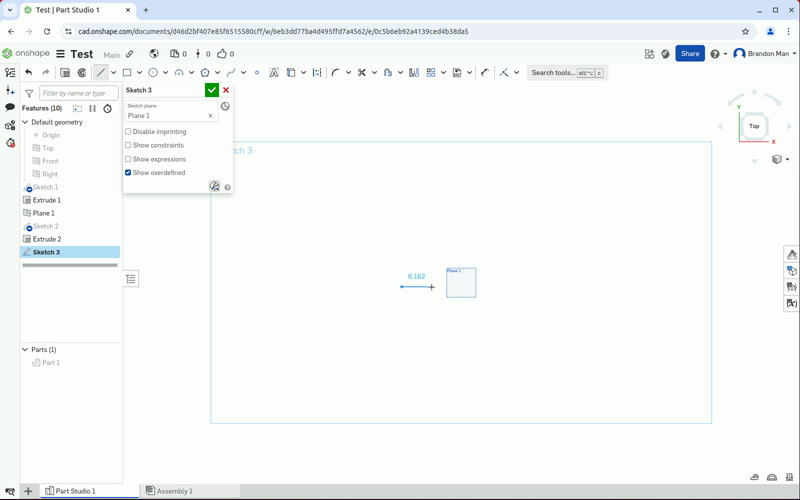
mouse_move(456, 286)
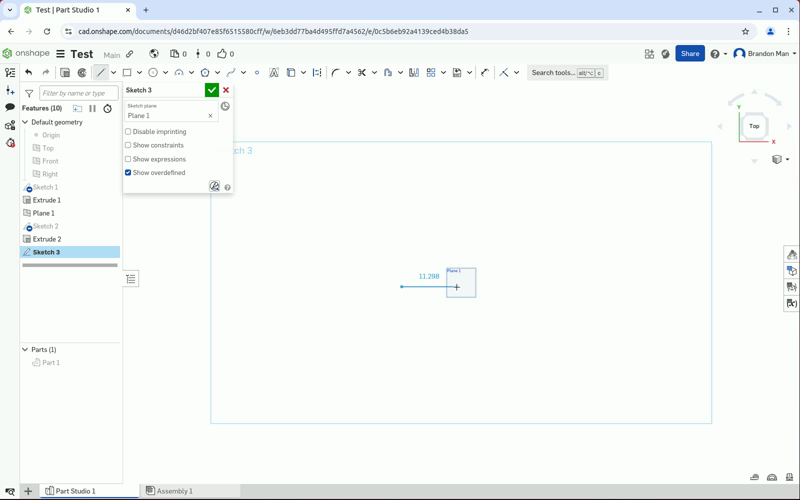
click(456, 286)
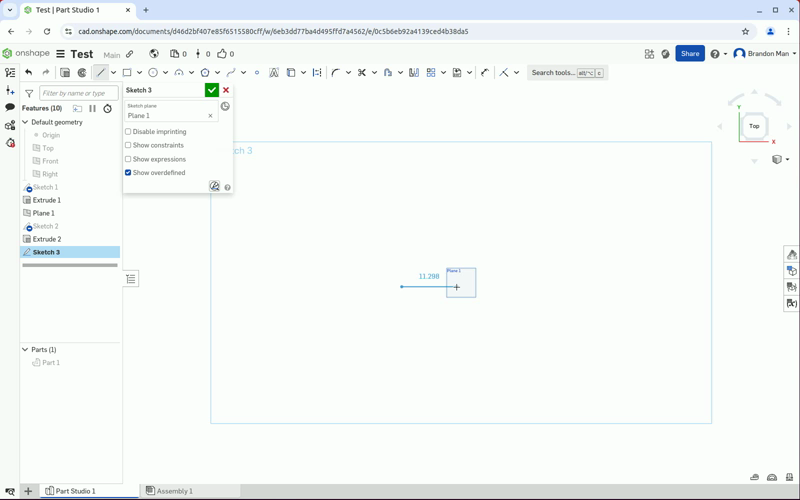
key_up(shift)
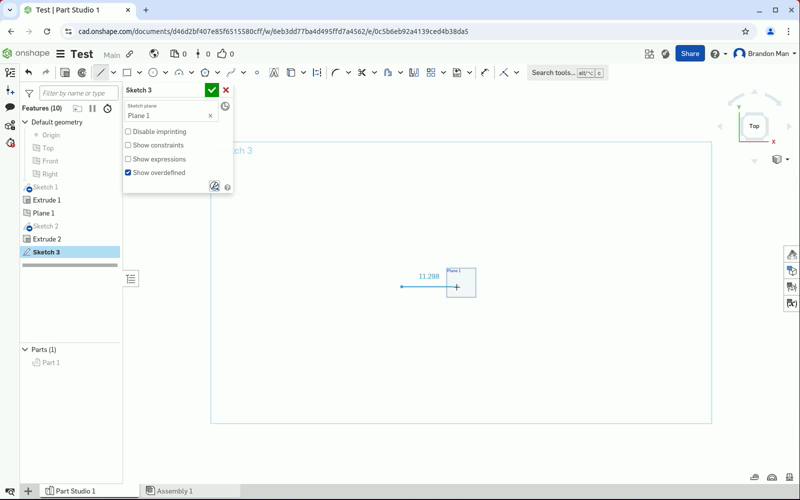
key_down(shift)
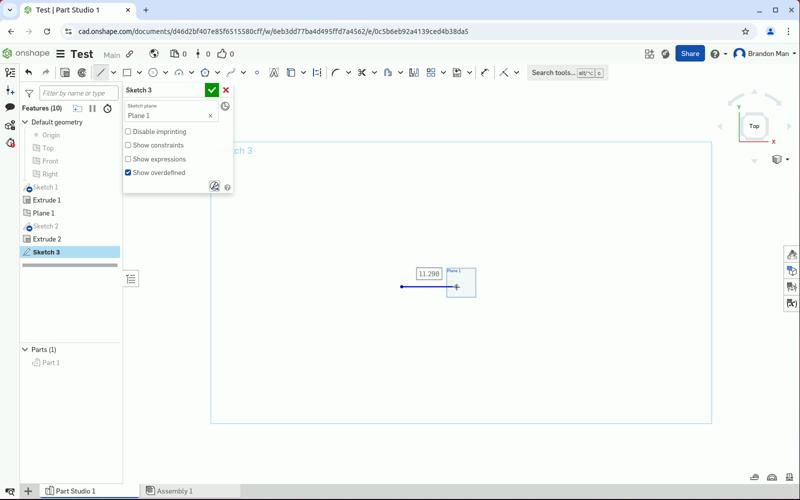
mouse_move(486, 286)
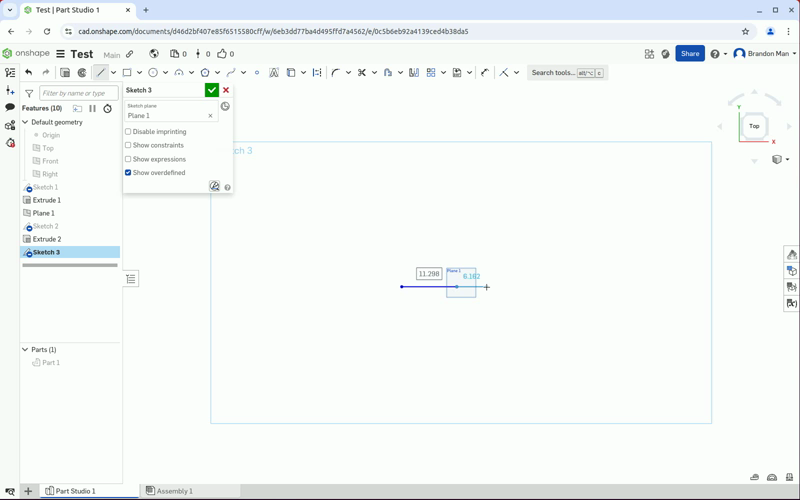
mouse_move(456, 231)
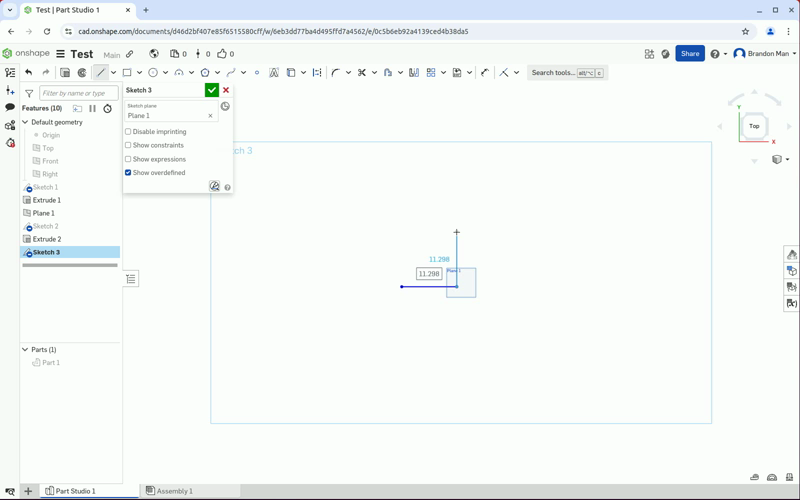
click(456, 231)
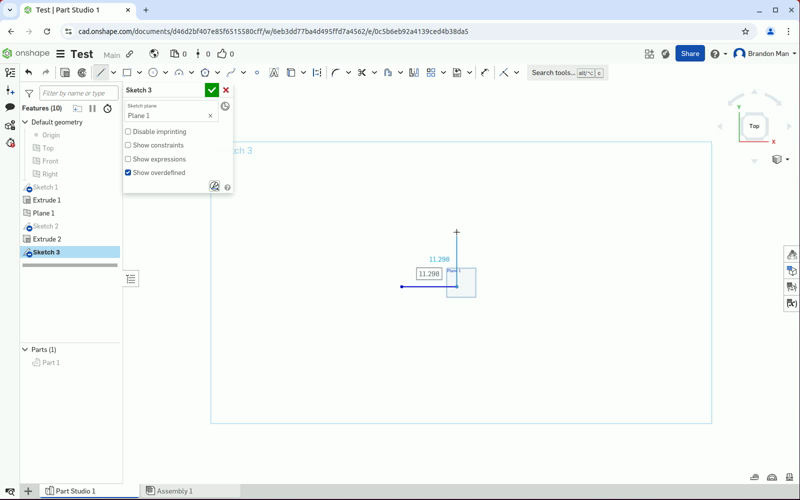
key_up(shift)
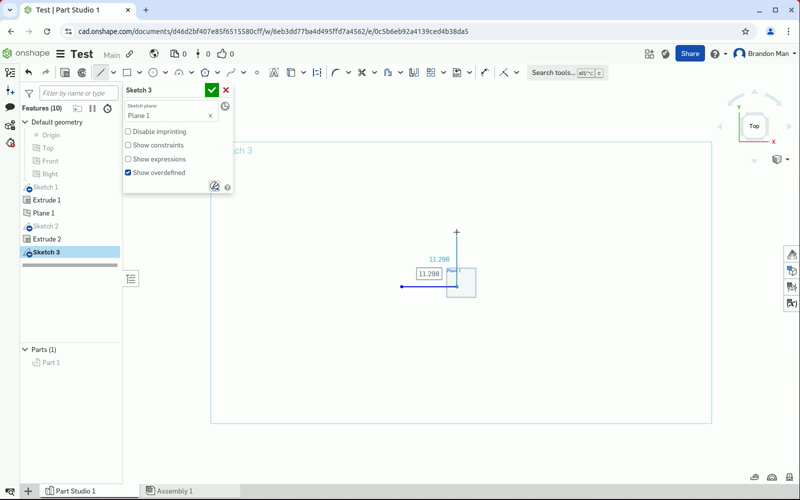
key_down(shift)
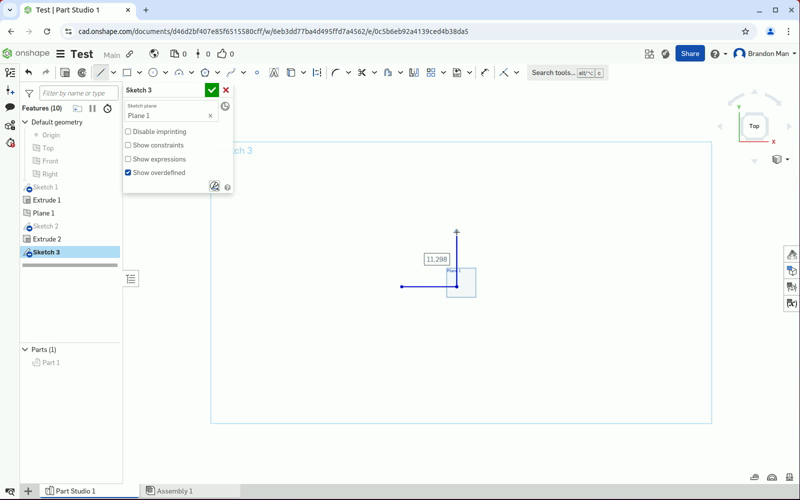
mouse_move(486, 231)
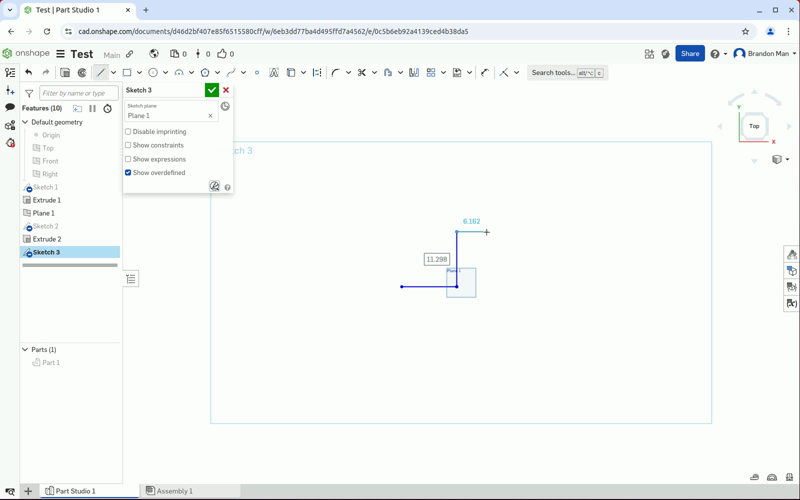
mouse_move(431, 231)
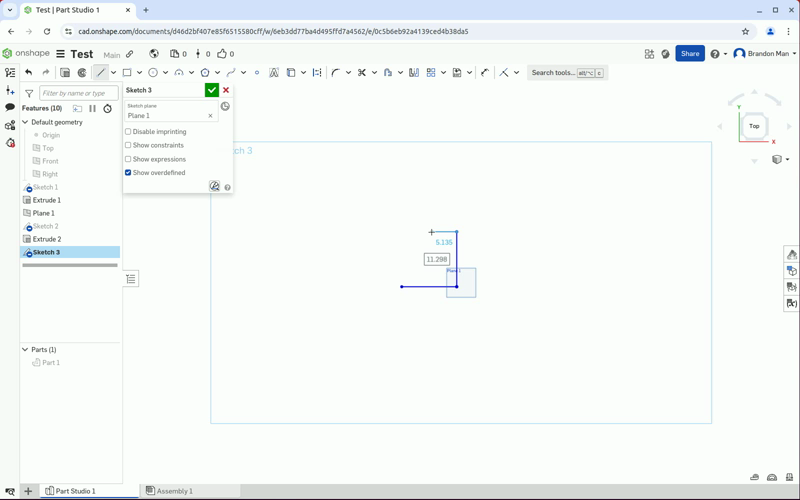
click(431, 231)
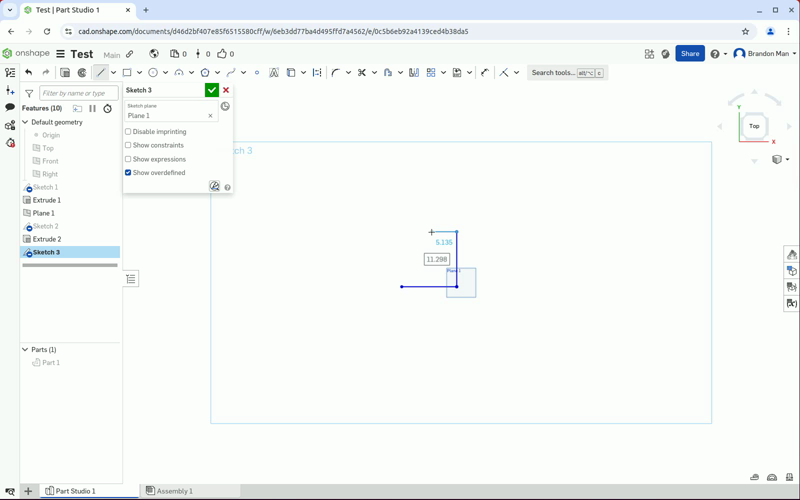
key_up(shift)
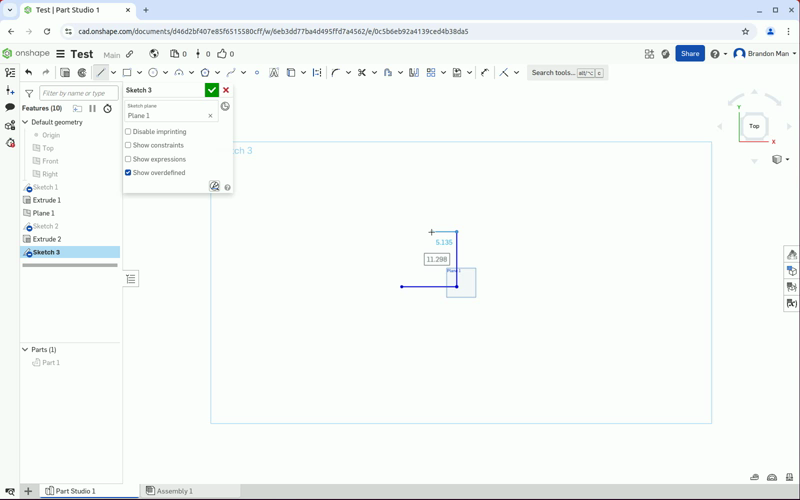
key(esc)
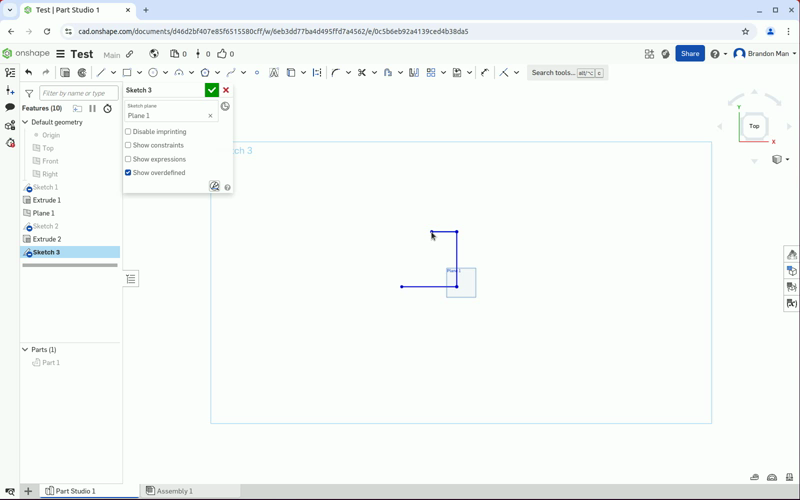
key(a)
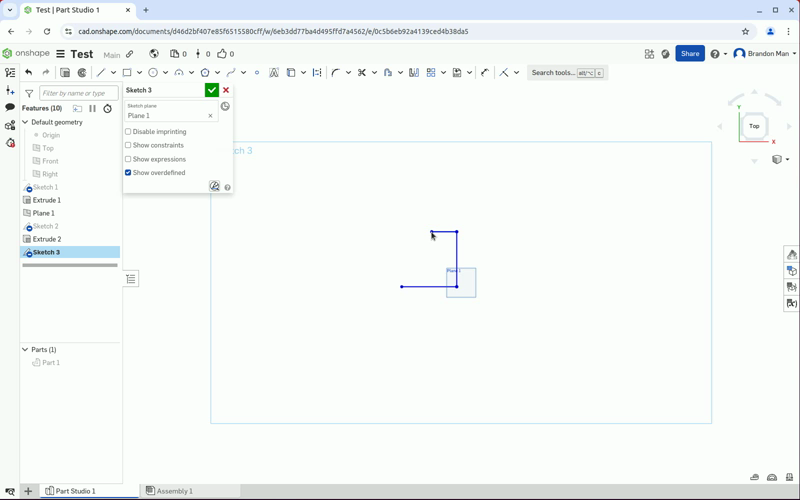
mouse_move(431, 231)
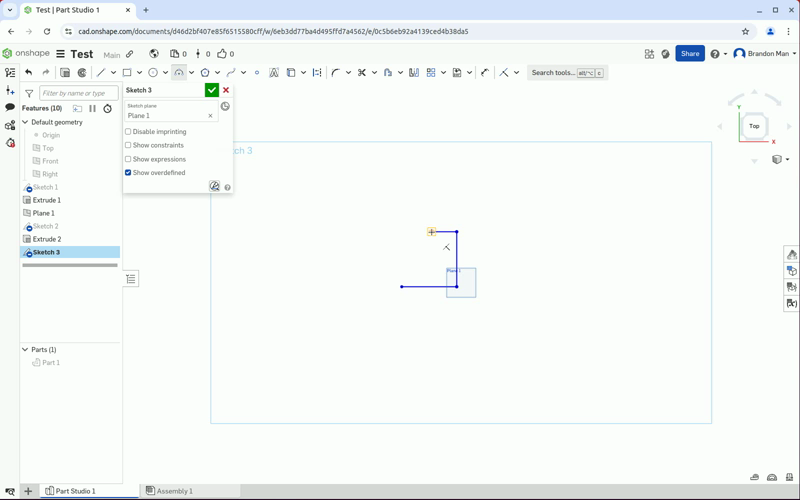
click(431, 231)
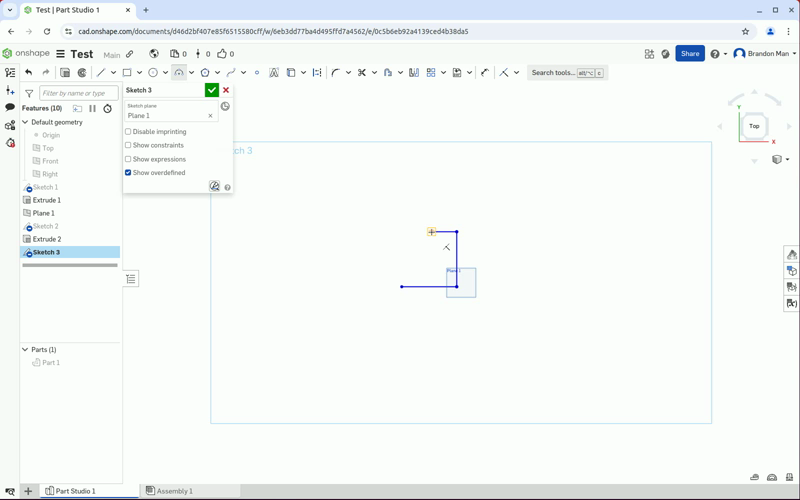
key_down(shift)
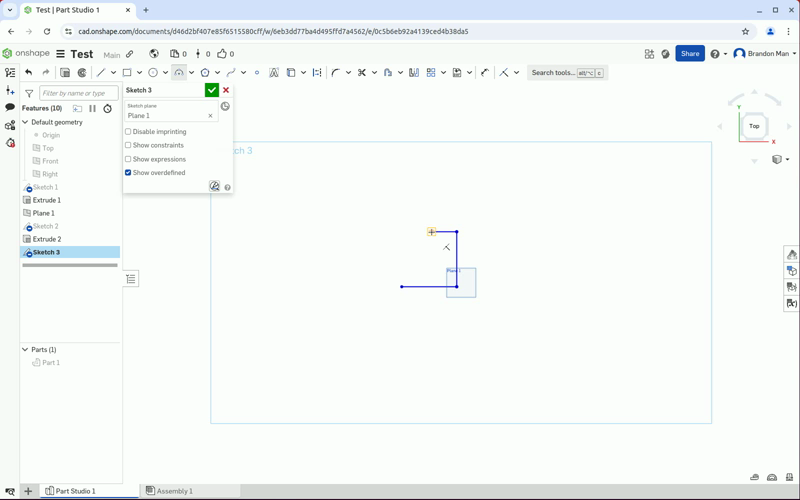
mouse_move(401, 261)
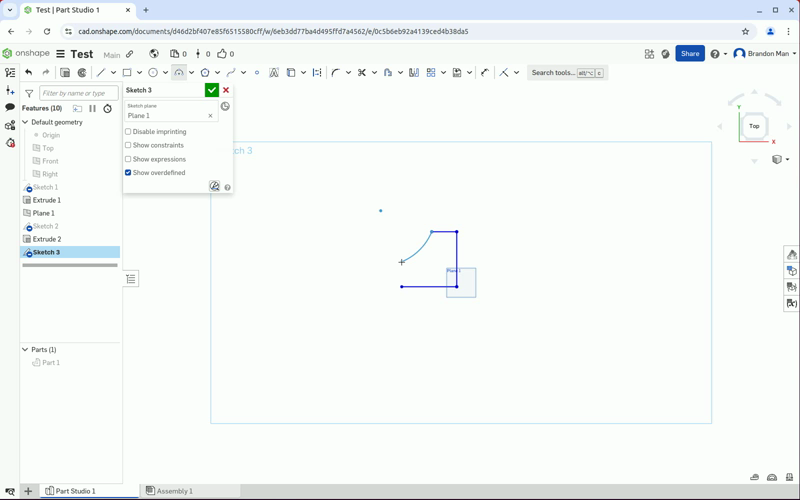
click(401, 261)
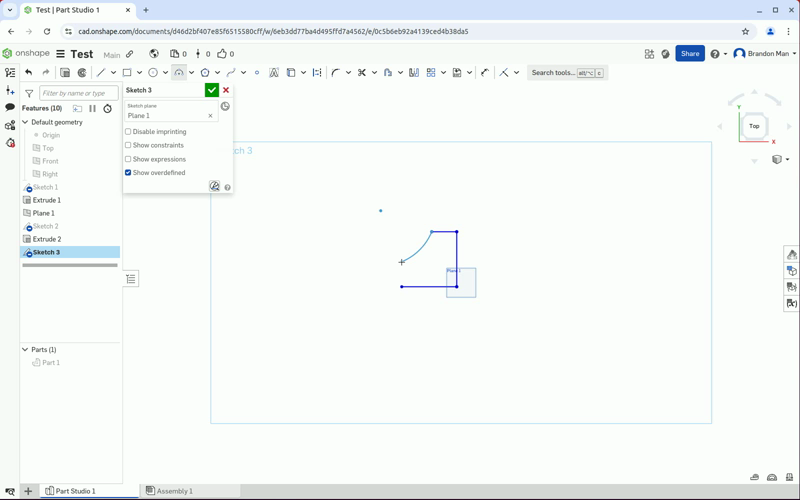
mouse_move(423, 252)
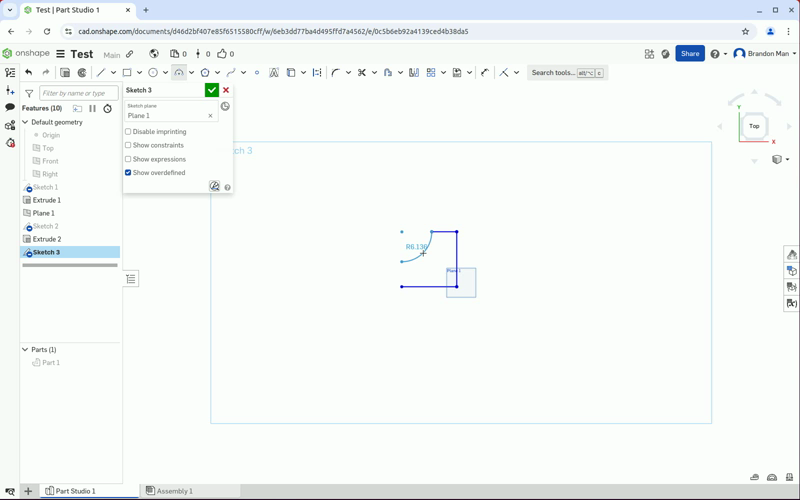
click(423, 252)
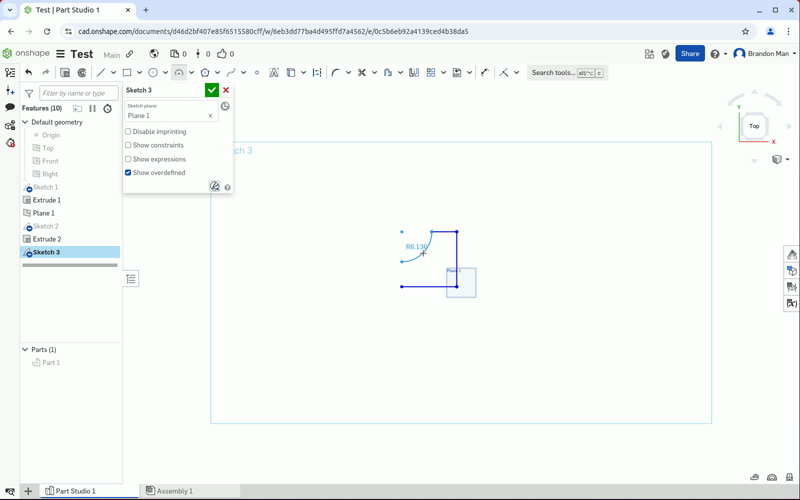
key_up(shift)
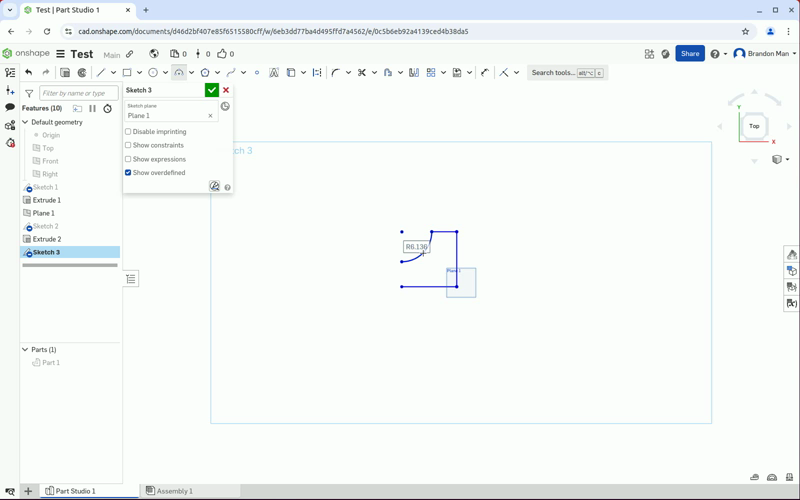
key(esc)
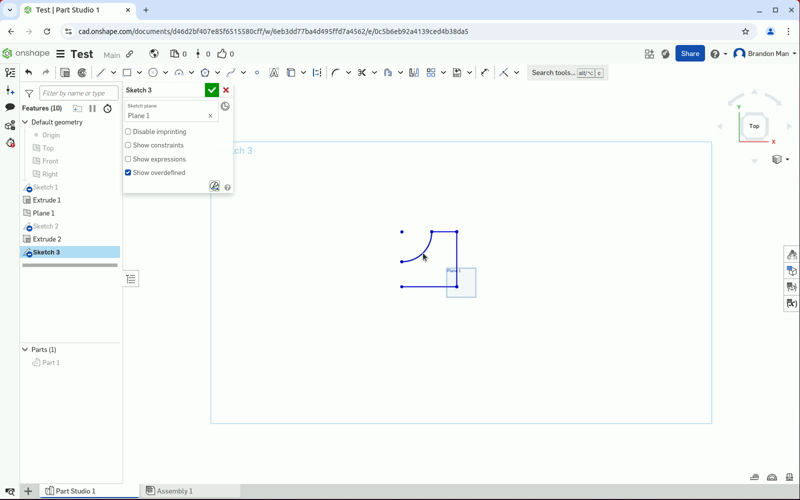
key(l)
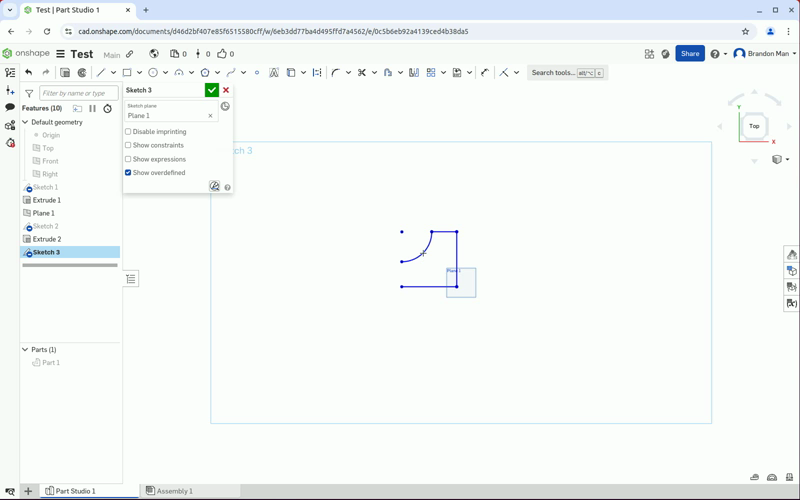
mouse_move(401, 261)
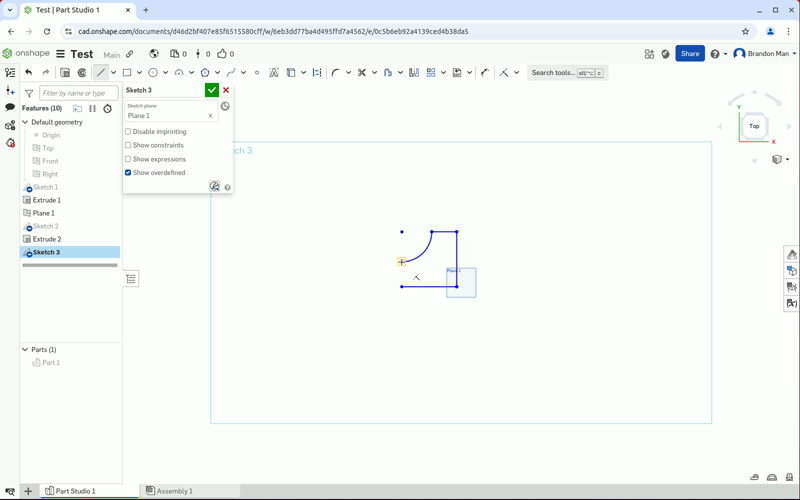
click(401, 261)
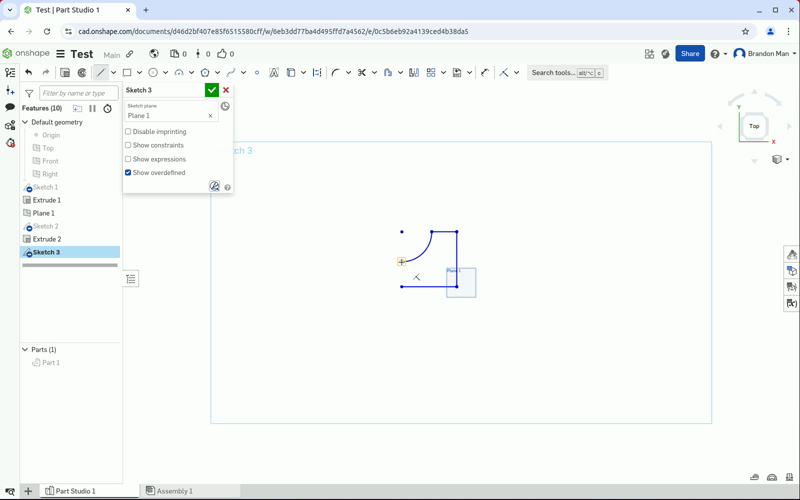
mouse_move(431, 261)
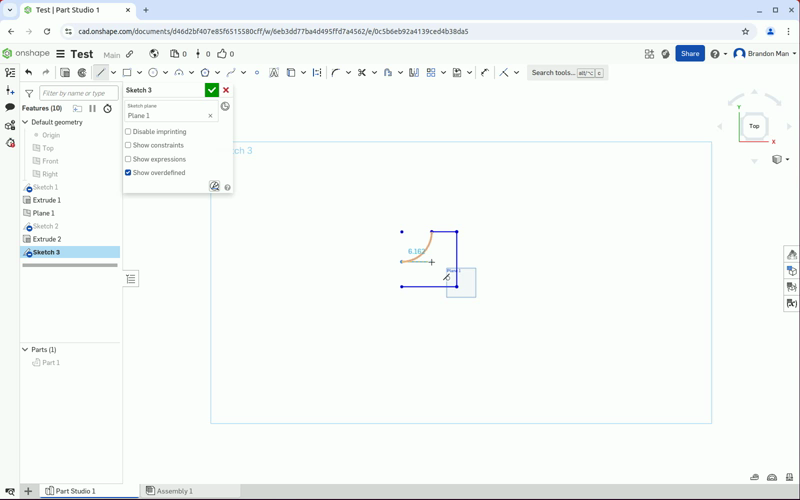
key_down(shift)
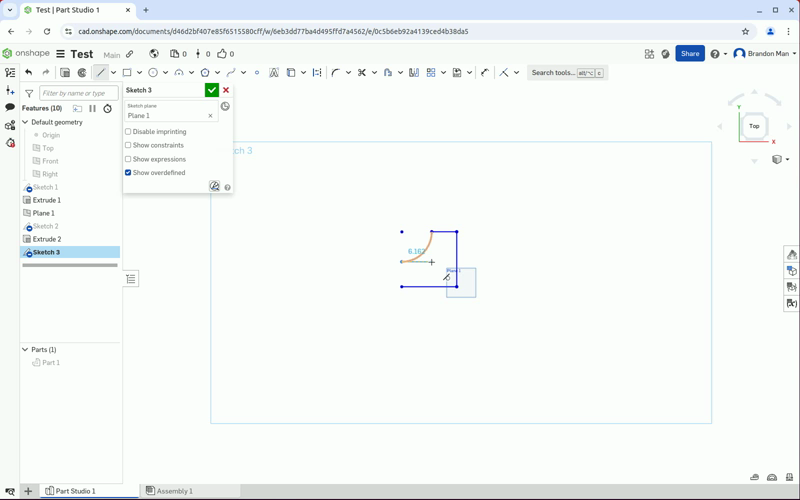
mouse_move(401, 286)
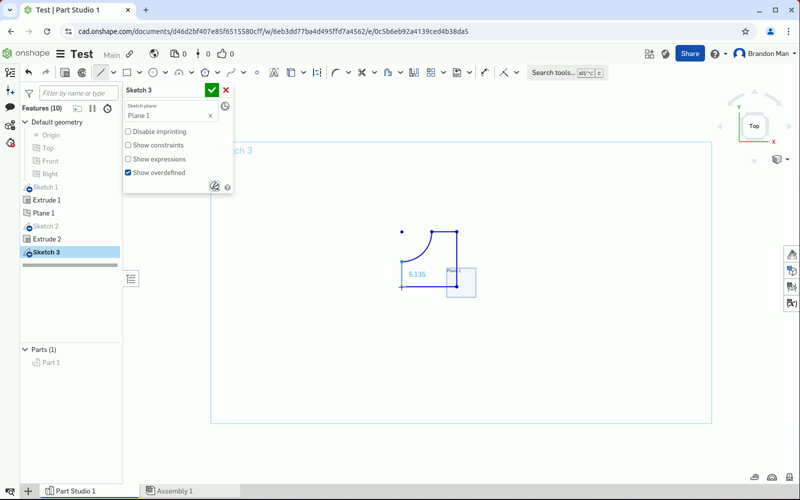
key_up(shift)
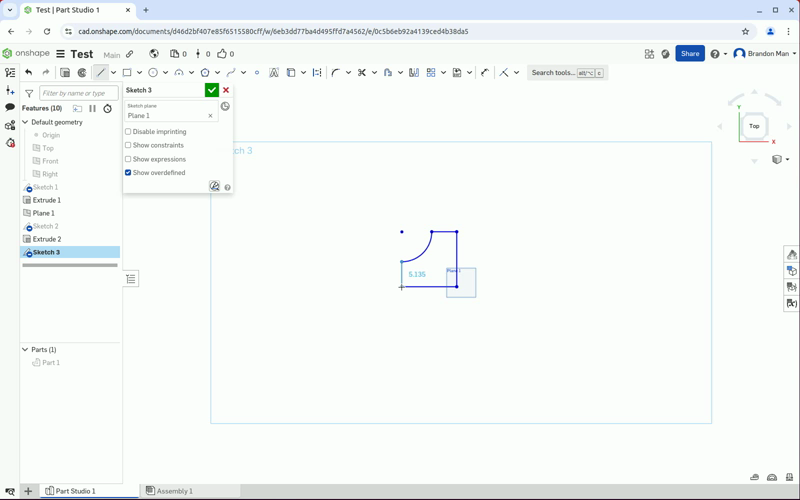
click(401, 286)
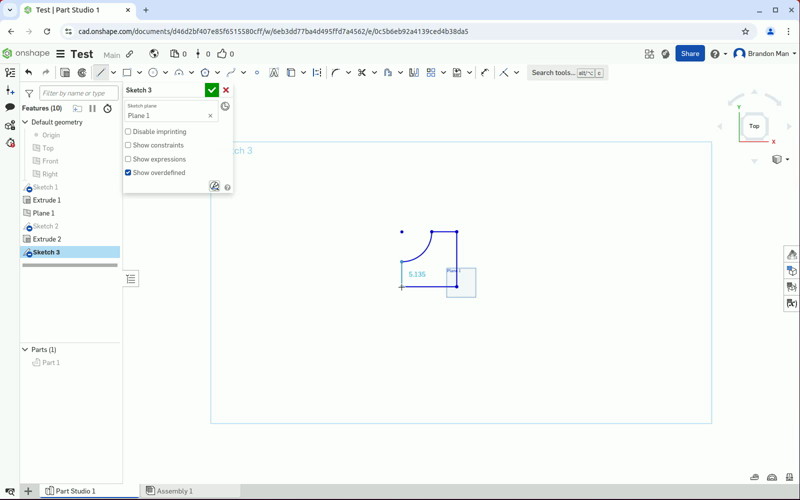
key(esc)
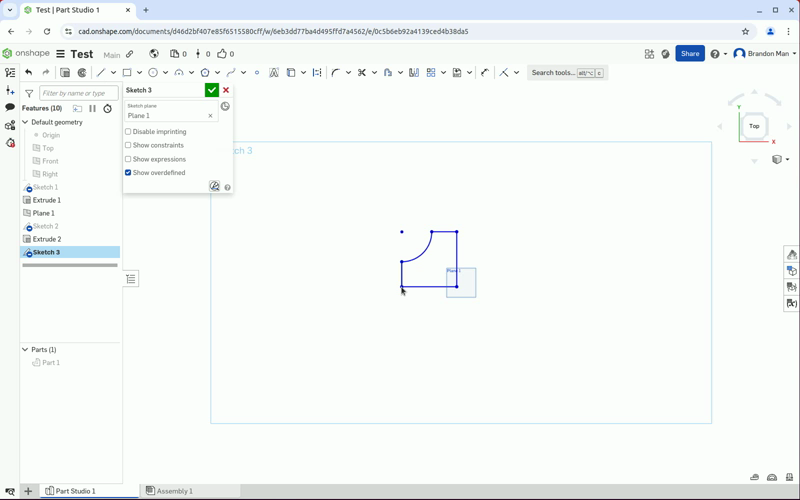
key(c)
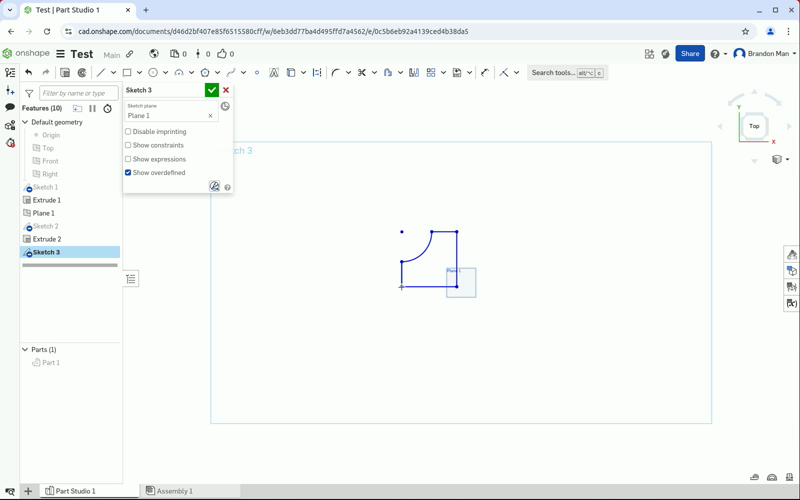
key_down(shift)
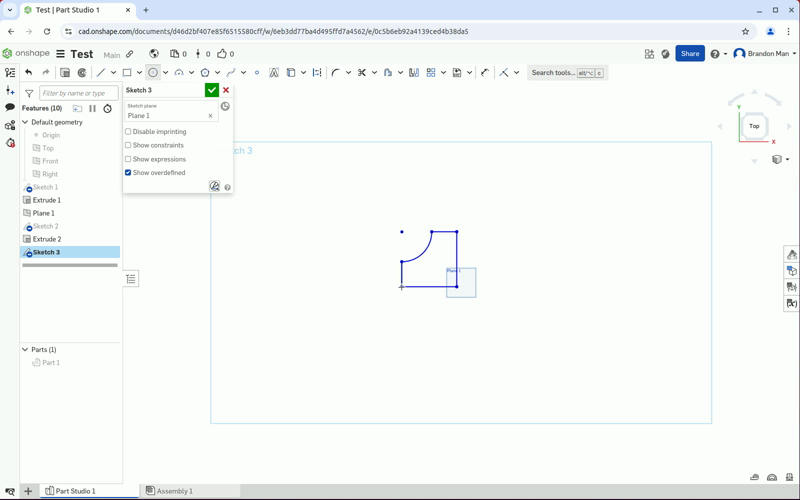
mouse_move(442, 272)
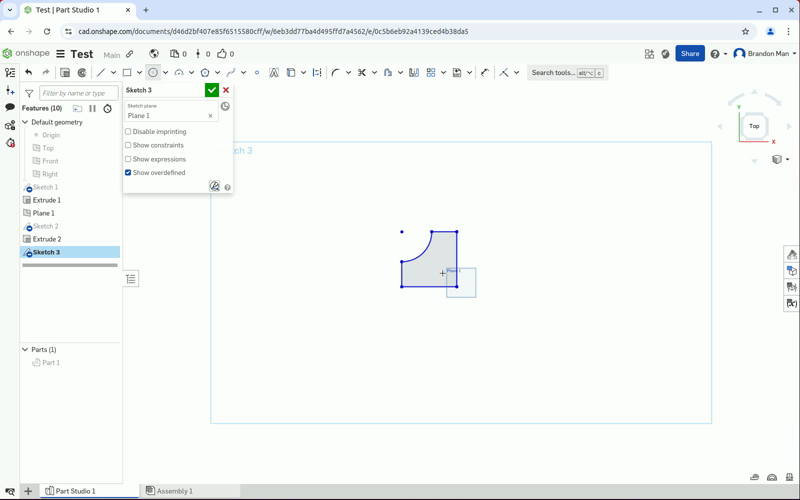
click(442, 272)
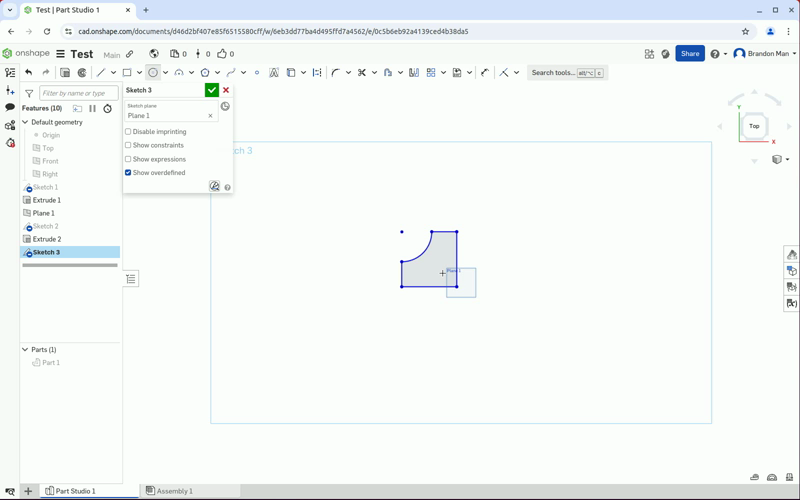
key_up(shift)
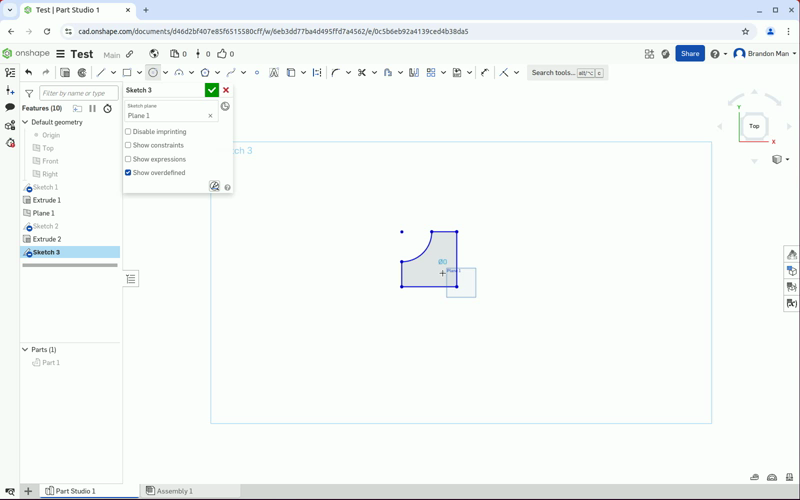
mouse_move(449, 272)
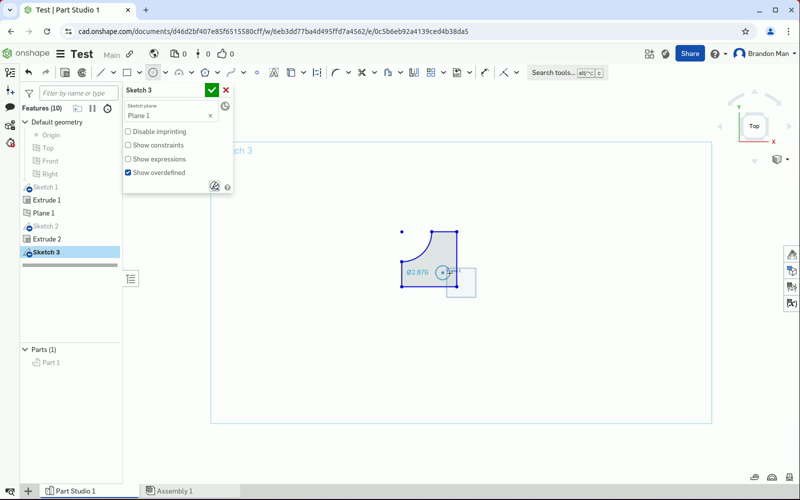
click(449, 272)
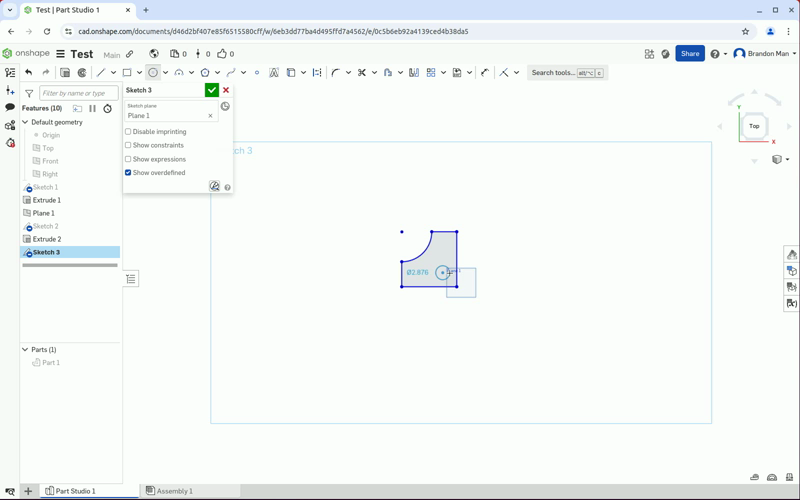
key(esc)
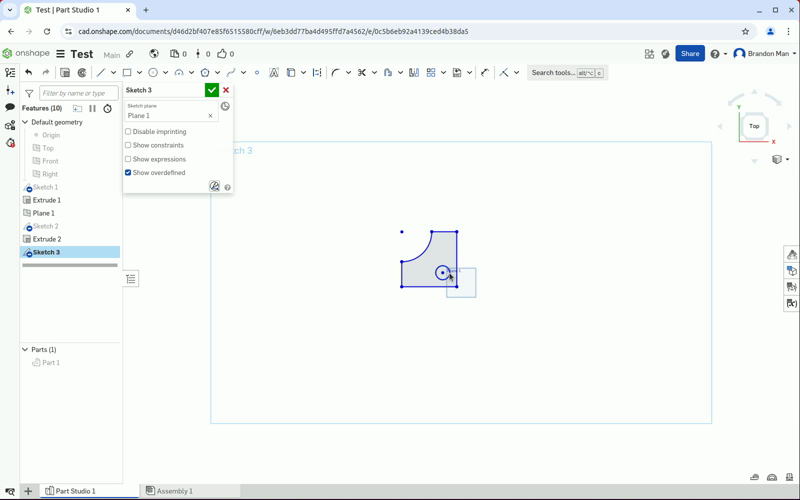
mouse_move(436, 240)
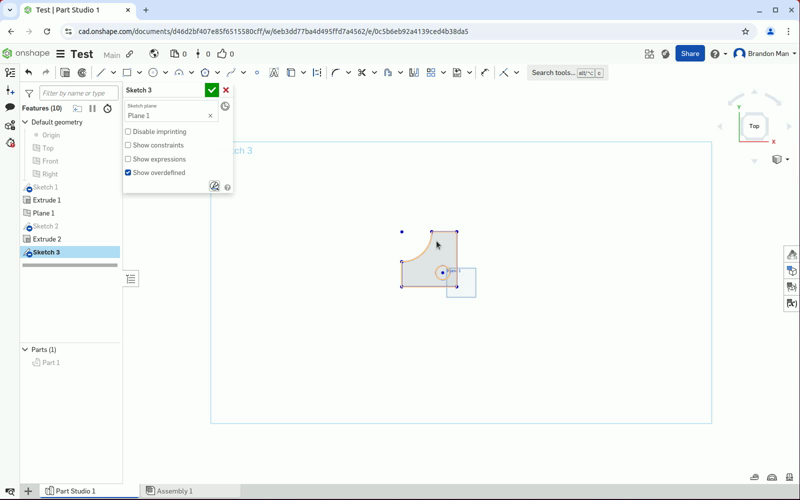
click(436, 240)
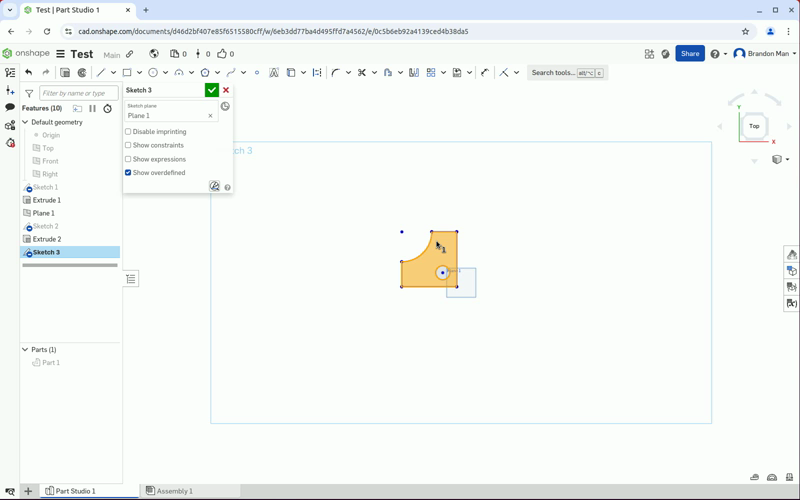
mouse_move(73, 352)
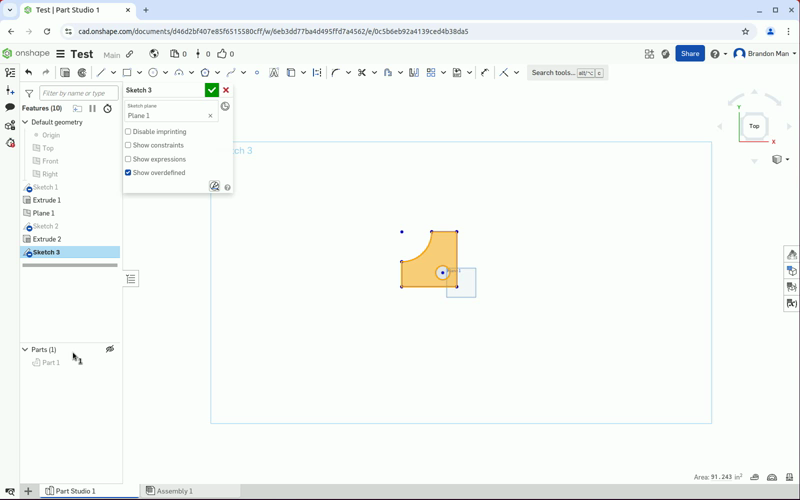
key(shift+y)
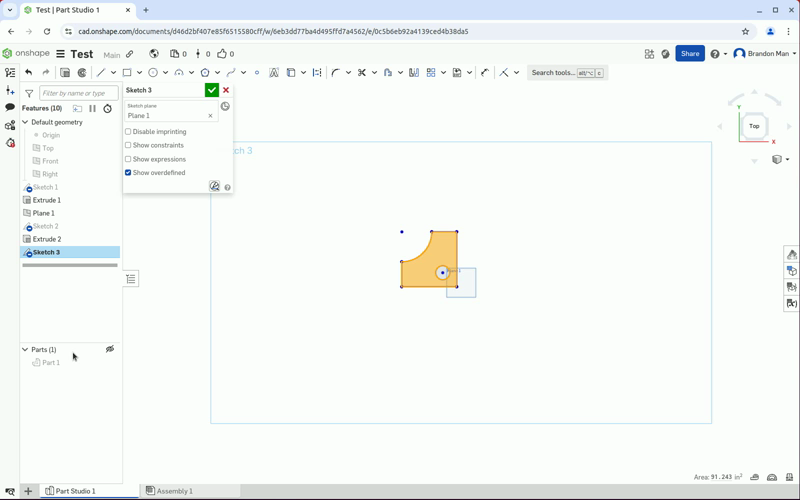
key(shift+e)
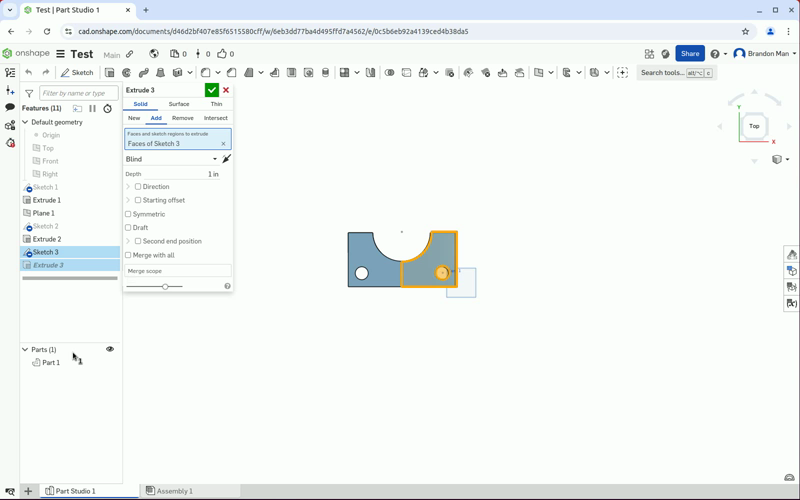
mouse_move(143, 106)
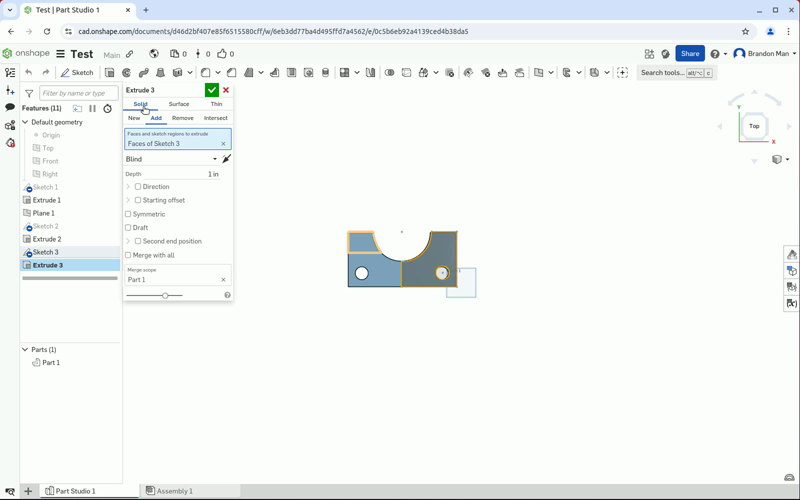
click(143, 106)
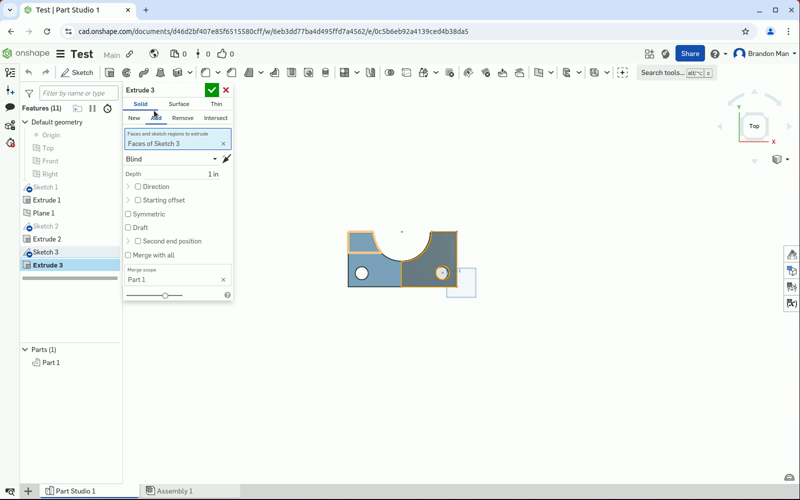
mouse_move(186, 120)
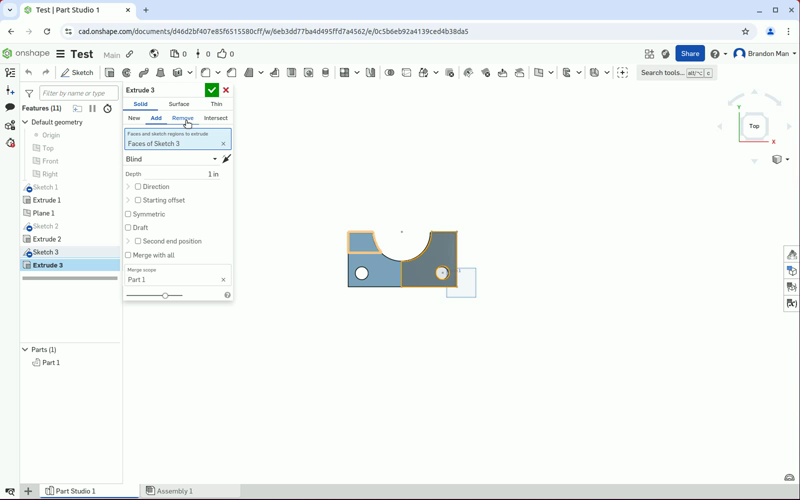
click(186, 120)
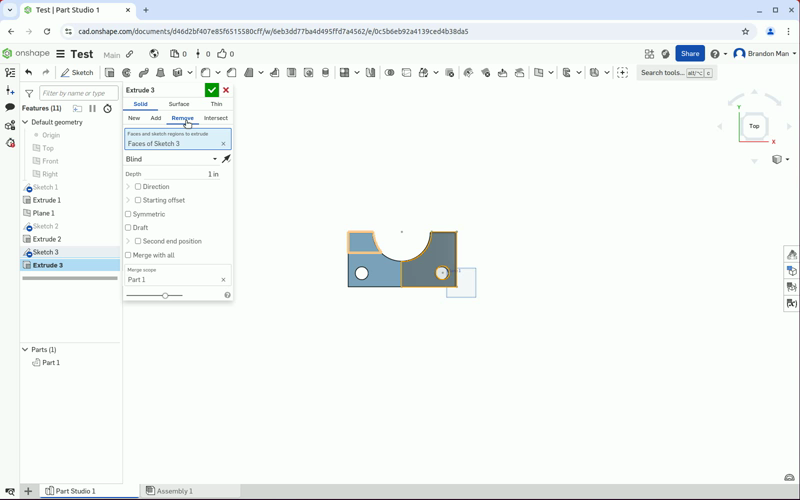
key(tab, 4)
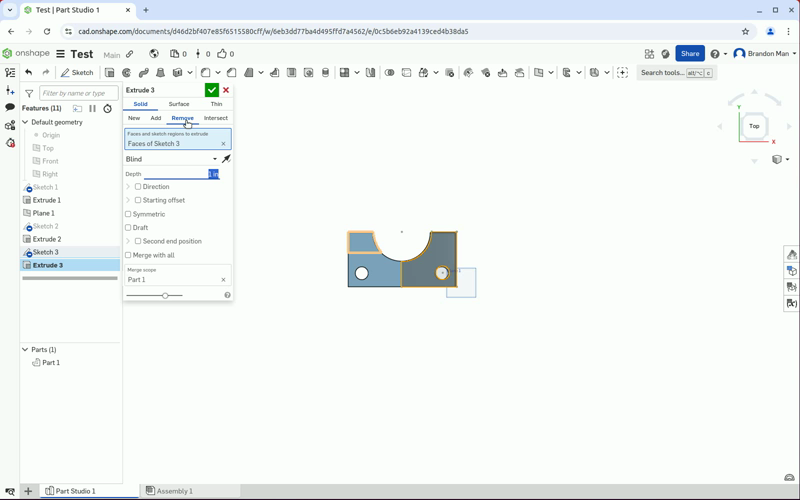
text(2.648)
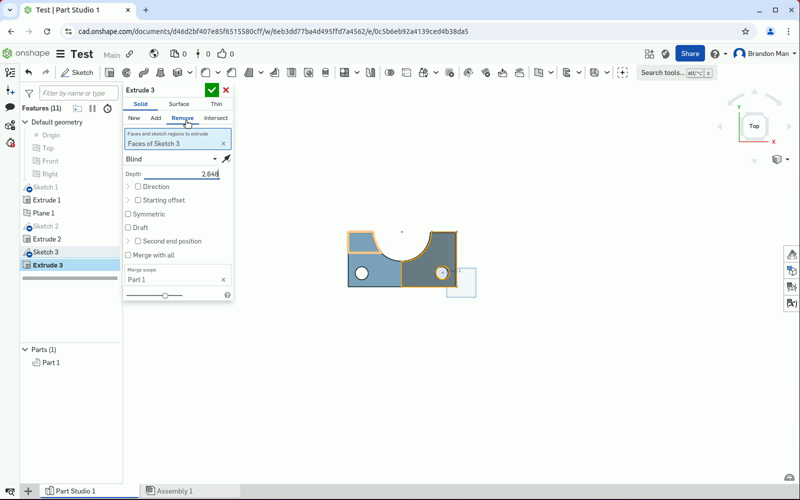
key(tab, 6)
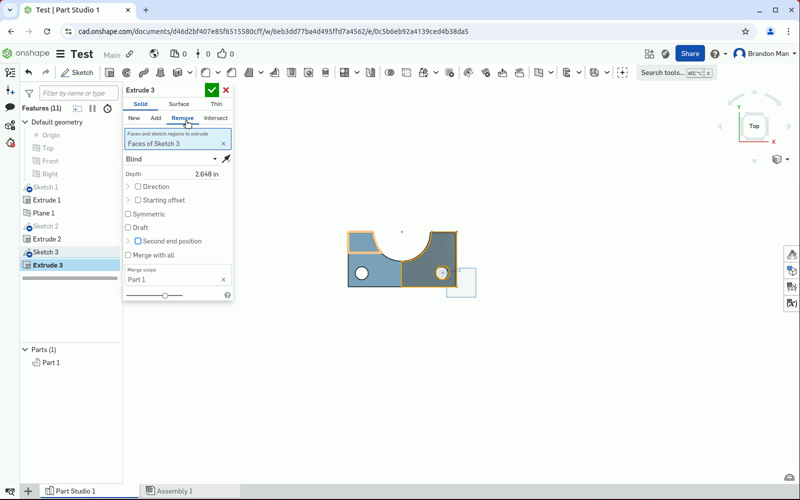
key(space)
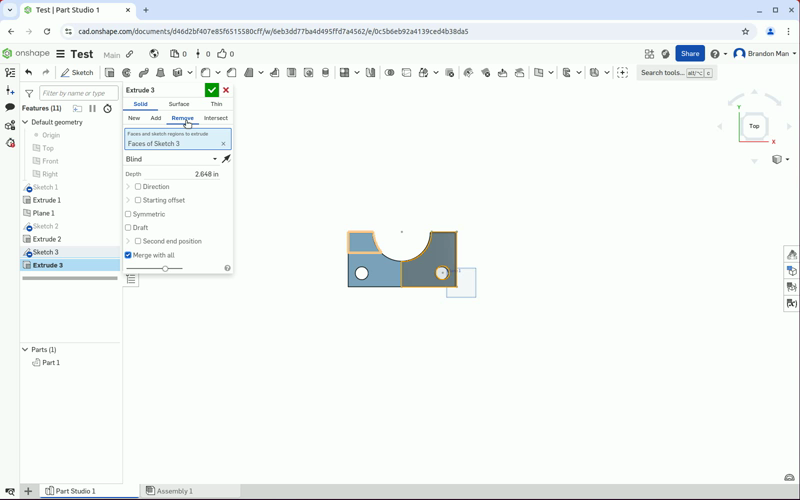
key(enter)
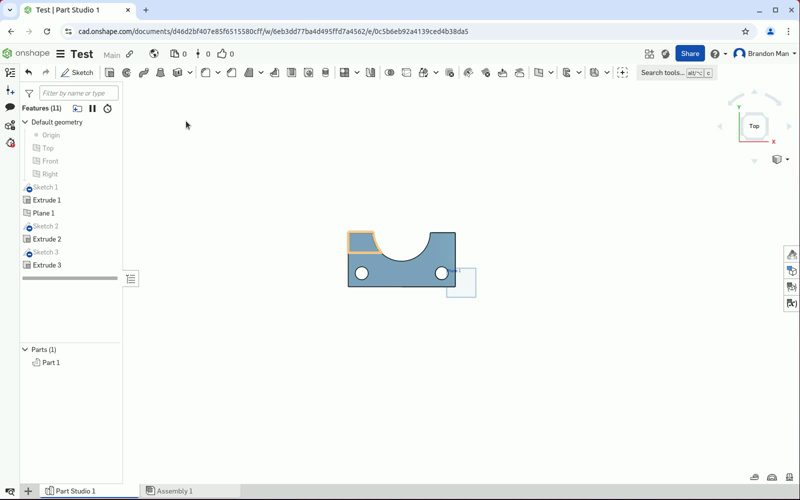
key(shift+h)
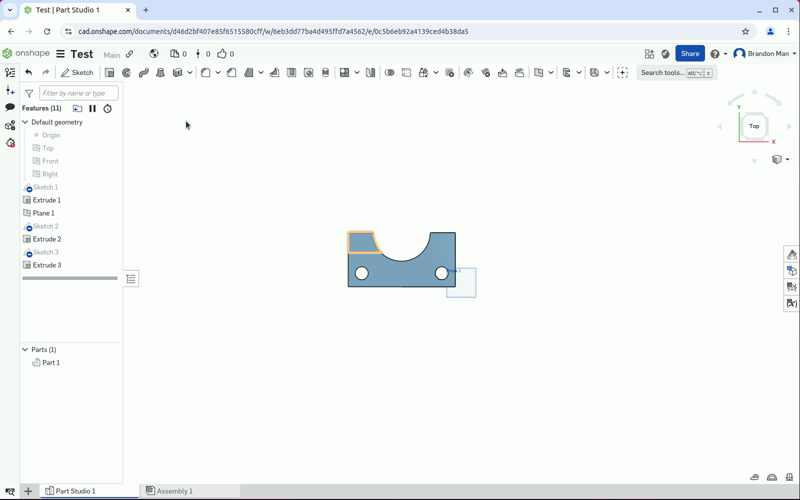
key(shift+h)
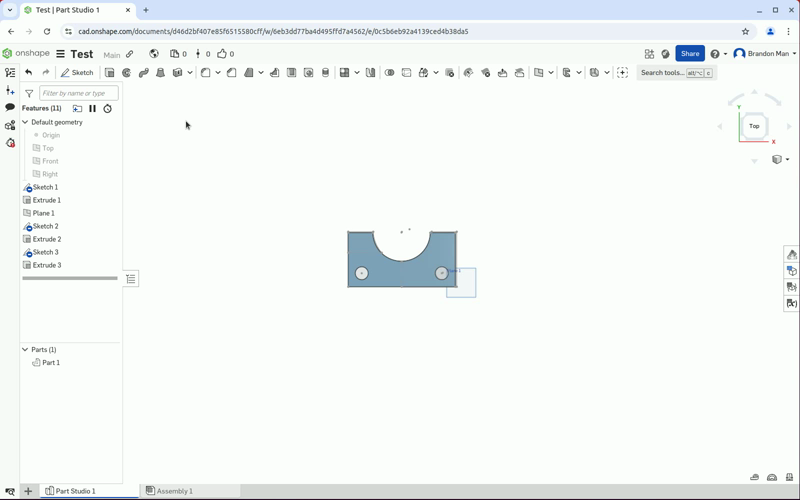
key(shift+7)
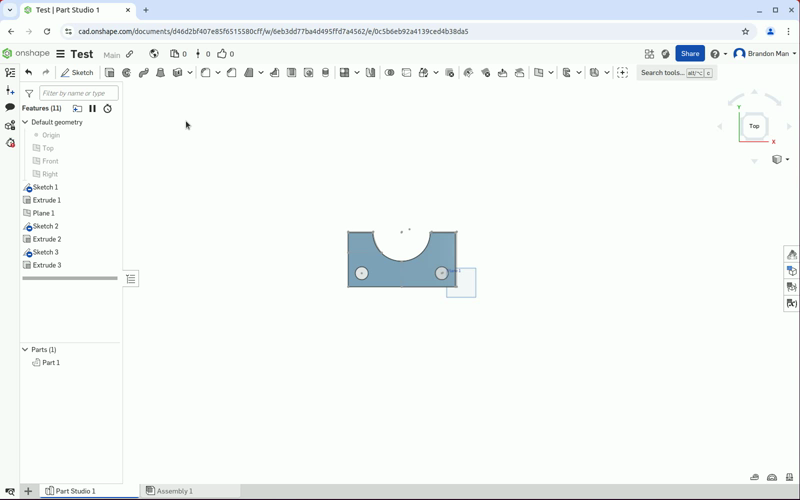
key(up, 3)
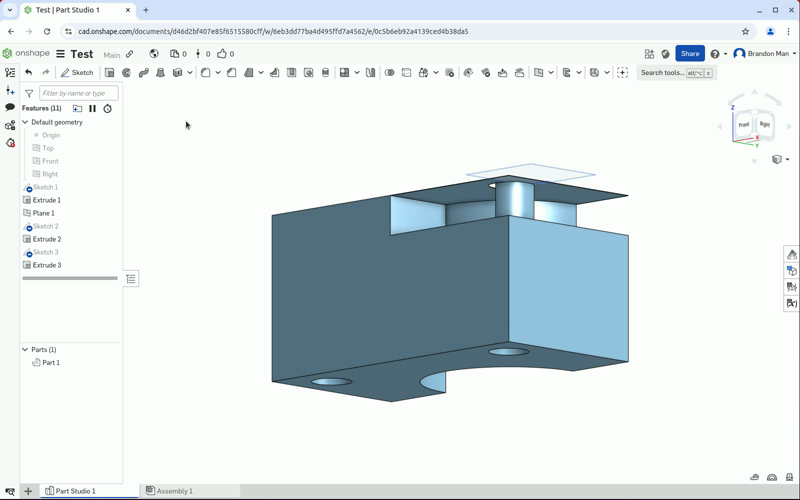
key(left, 3)
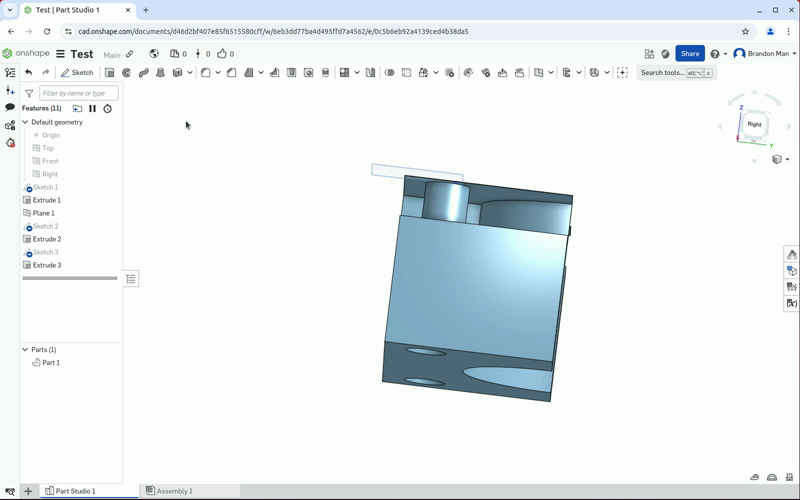
key(right, 3)
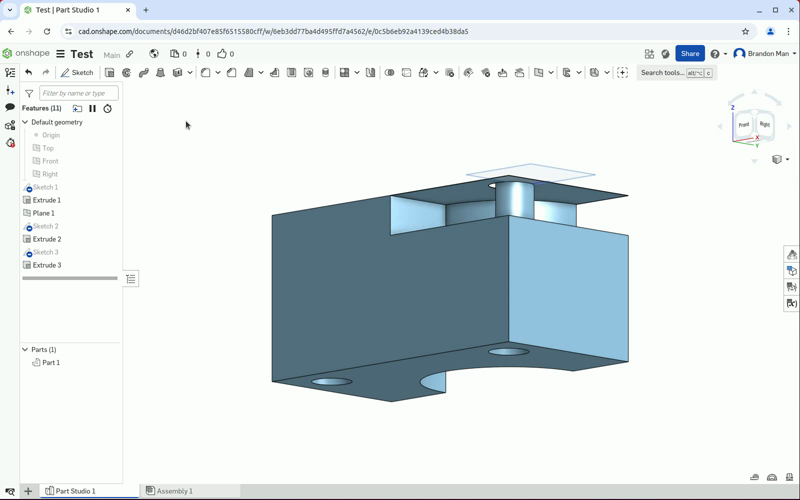
key(down, 3)
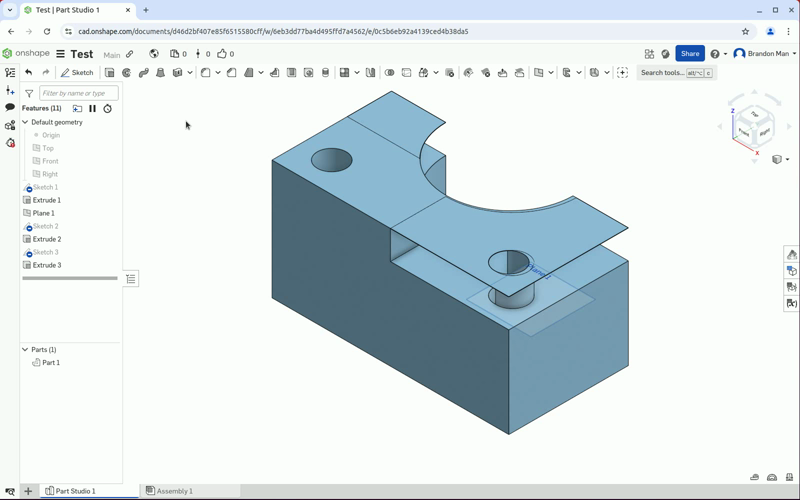
mouse_move(73, 189)
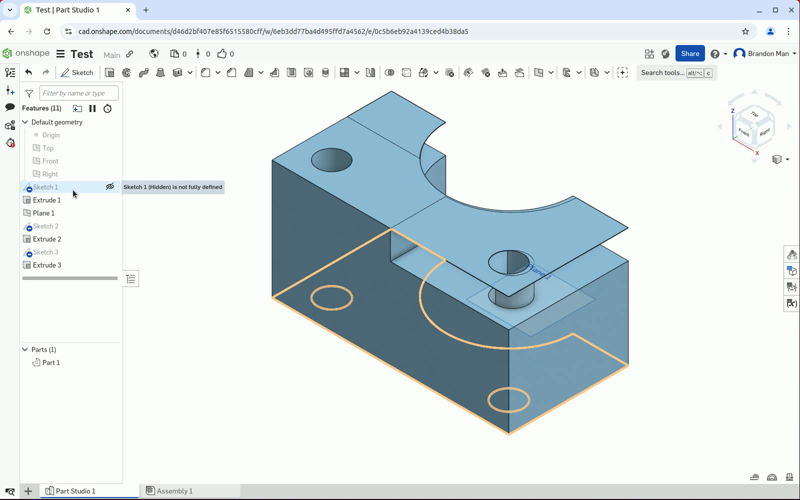
click(73, 189)